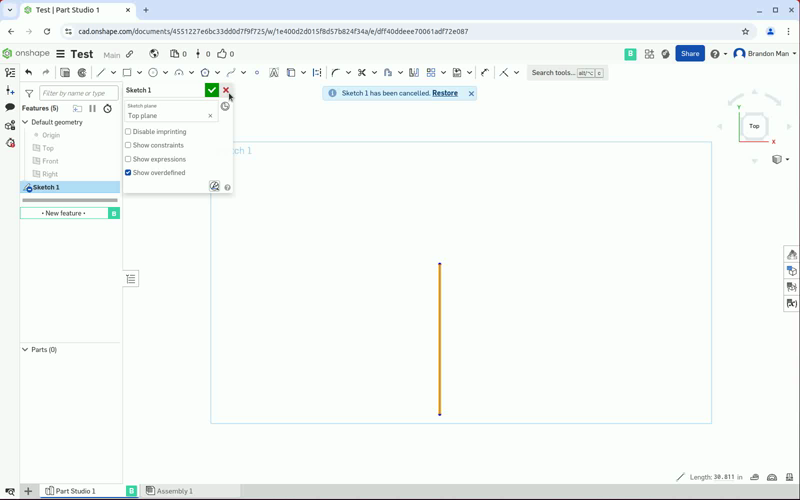
key(shift+h)
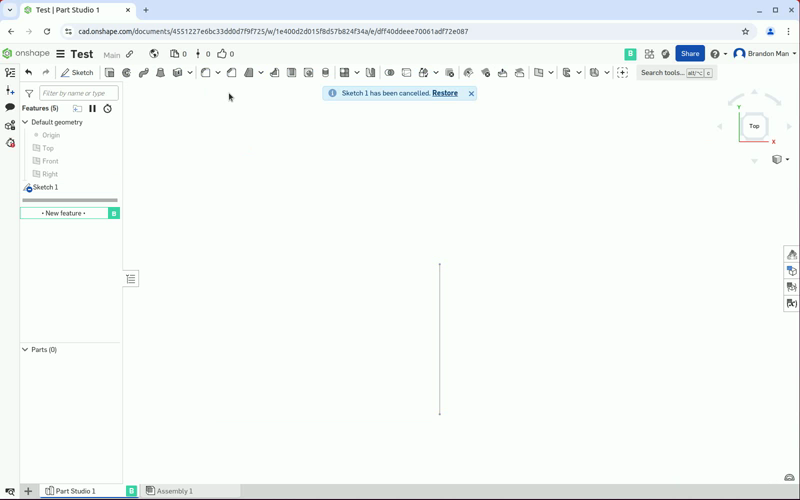
key(shift+s)
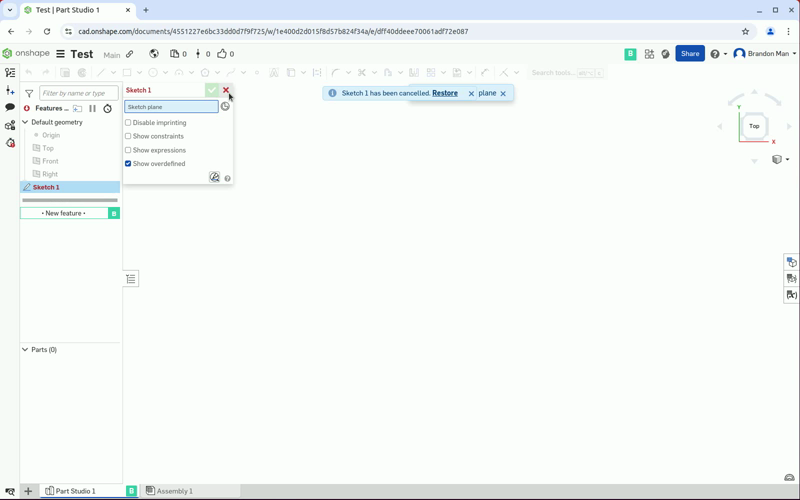
mouse_move(73, 150)
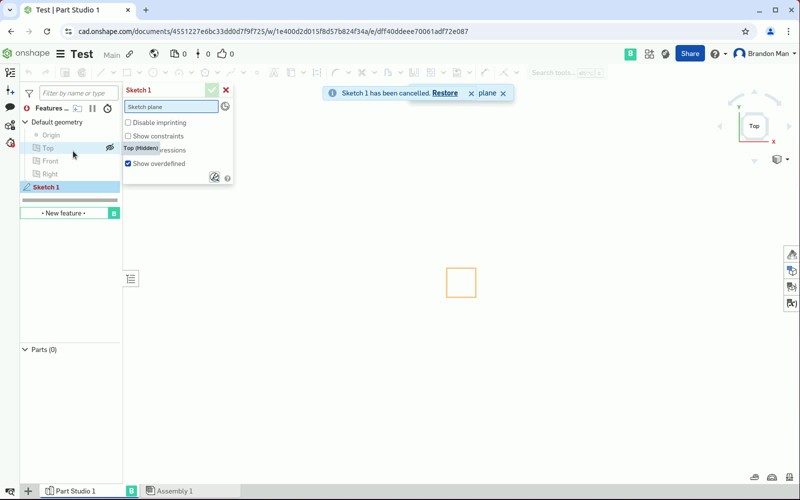
click(73, 150)
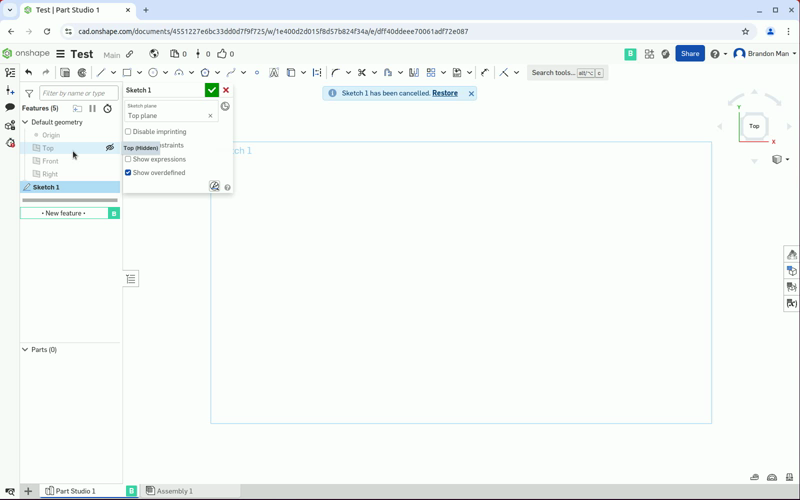
mouse_move(73, 352)
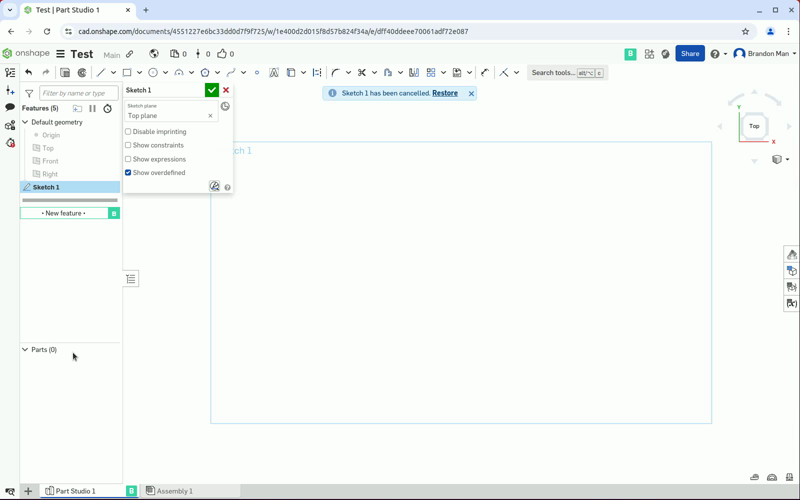
key(y)
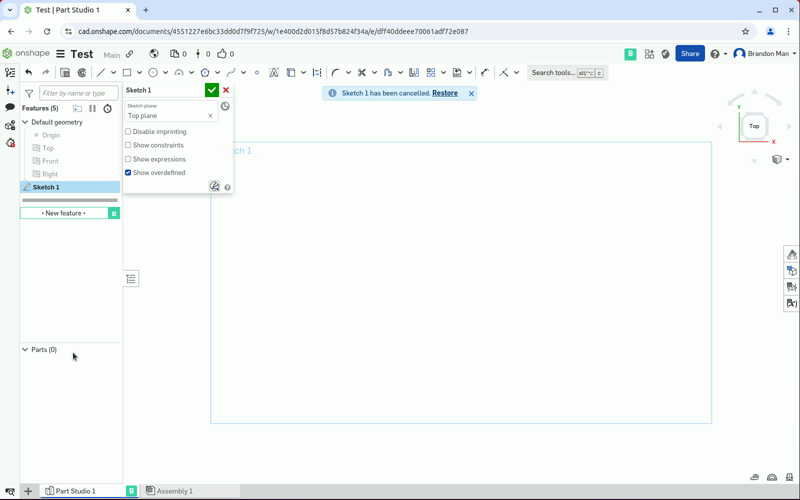
key(l)
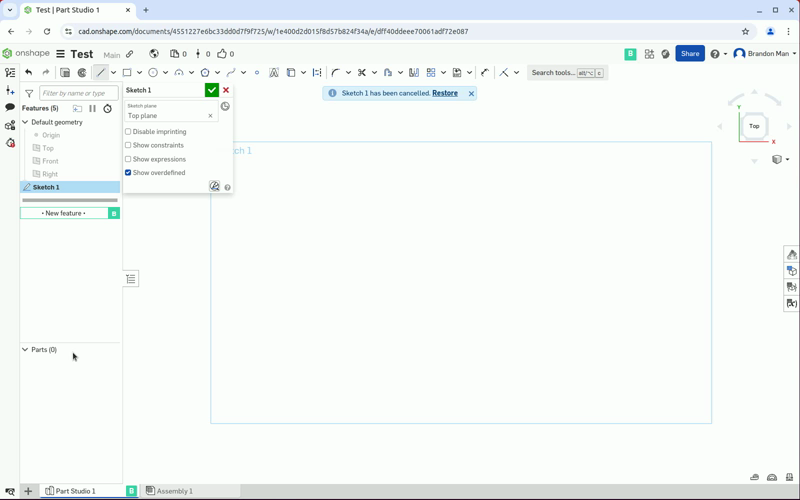
key_down(shift)
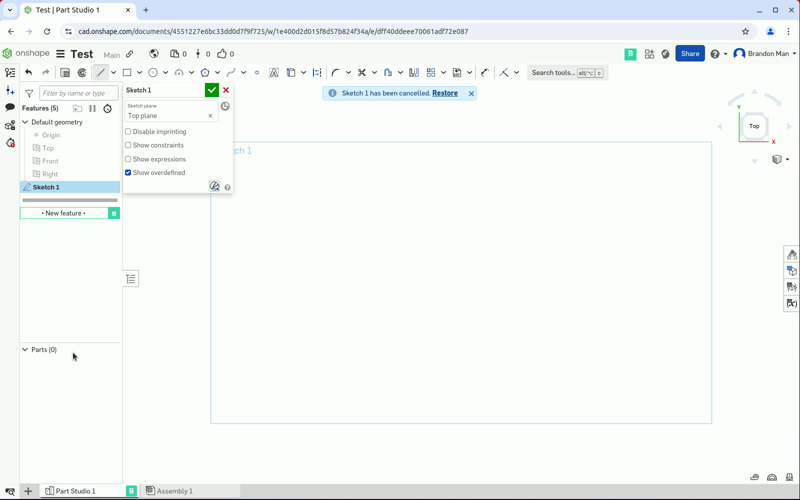
mouse_move(465, 210)
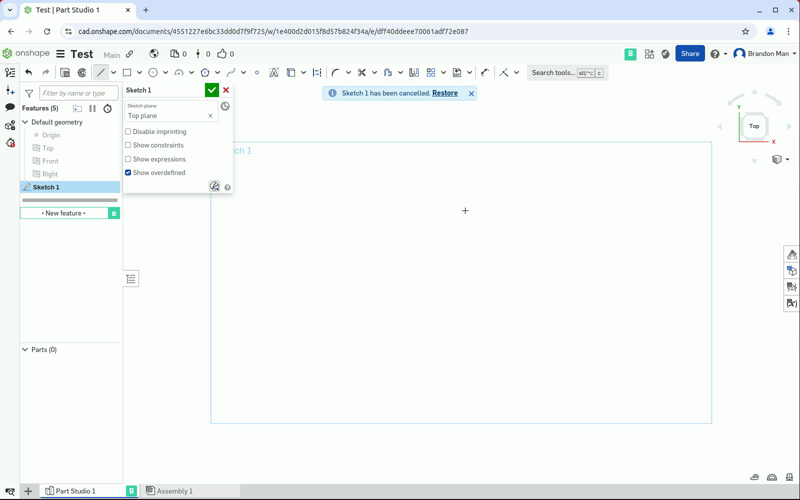
click(465, 210)
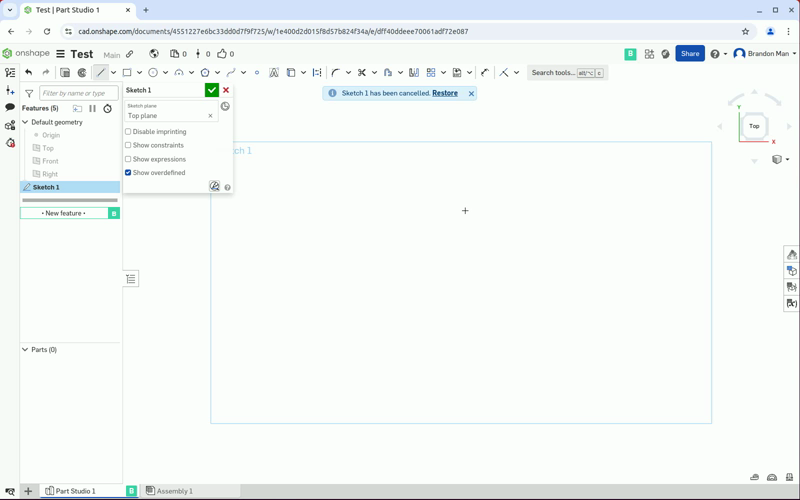
key_up(shift)
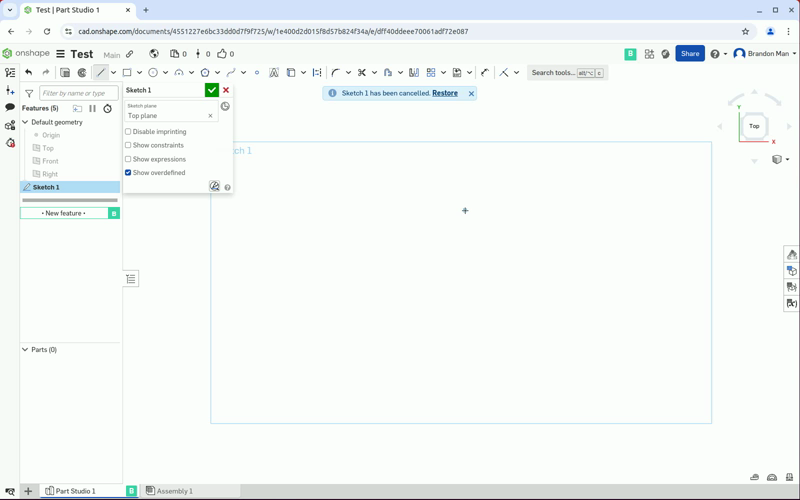
key_down(shift)
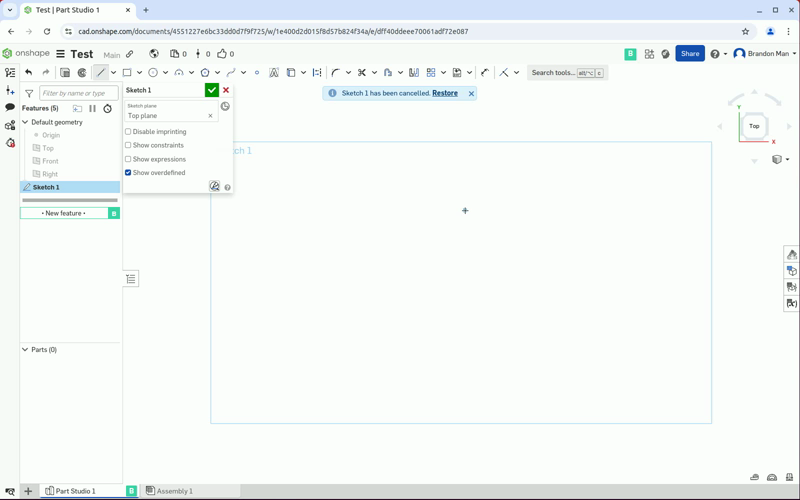
mouse_move(495, 210)
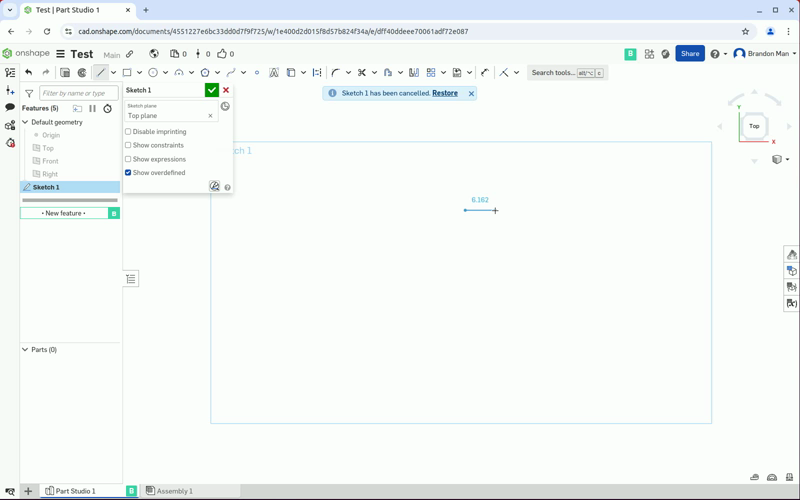
mouse_move(478, 210)
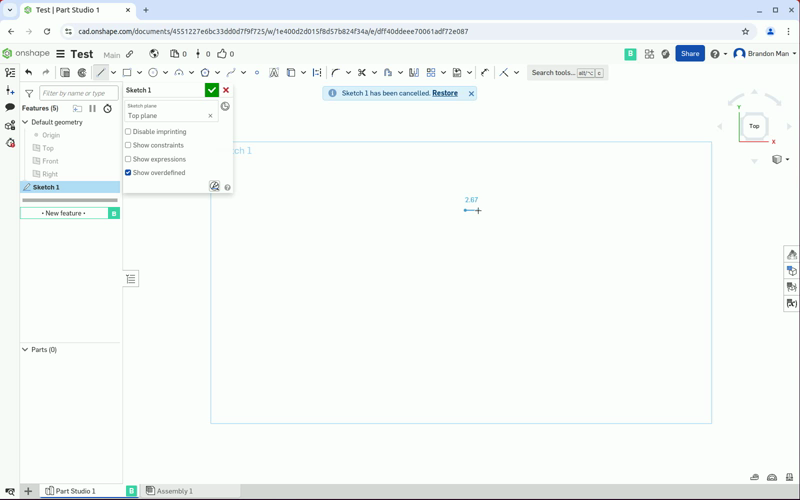
click(478, 210)
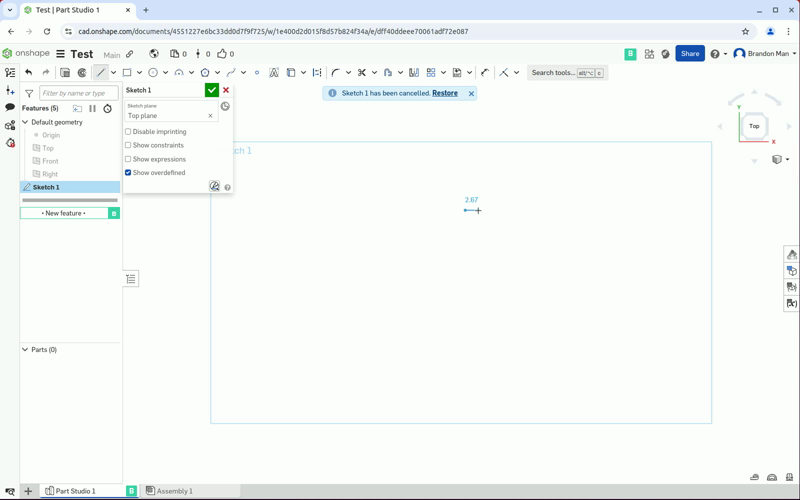
key_up(shift)
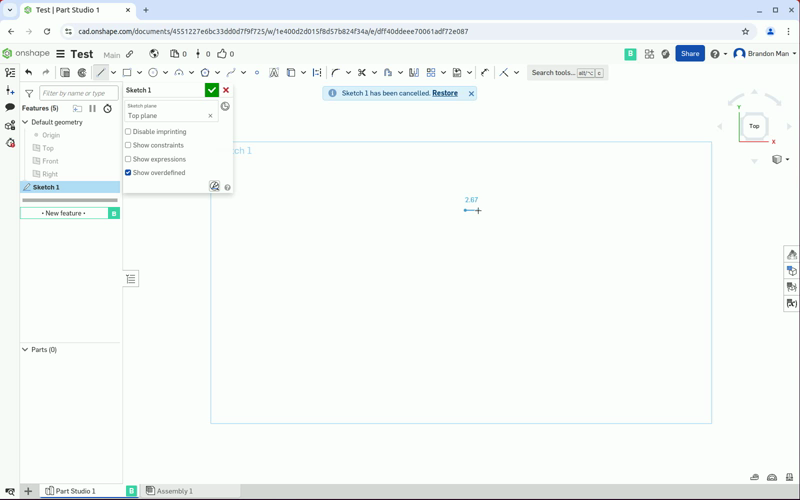
key_down(shift)
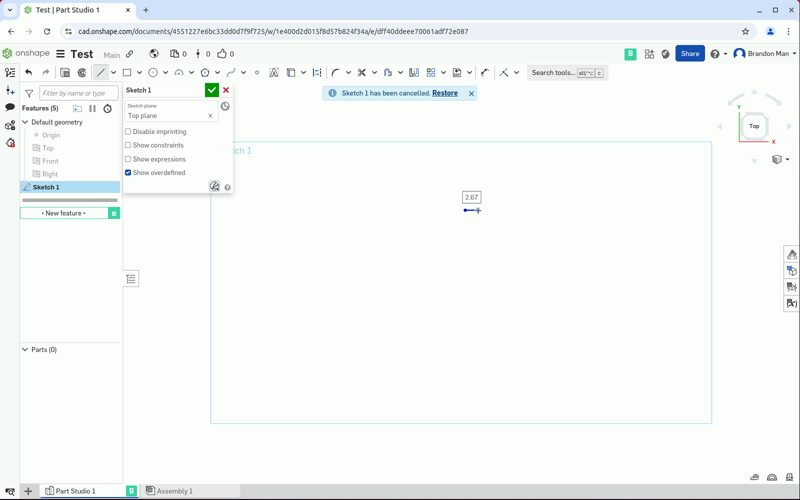
mouse_move(508, 210)
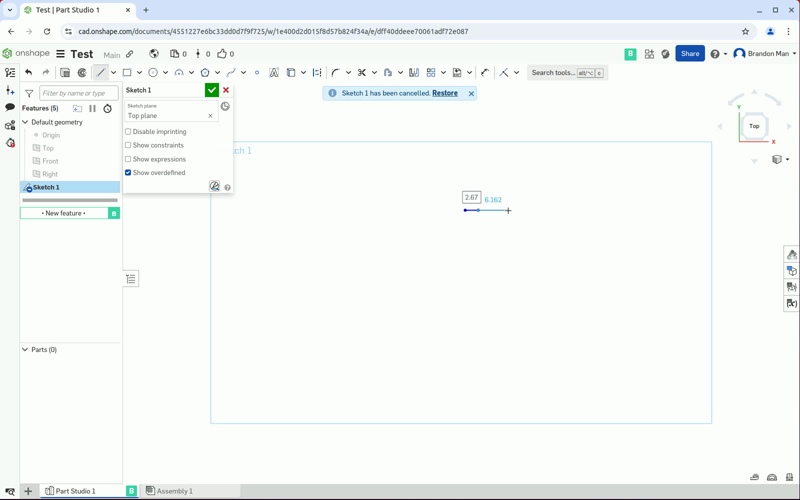
mouse_move(478, 171)
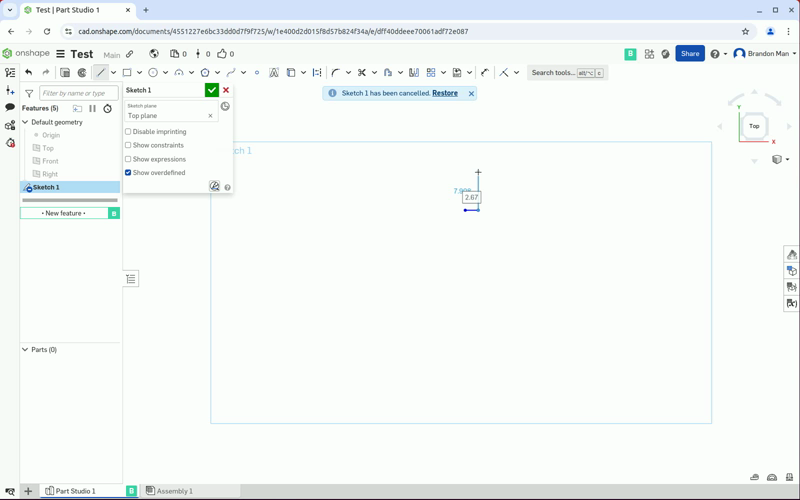
click(478, 171)
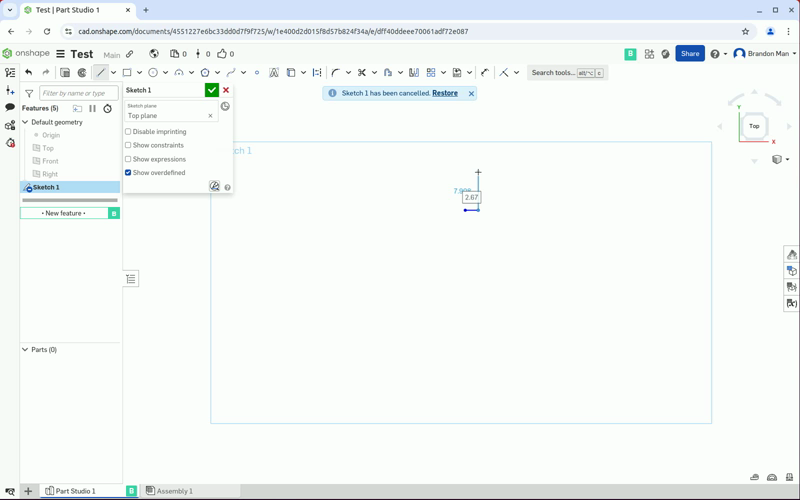
key_up(shift)
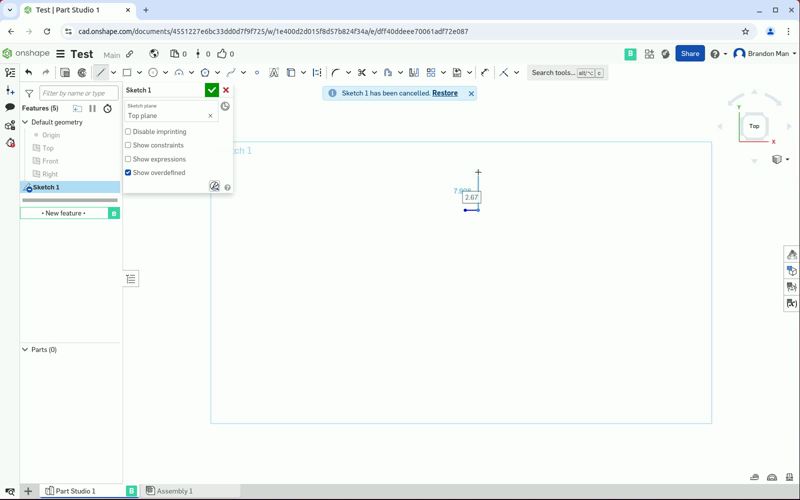
key_down(shift)
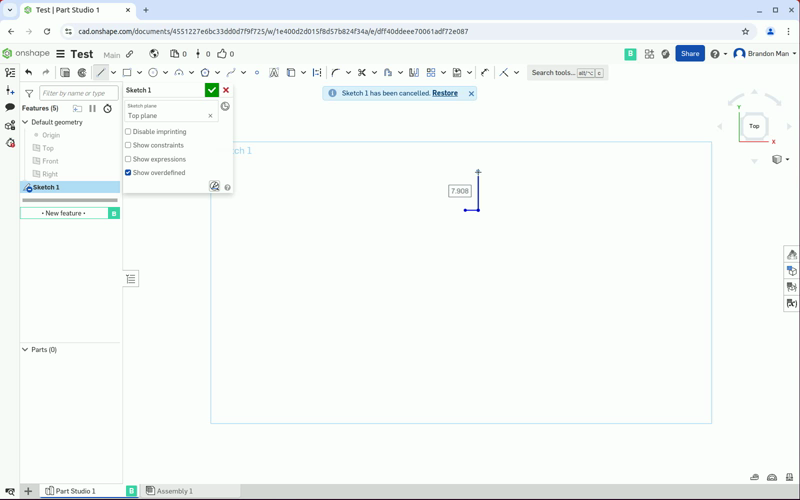
mouse_move(508, 171)
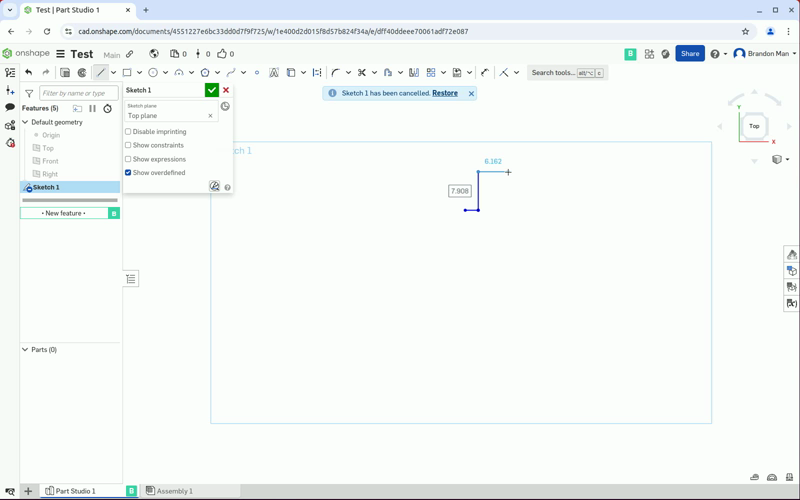
mouse_move(465, 171)
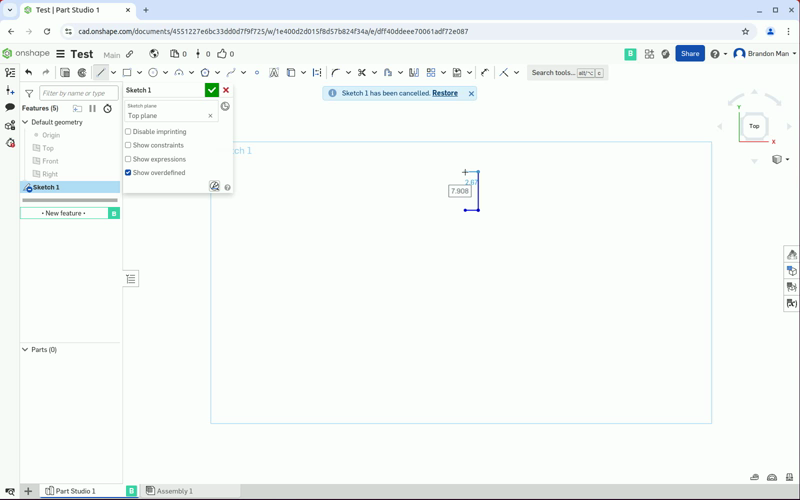
click(465, 171)
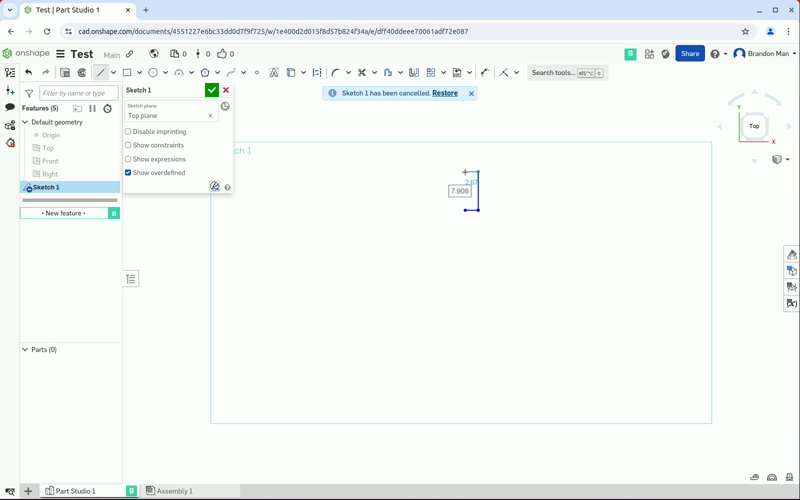
key_up(shift)
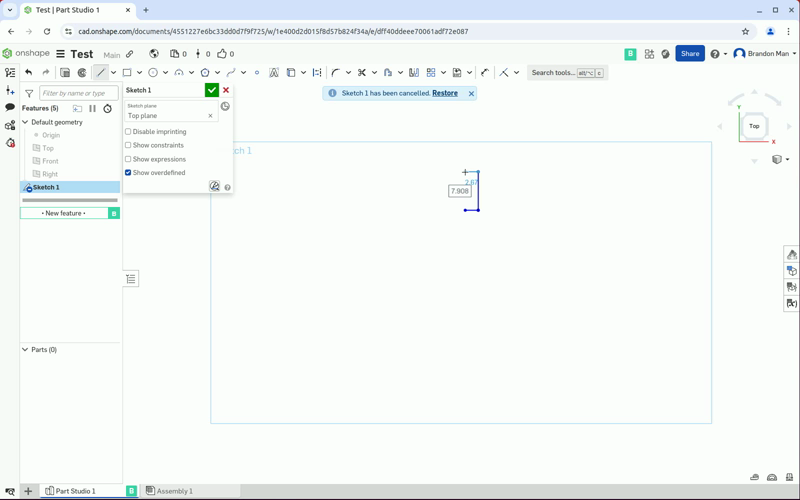
mouse_move(495, 171)
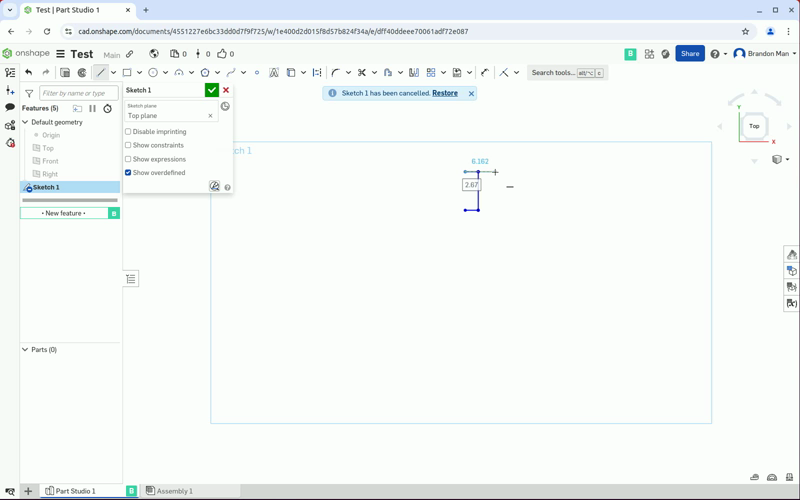
key_down(shift)
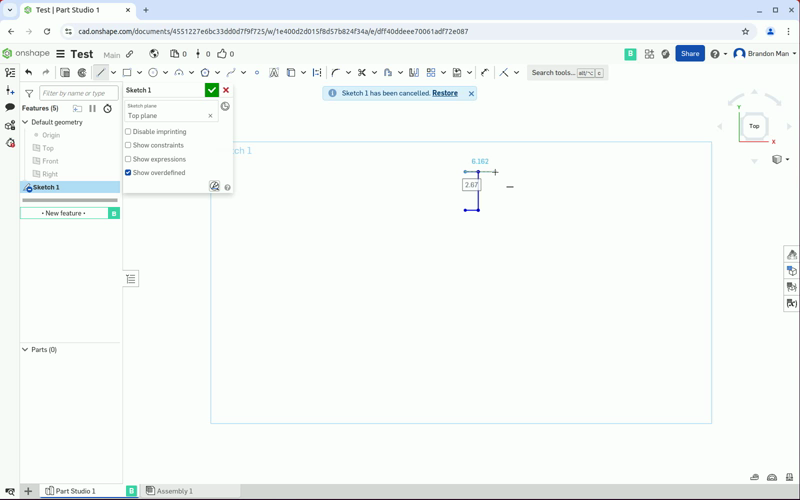
mouse_move(465, 210)
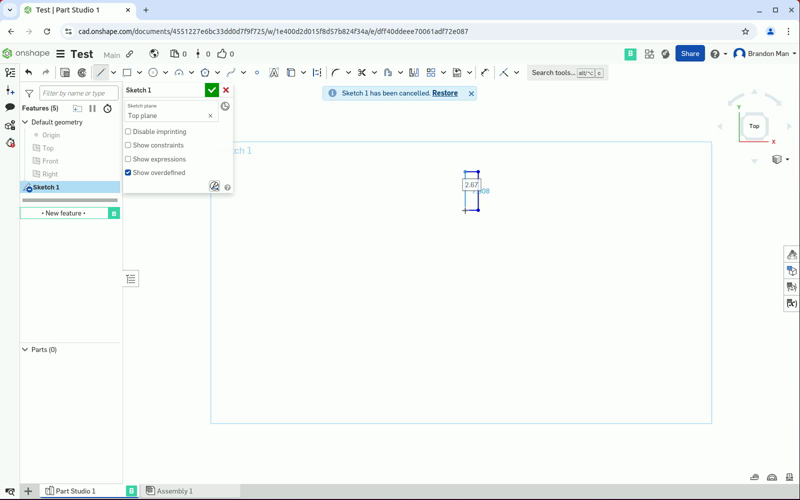
key_up(shift)
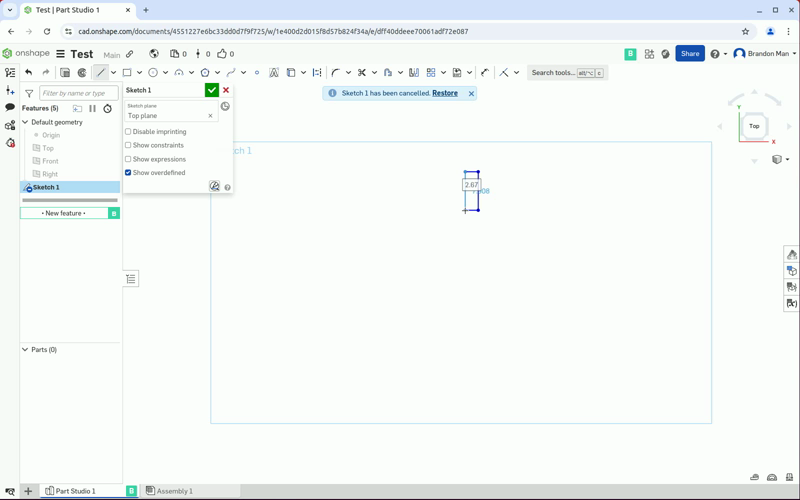
click(465, 210)
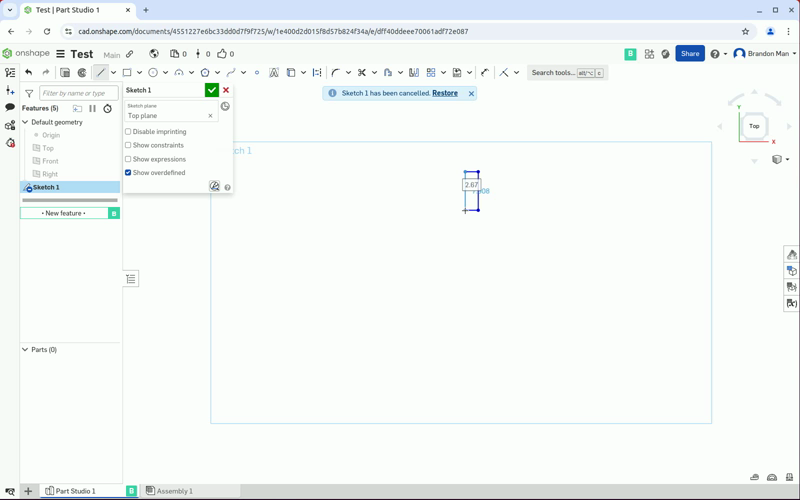
key(esc)
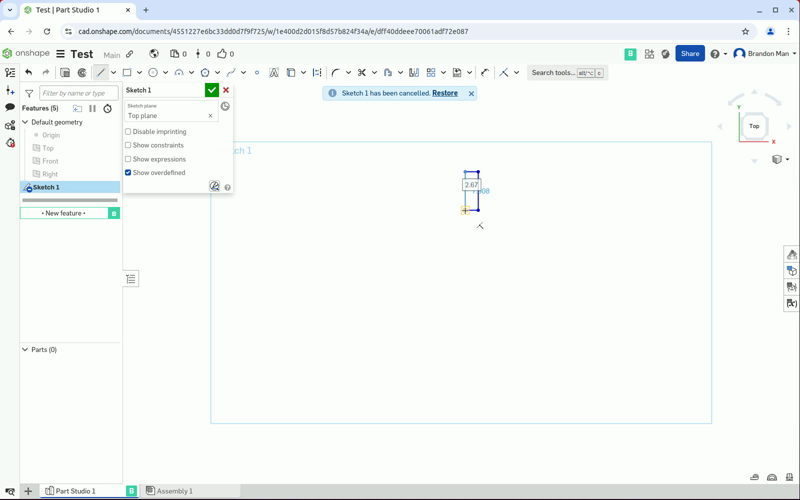
mouse_move(477, 203)
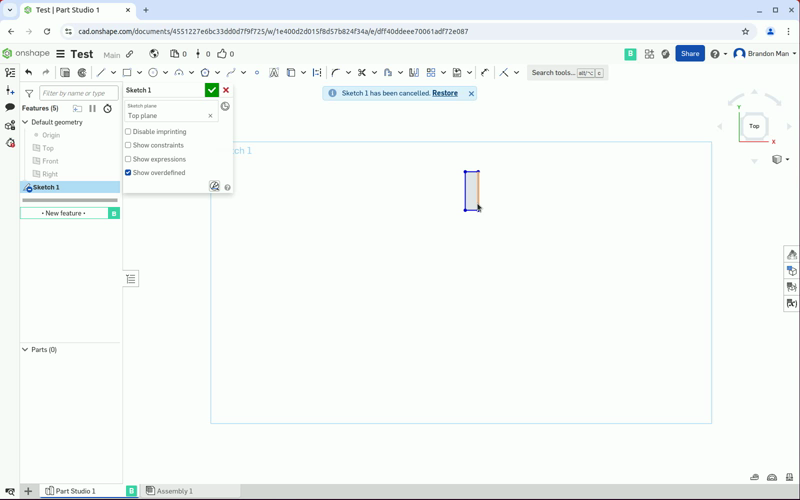
scroll(6)
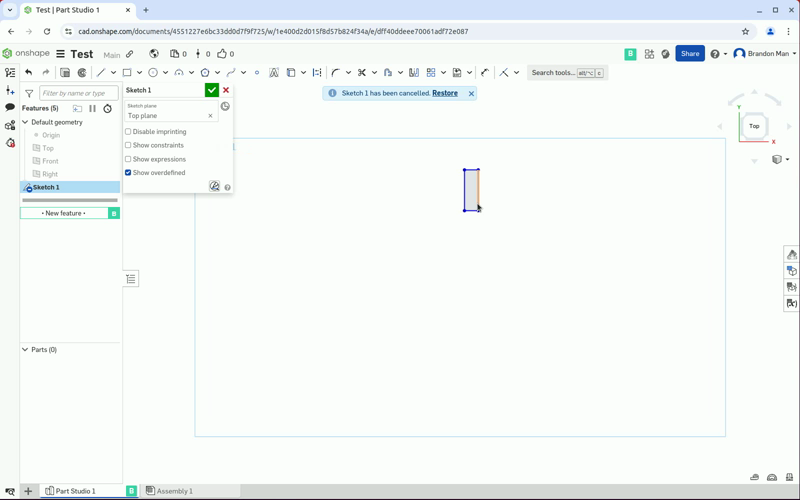
scroll(6)
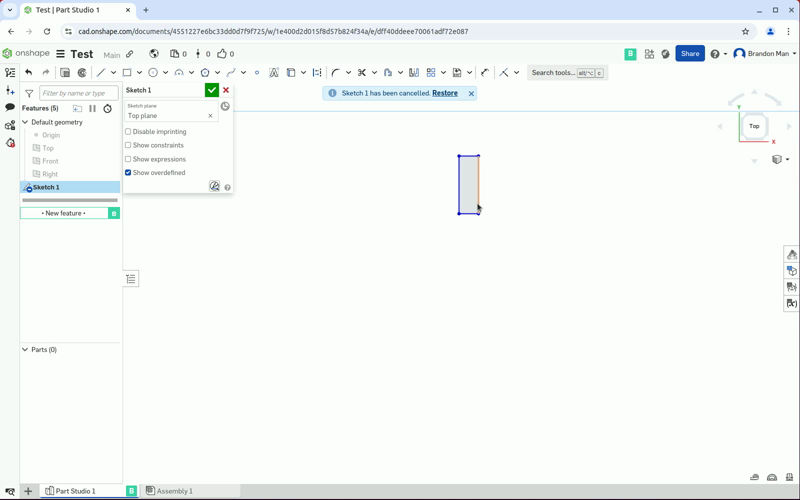
scroll(6)
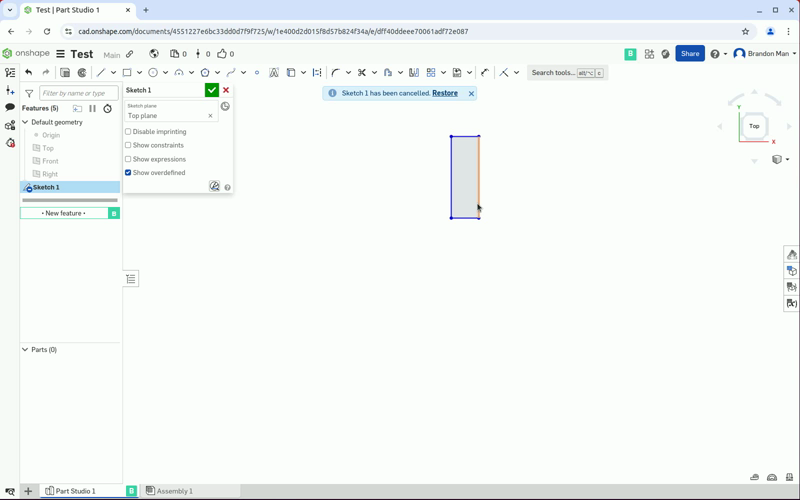
scroll(6)
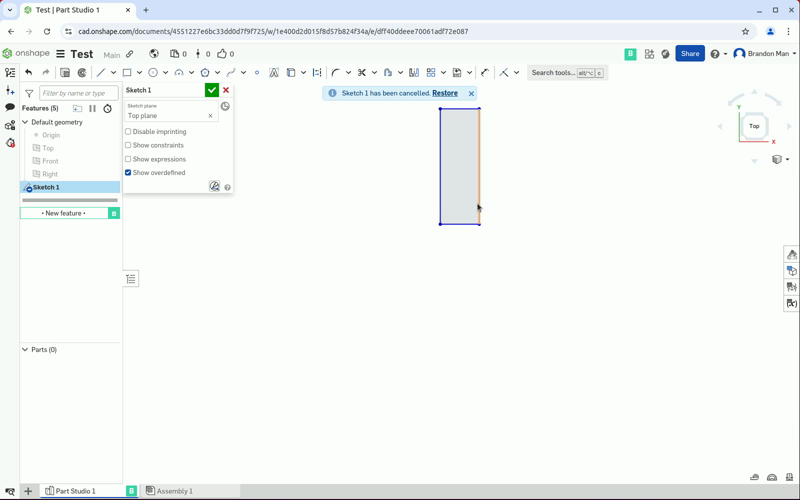
scroll(6)
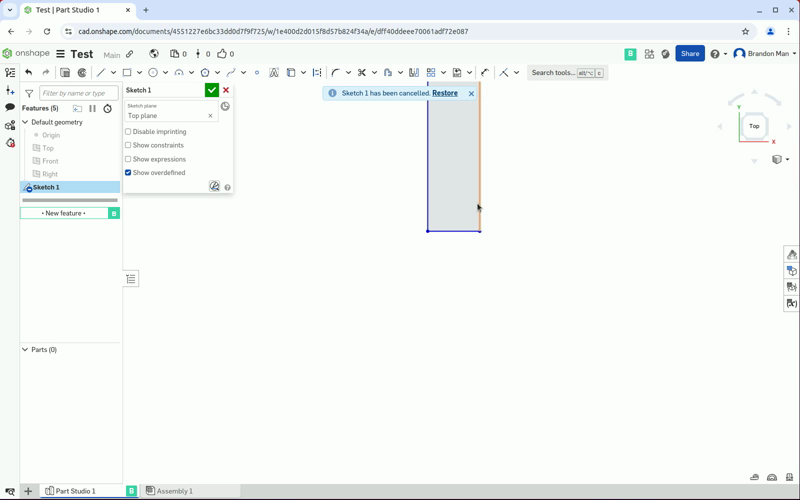
scroll(6)
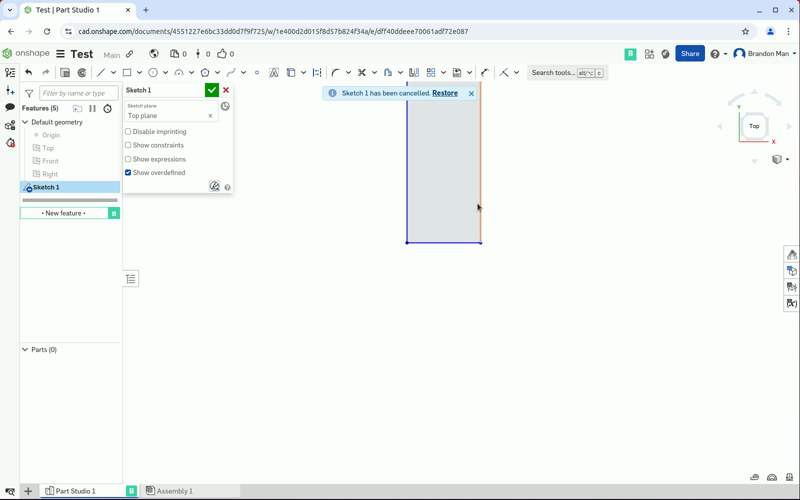
scroll(6)
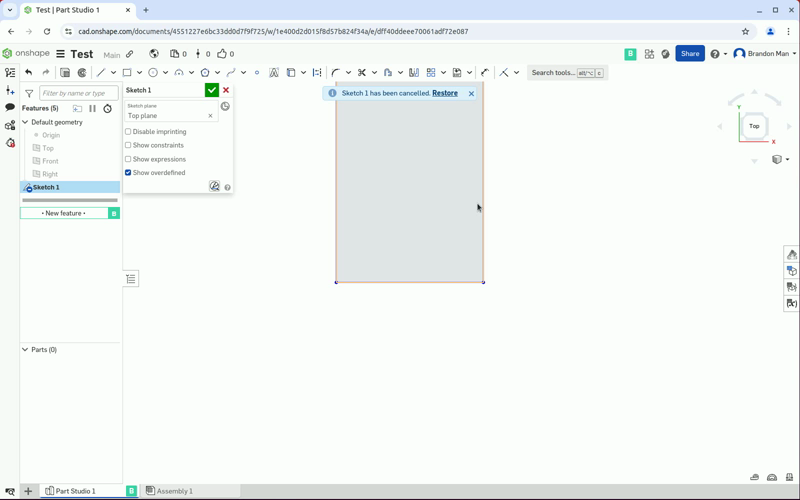
click(477, 203)
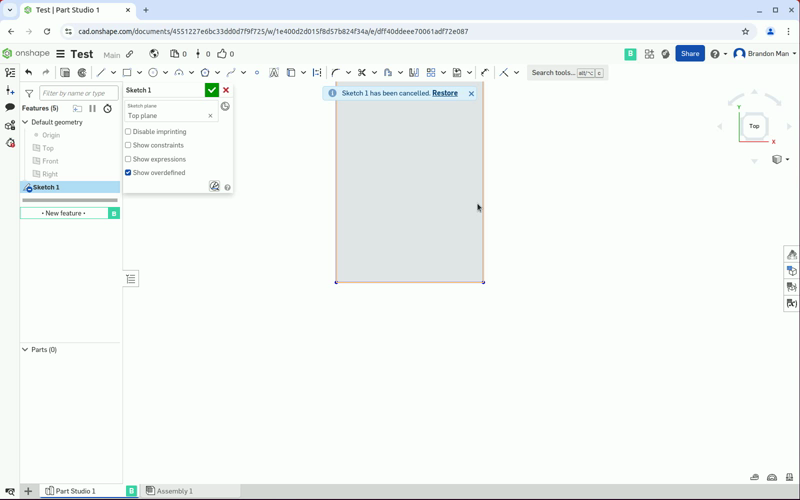
scroll(-6)
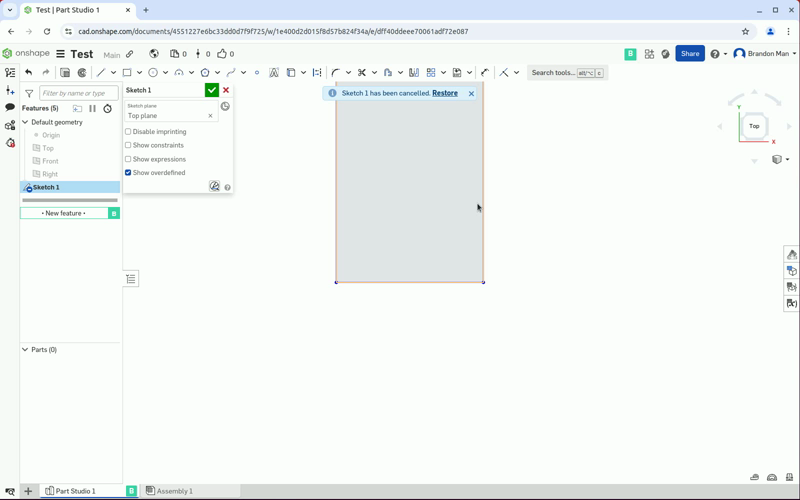
scroll(-6)
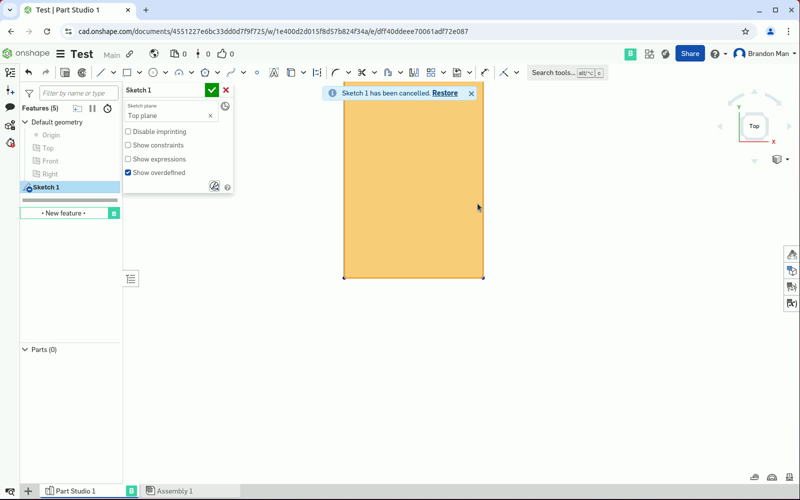
scroll(-6)
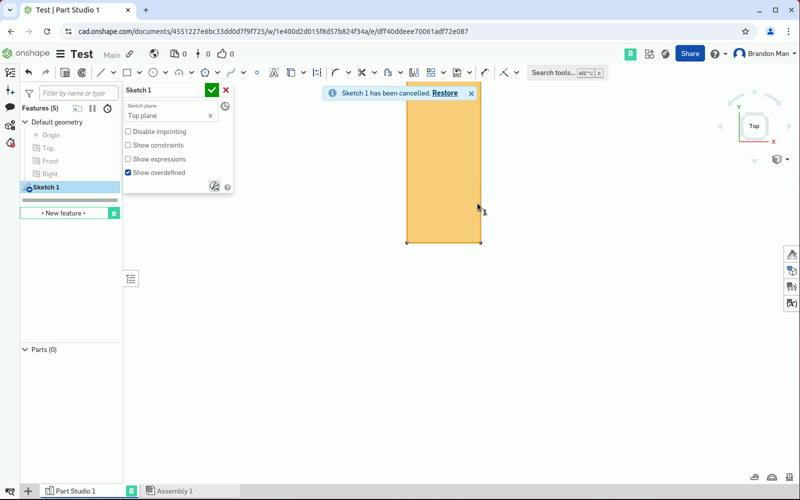
scroll(-6)
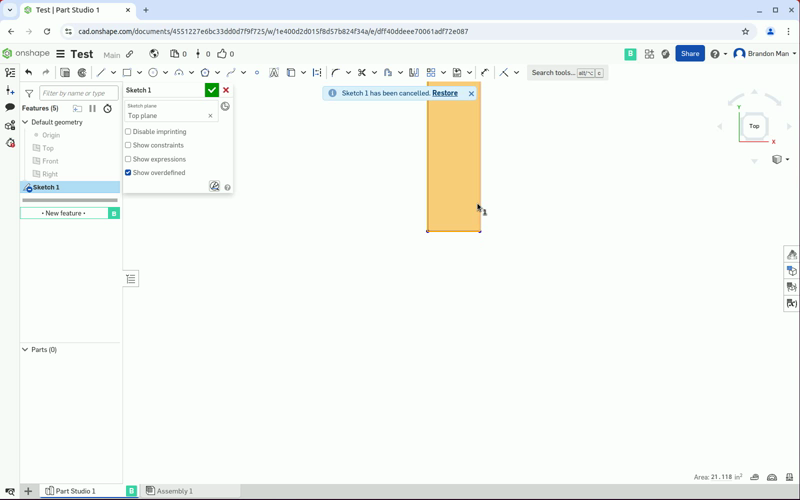
scroll(-6)
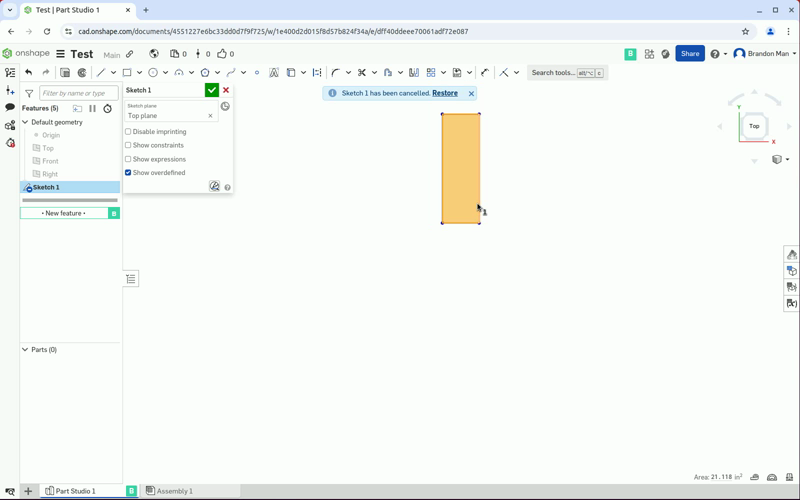
scroll(-6)
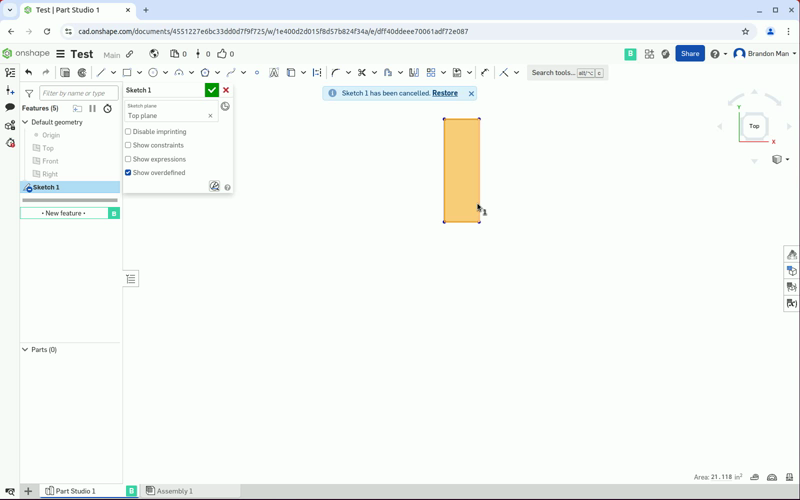
scroll(-6)
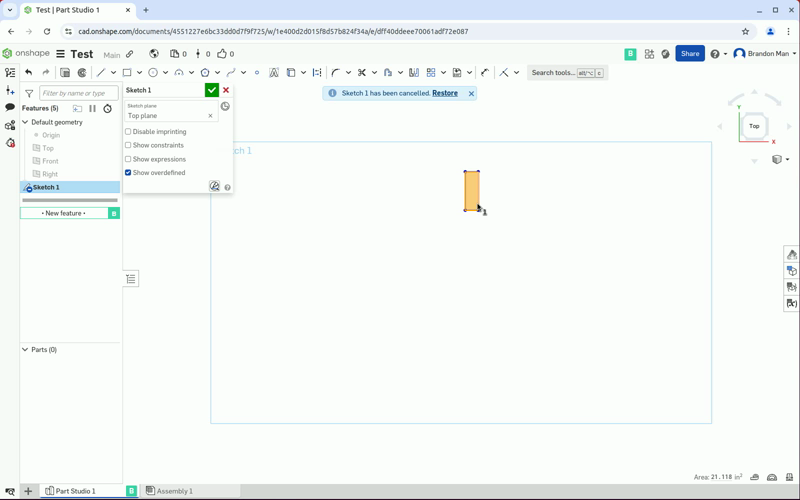
mouse_move(73, 352)
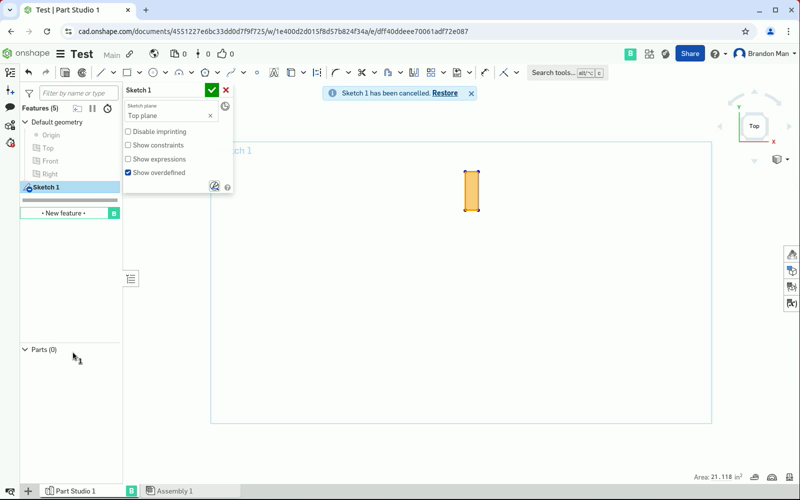
key(shift+y)
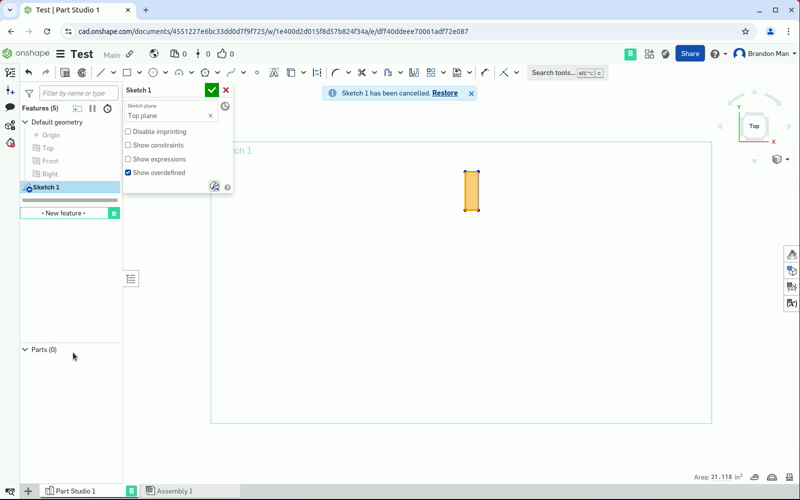
key(shift+e)
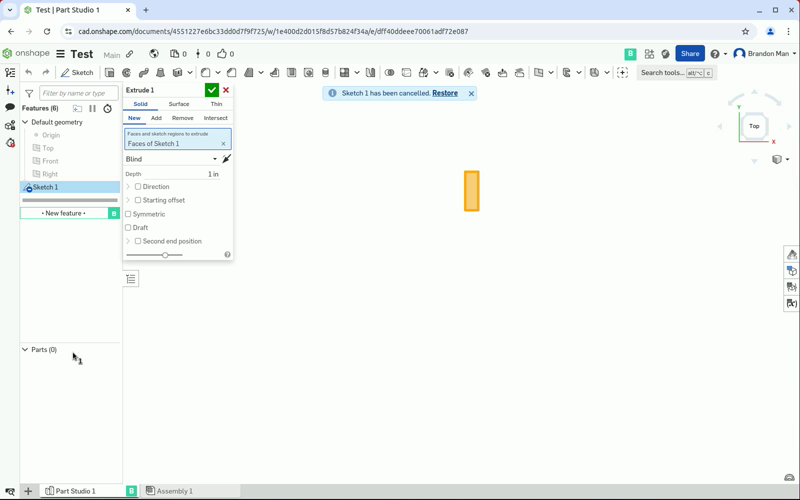
mouse_move(143, 106)
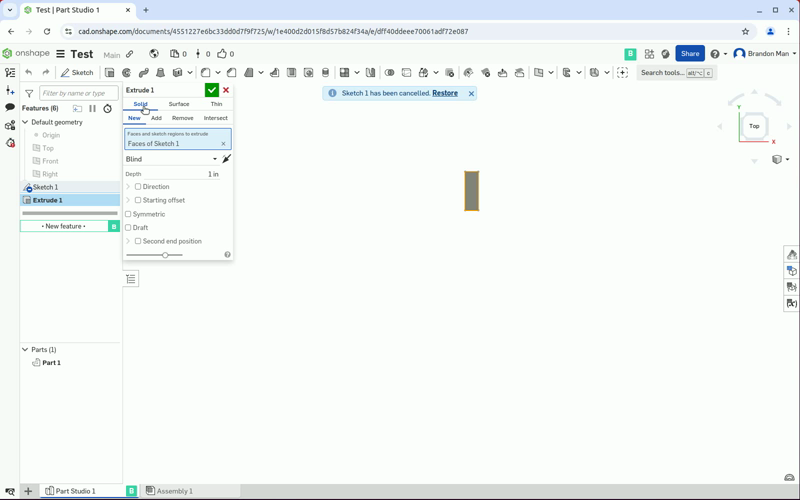
click(143, 106)
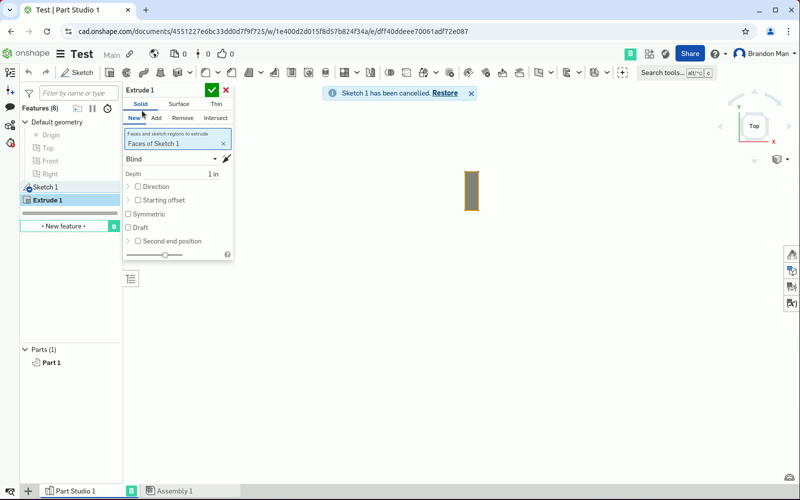
mouse_move(137, 120)
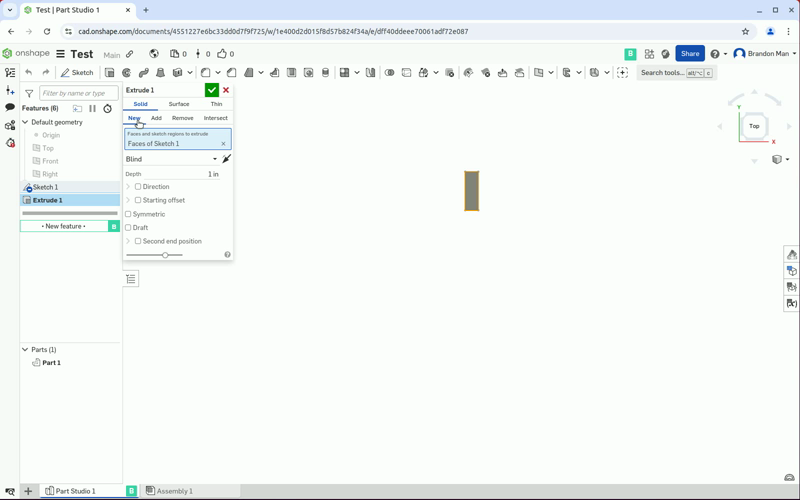
click(137, 120)
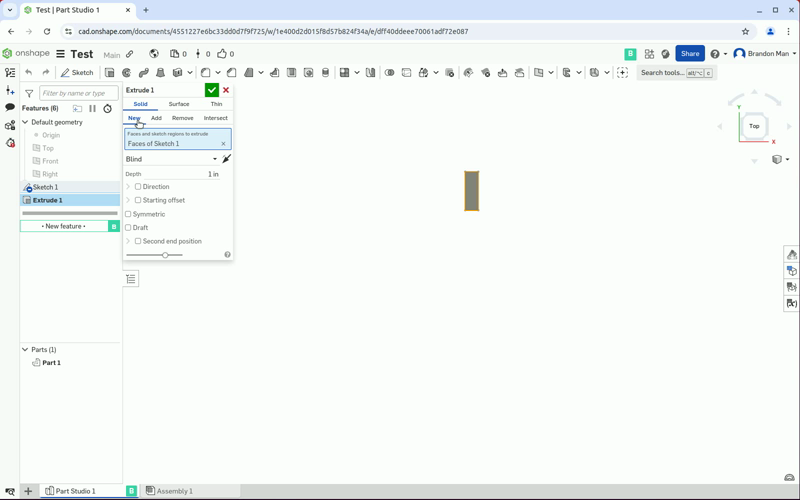
key(tab, 4)
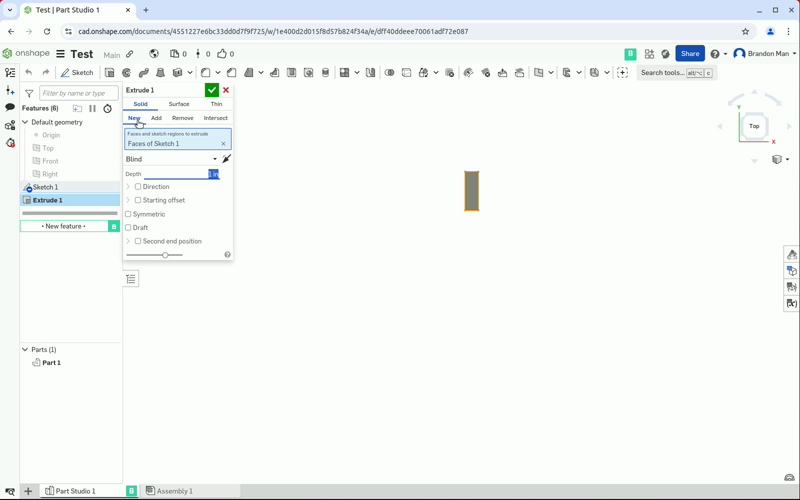
text(23.108)
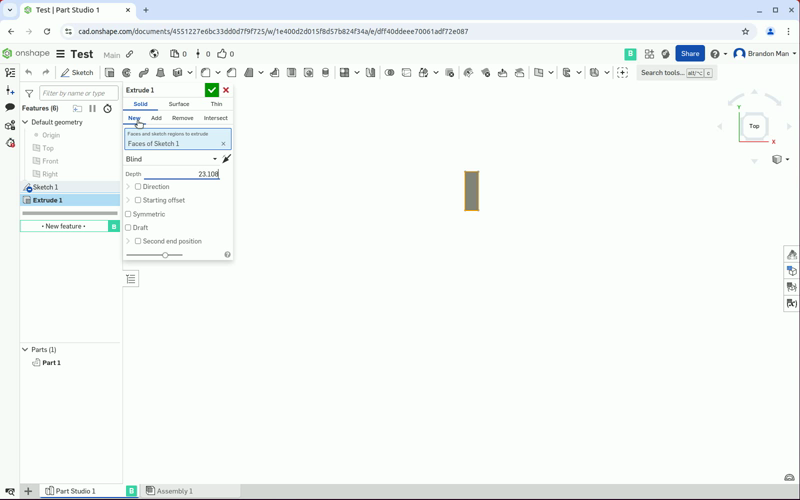
key(enter)
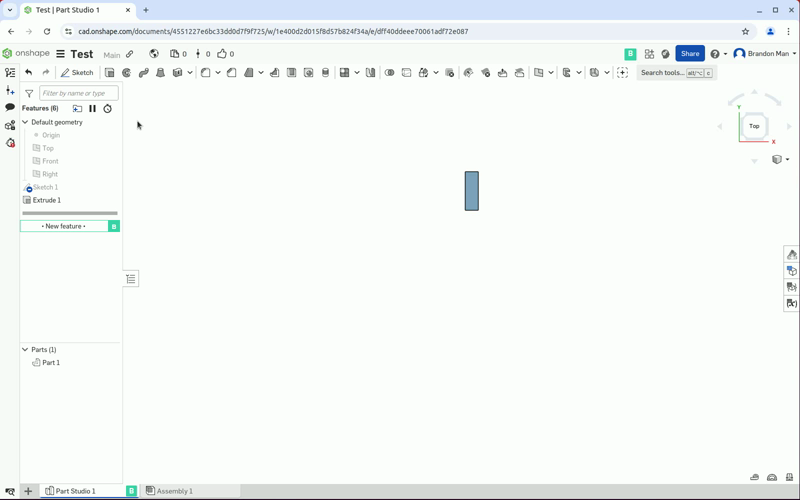
key(shift+h)
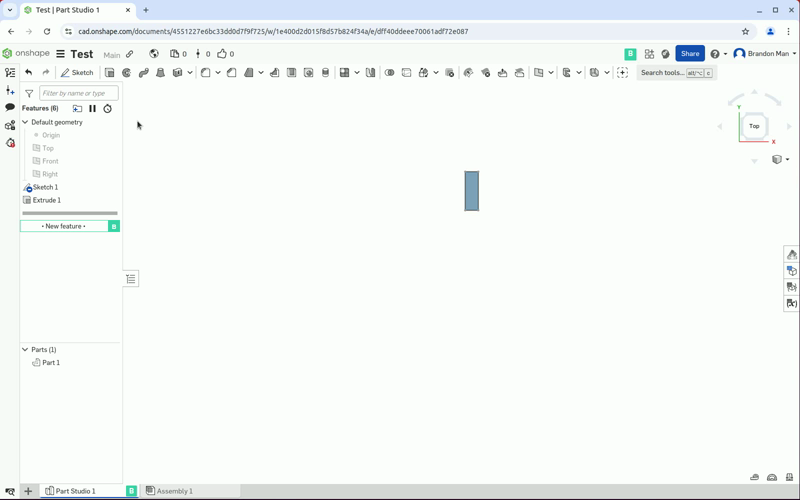
key(shift+h)
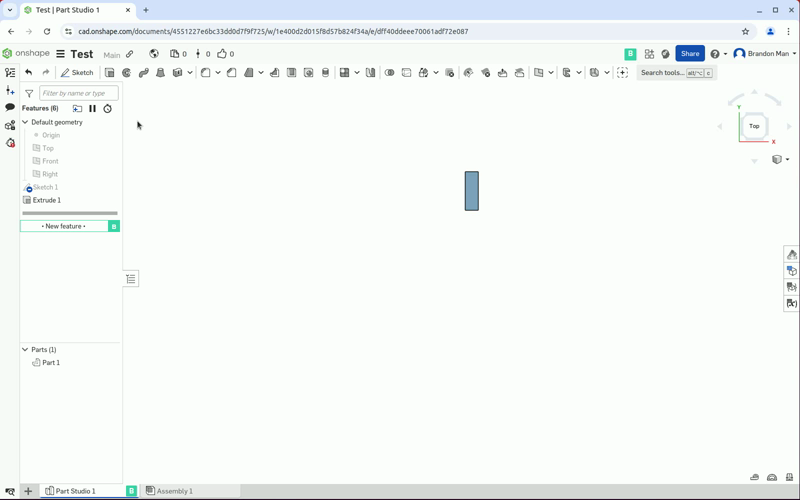
mouse_move(73, 189)
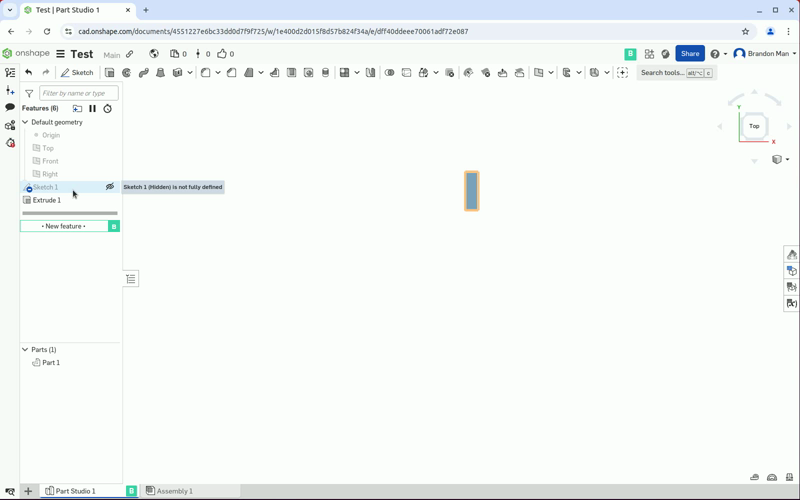
click(73, 189)
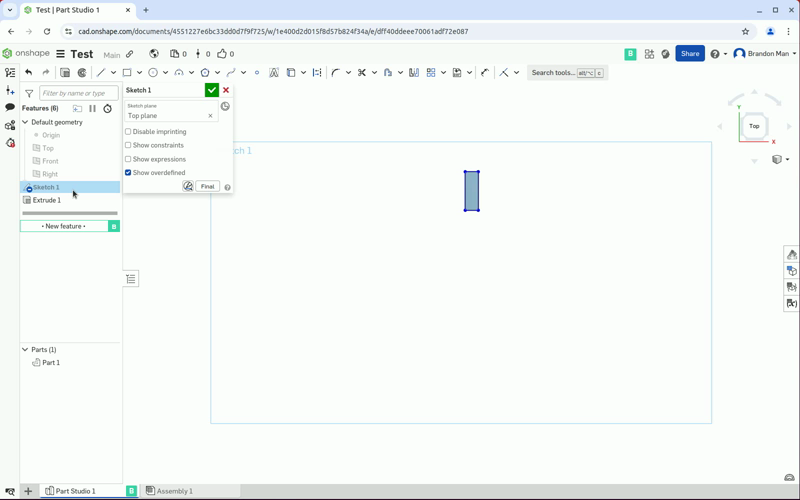
mouse_move(229, 92)
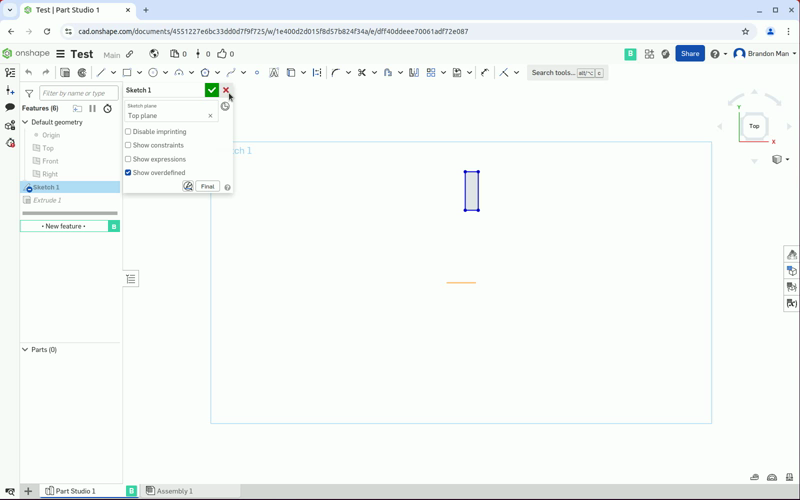
click(229, 92)
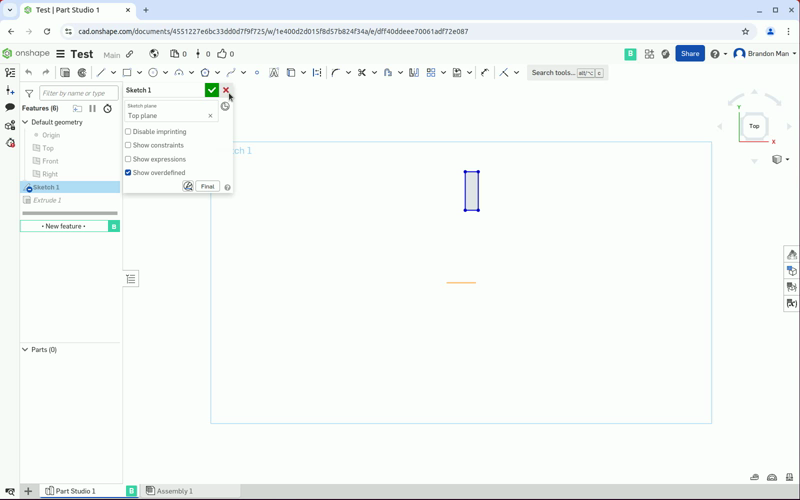
key(shift+s)
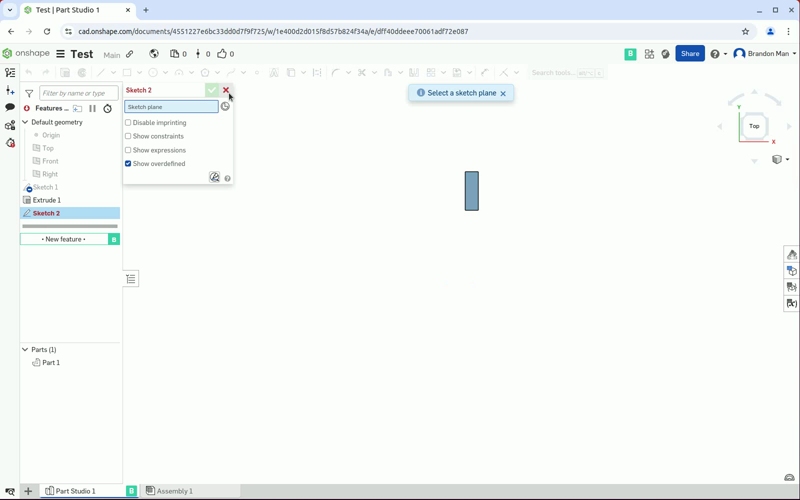
mouse_move(73, 150)
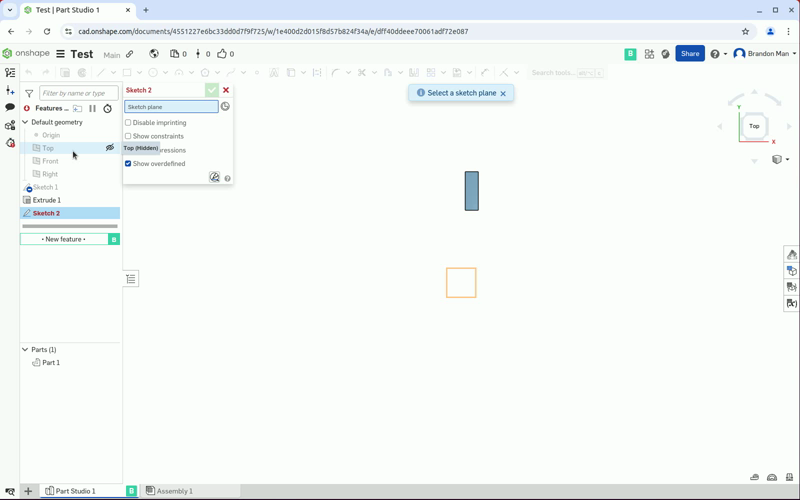
click(73, 150)
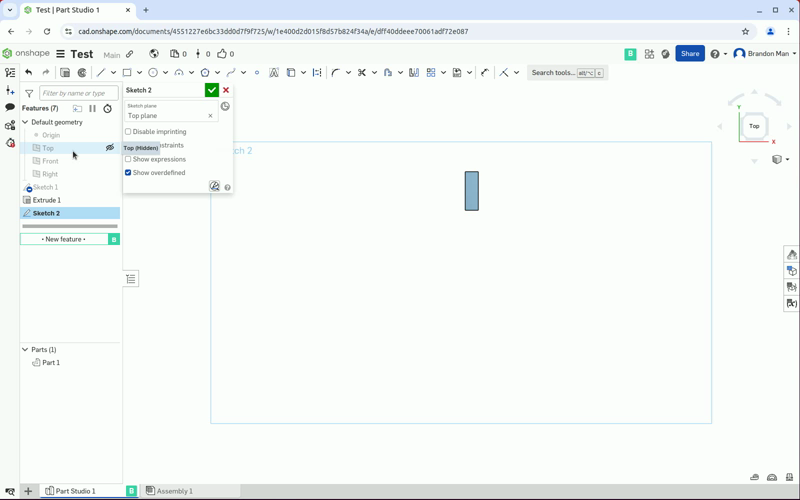
mouse_move(73, 352)
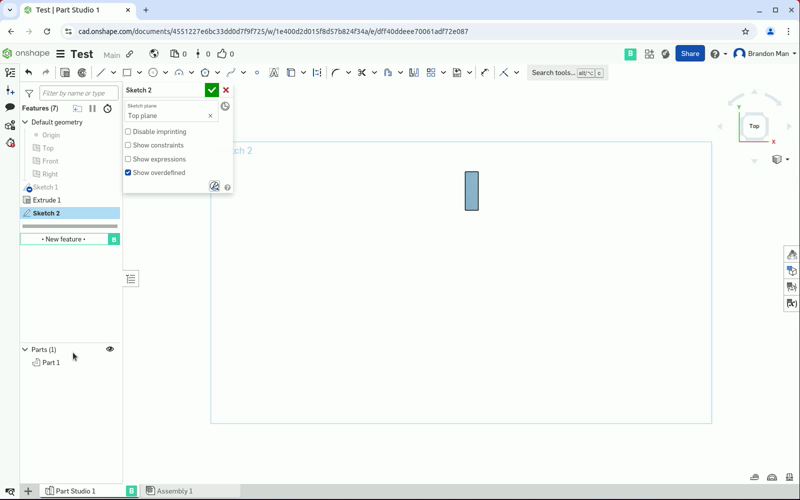
key(y)
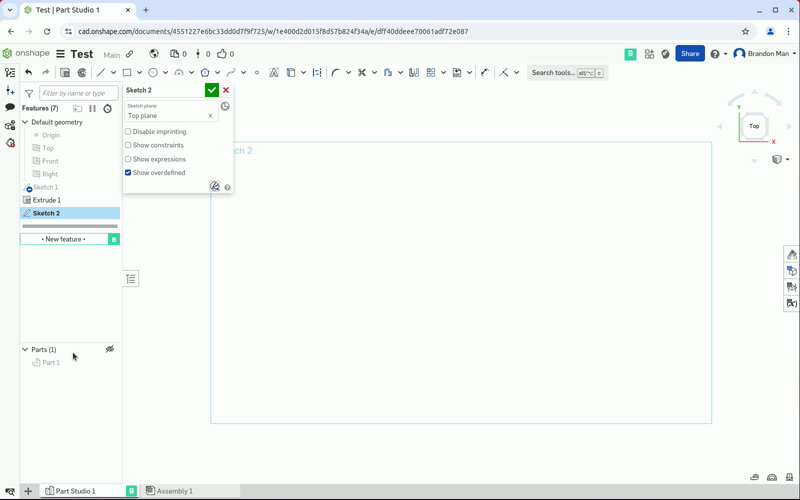
key(l)
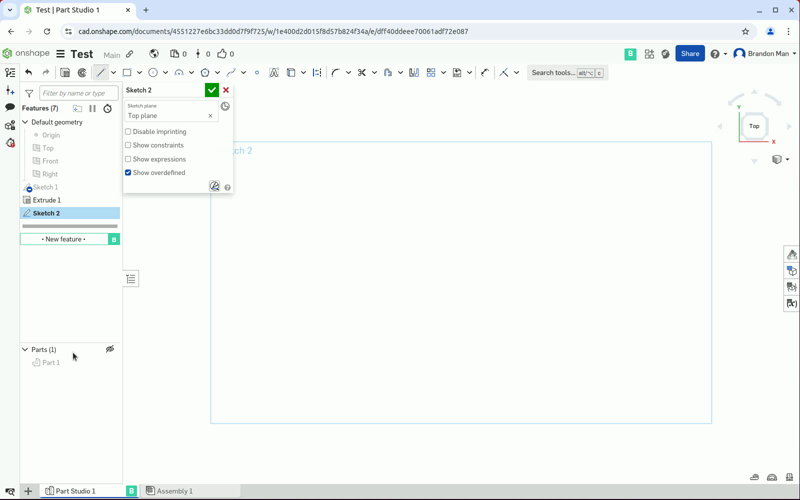
key_down(shift)
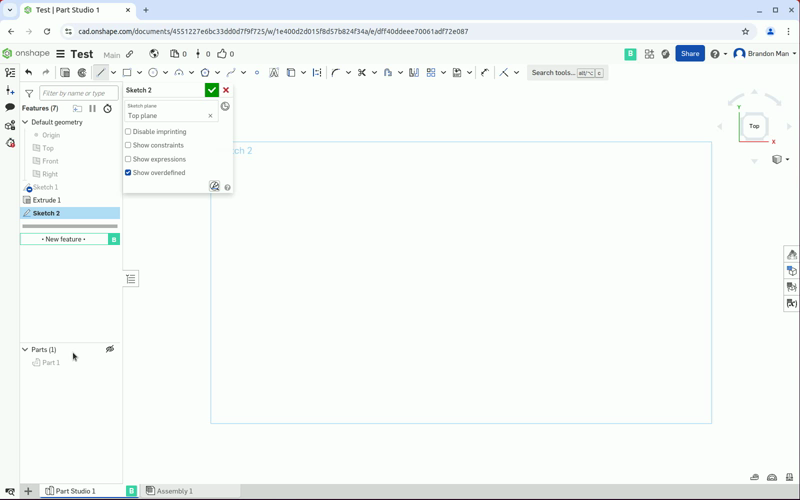
mouse_move(465, 266)
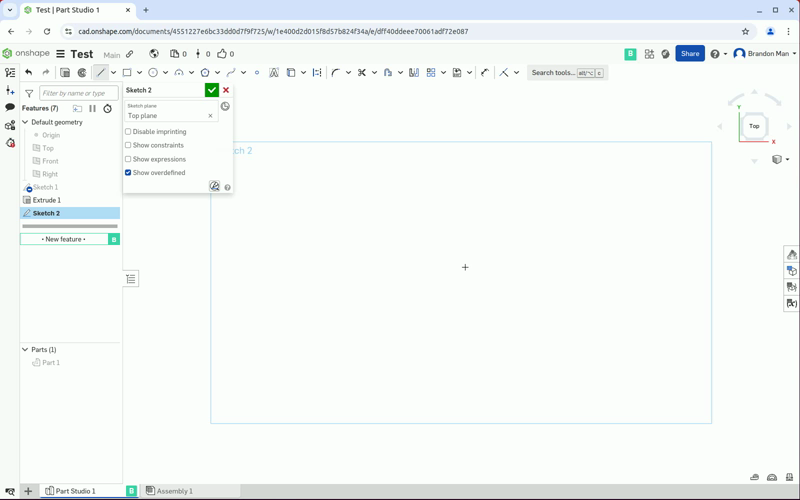
click(465, 266)
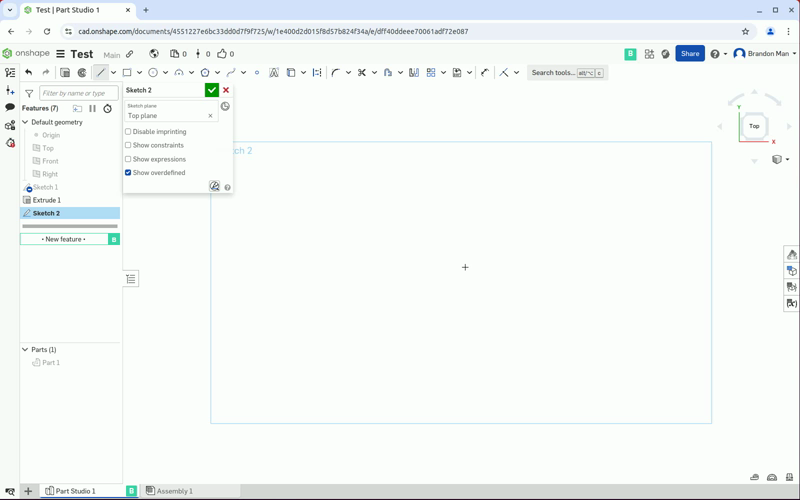
key_up(shift)
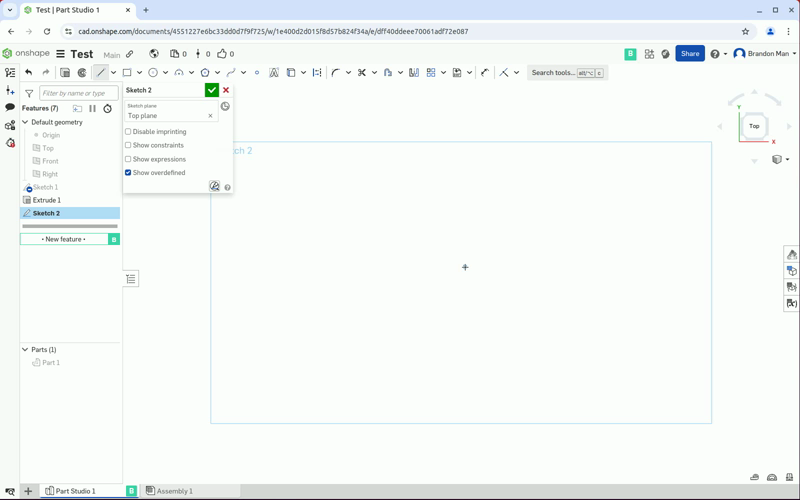
key_down(shift)
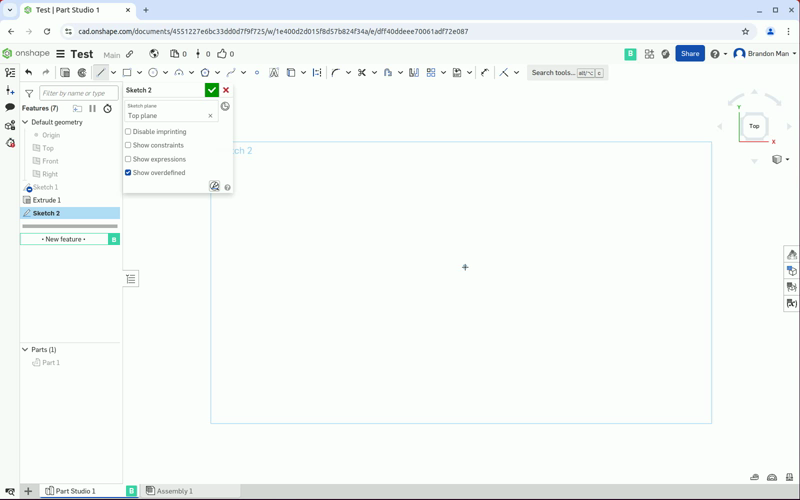
mouse_move(495, 266)
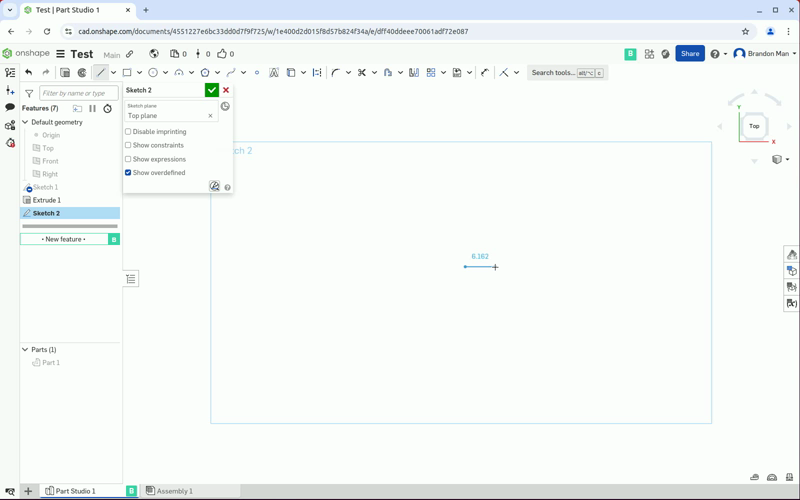
mouse_move(477, 266)
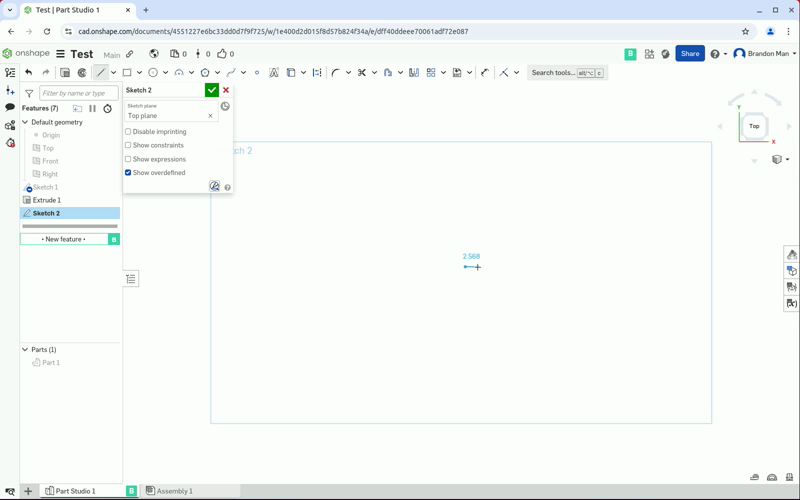
click(477, 266)
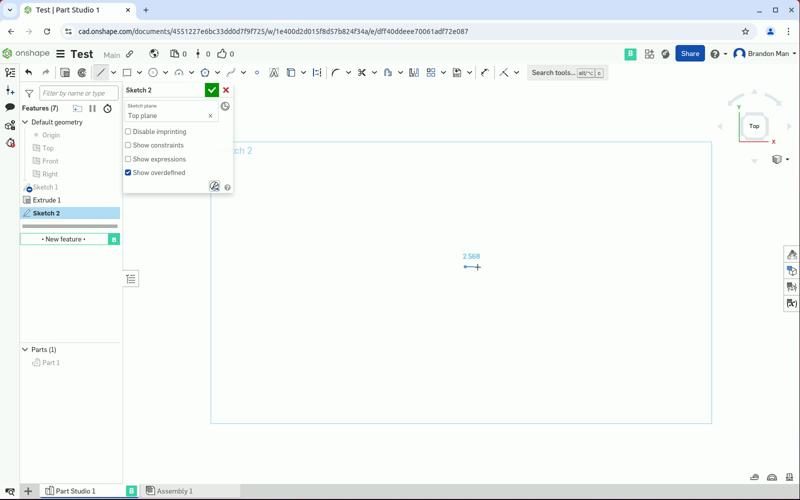
key_up(shift)
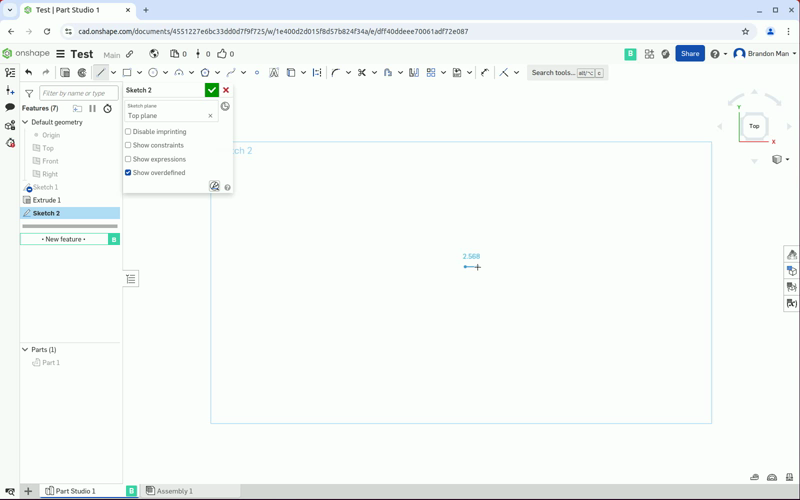
key_down(shift)
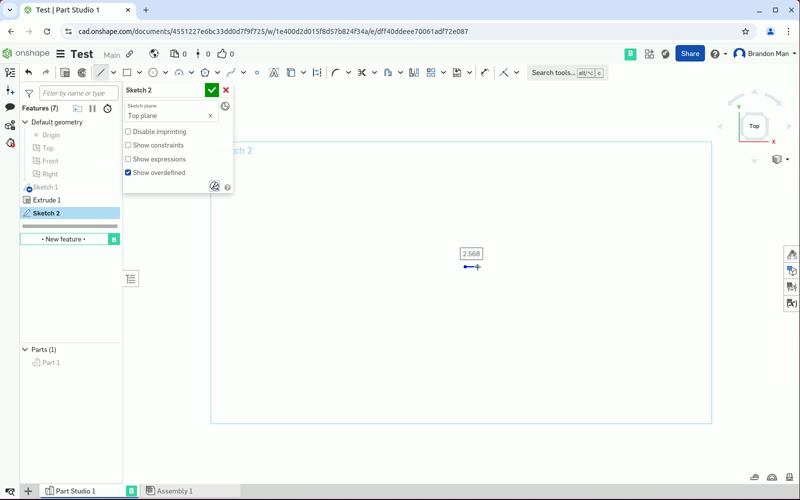
mouse_move(507, 266)
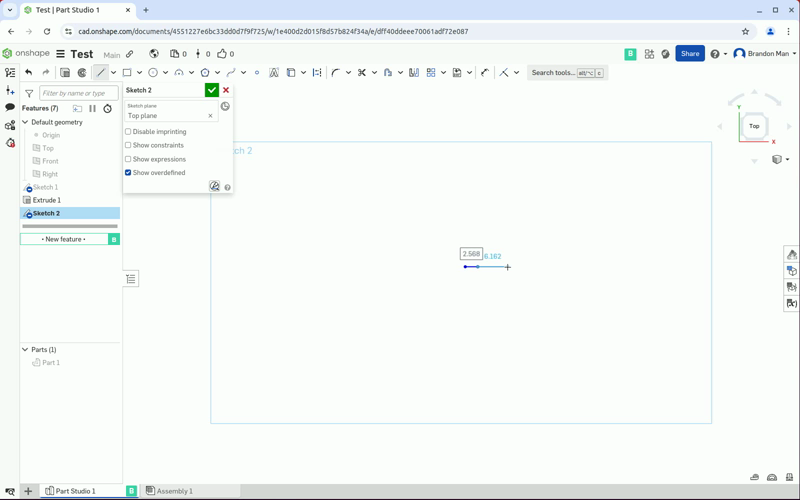
mouse_move(477, 209)
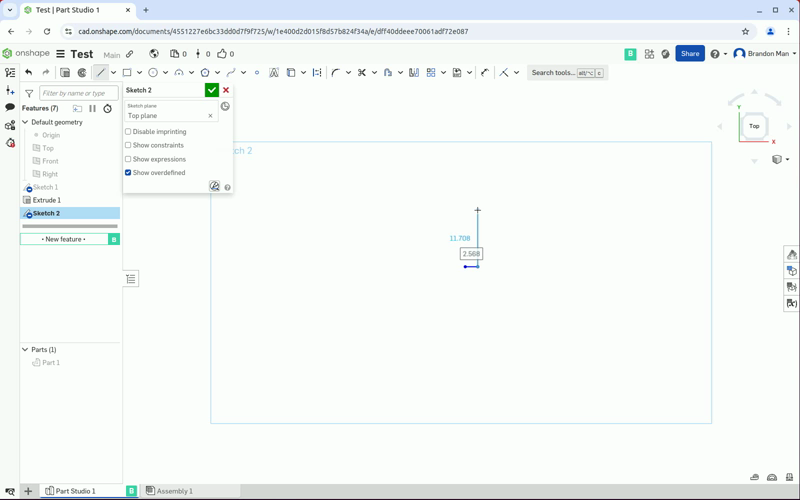
click(477, 209)
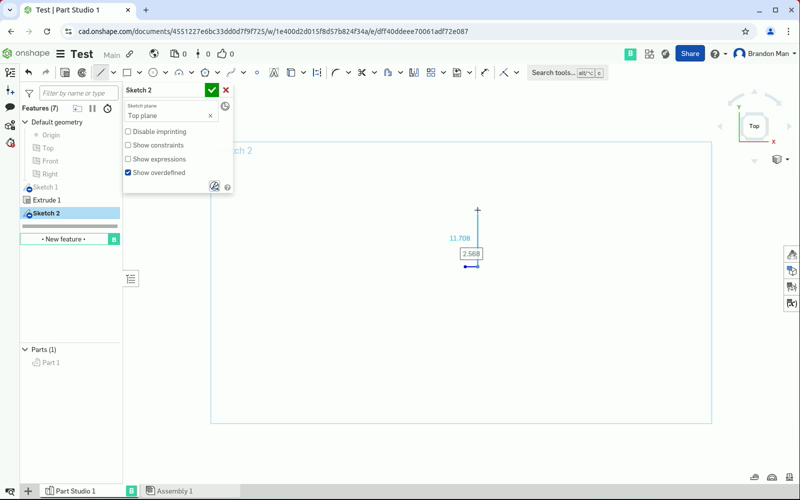
key_up(shift)
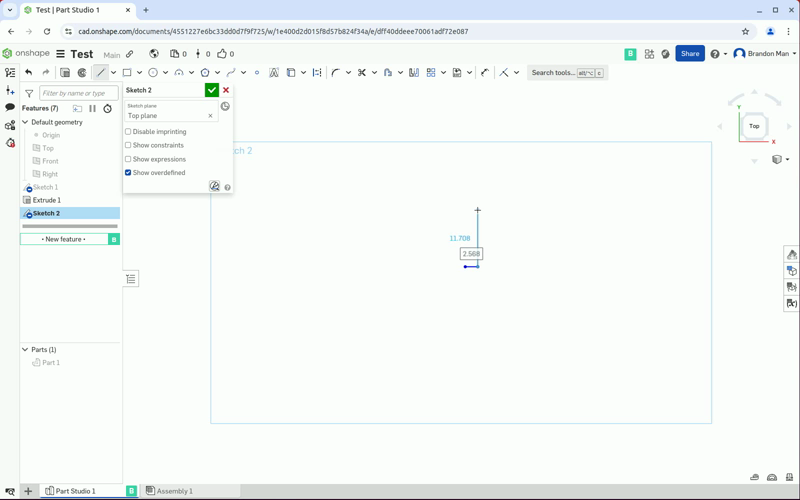
key_down(shift)
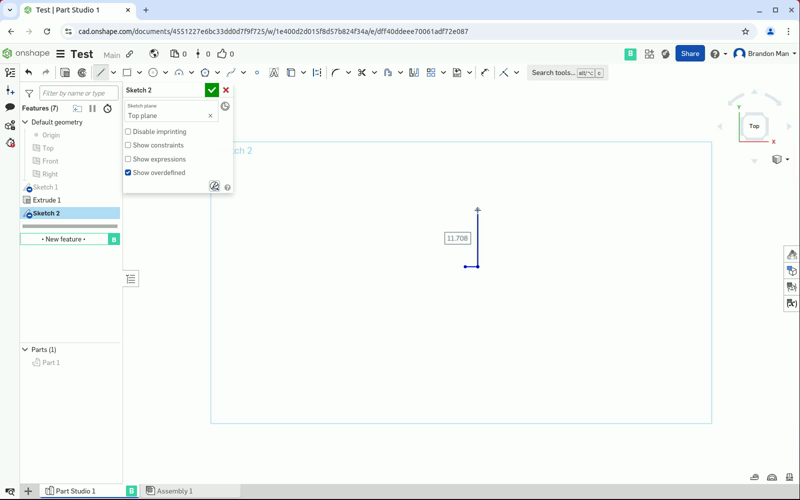
mouse_move(507, 209)
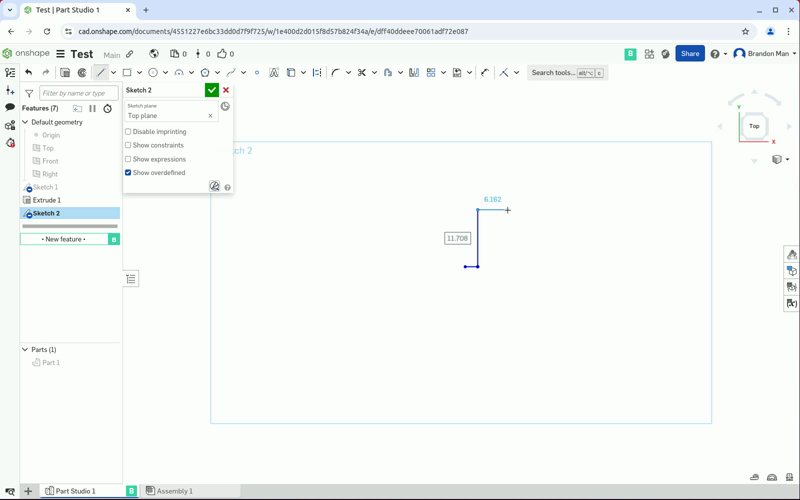
mouse_move(465, 209)
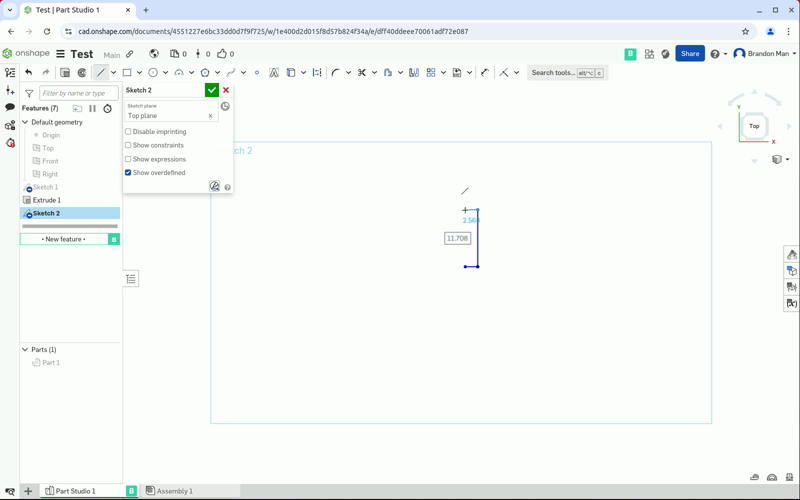
click(465, 209)
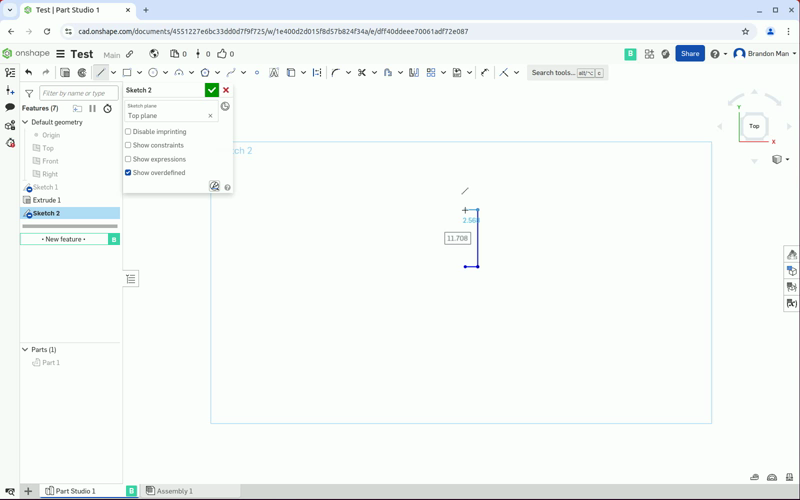
key_up(shift)
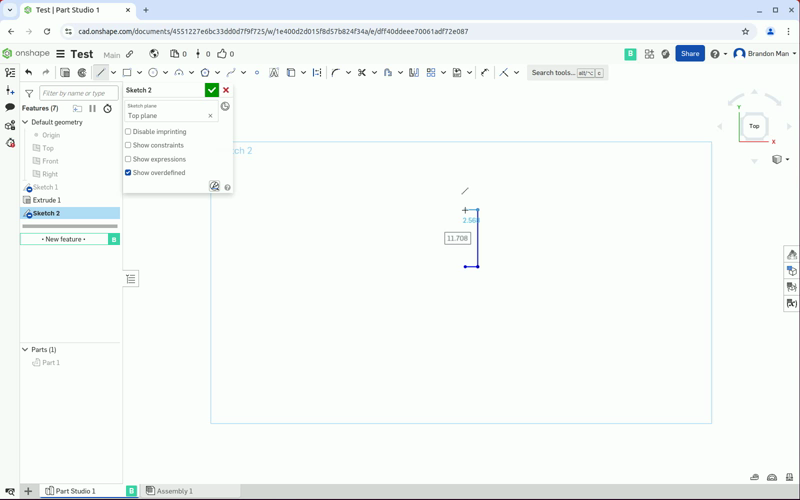
mouse_move(495, 209)
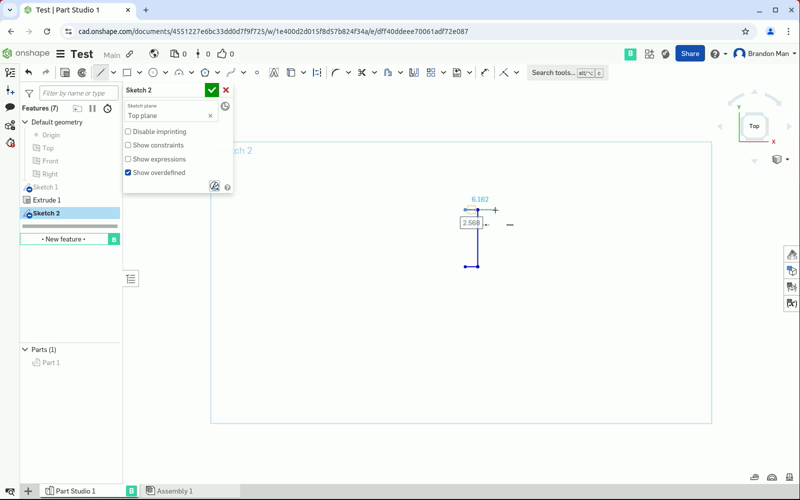
key_down(shift)
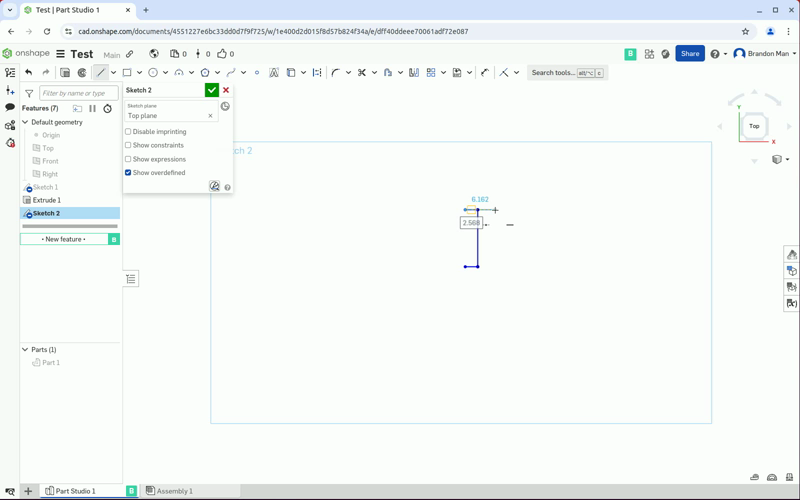
mouse_move(465, 266)
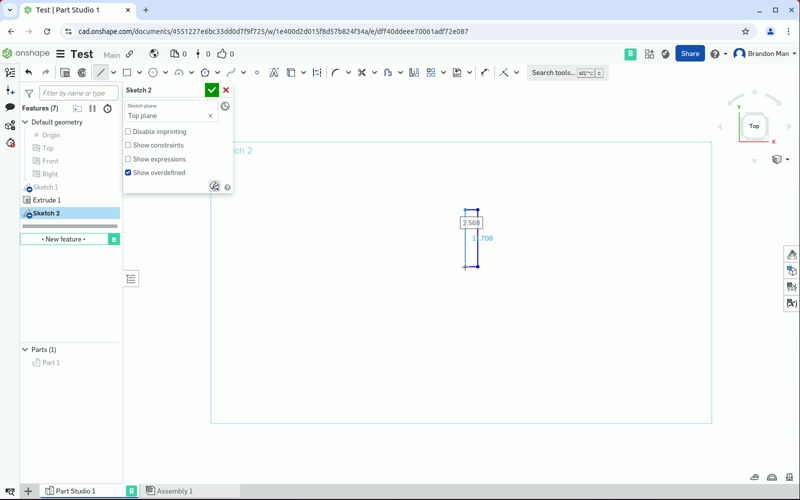
key_up(shift)
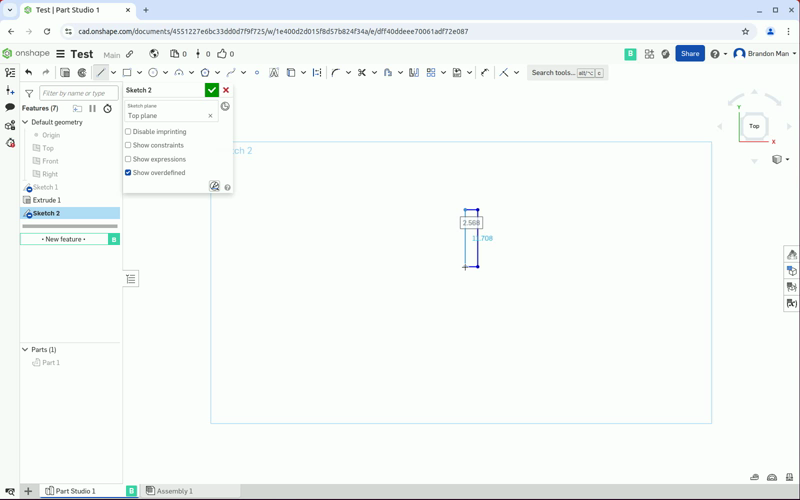
click(465, 266)
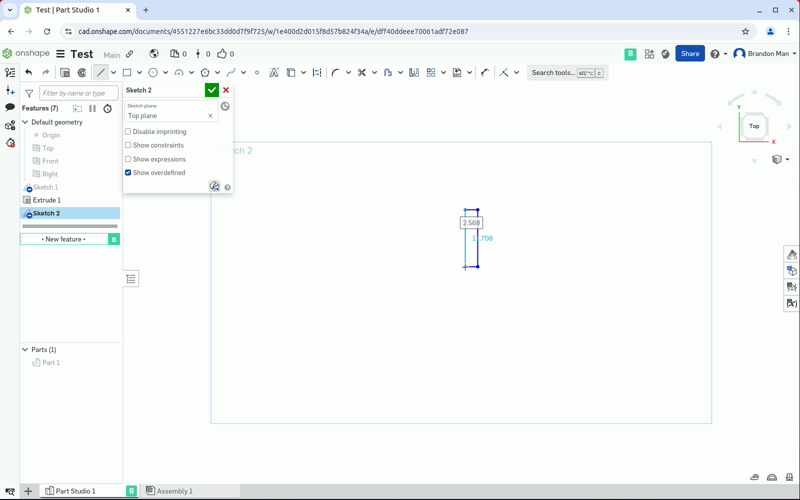
key(esc)
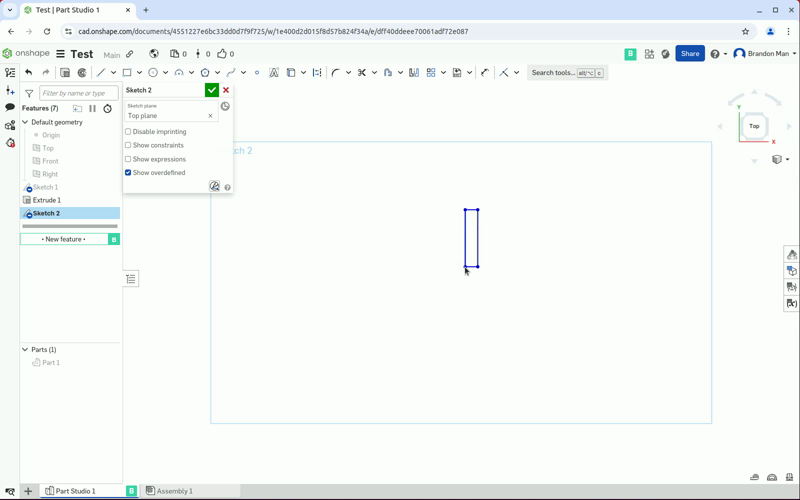
mouse_move(466, 225)
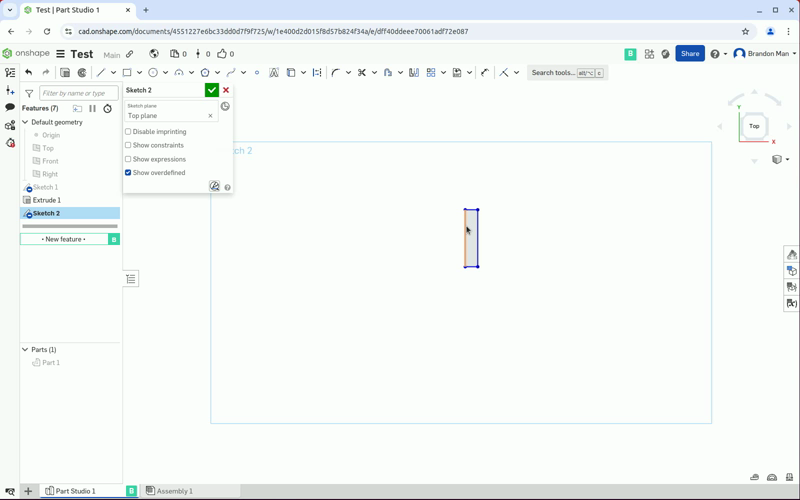
scroll(6)
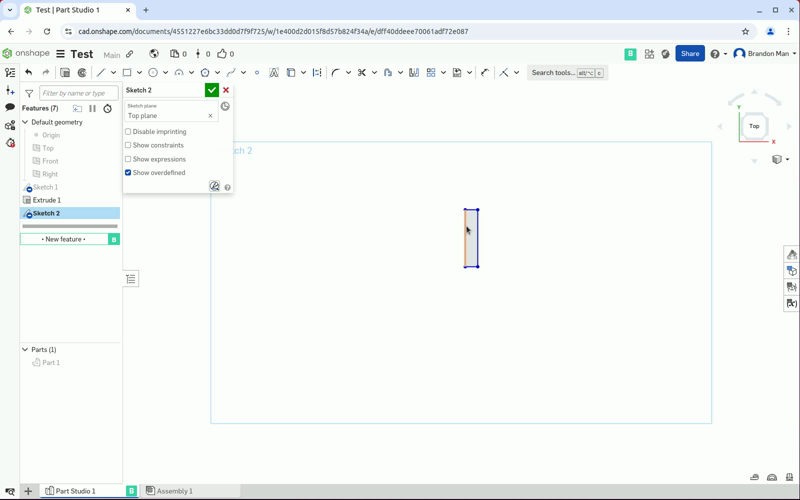
scroll(6)
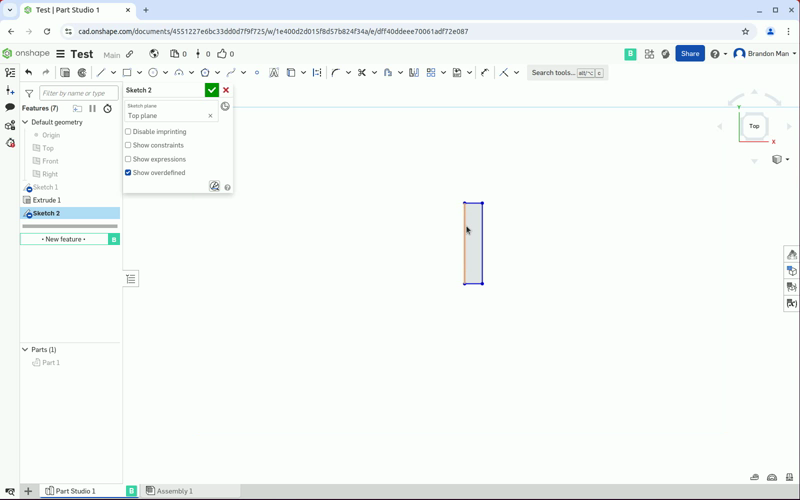
scroll(6)
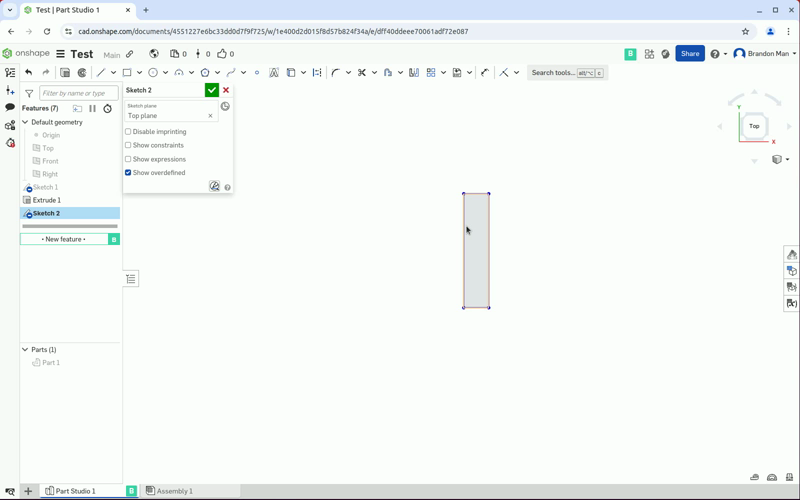
scroll(6)
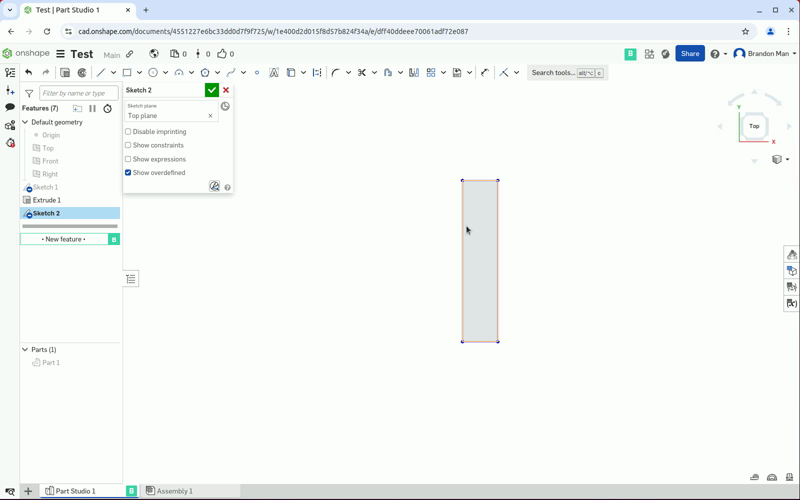
scroll(6)
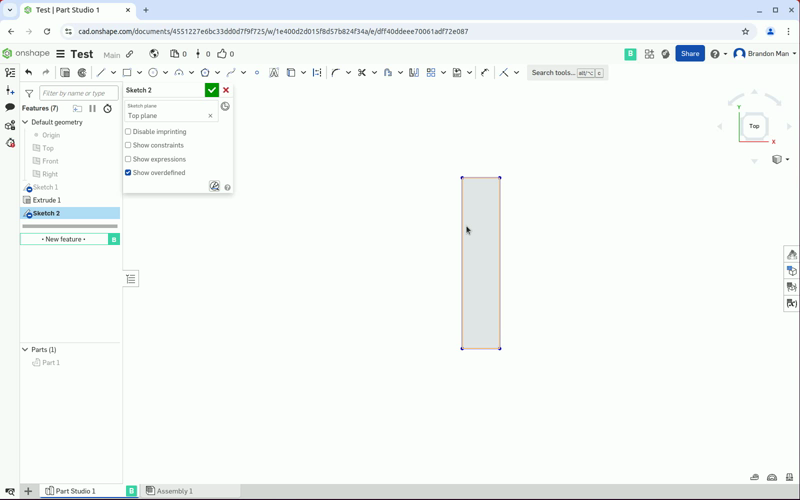
scroll(6)
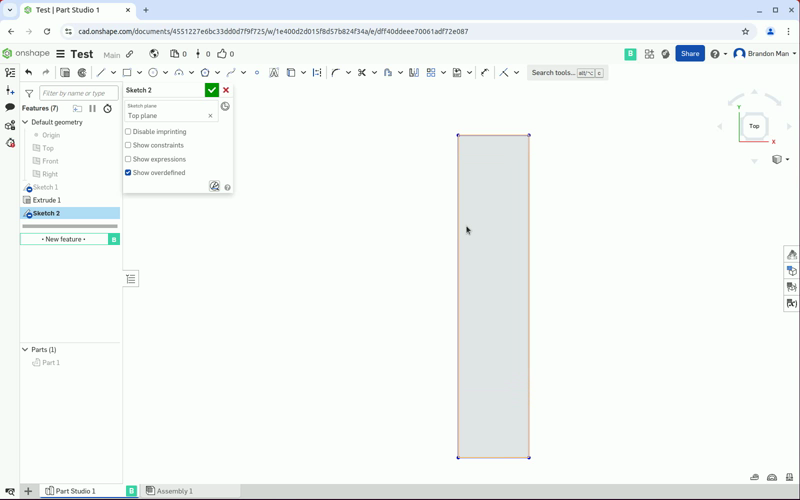
scroll(6)
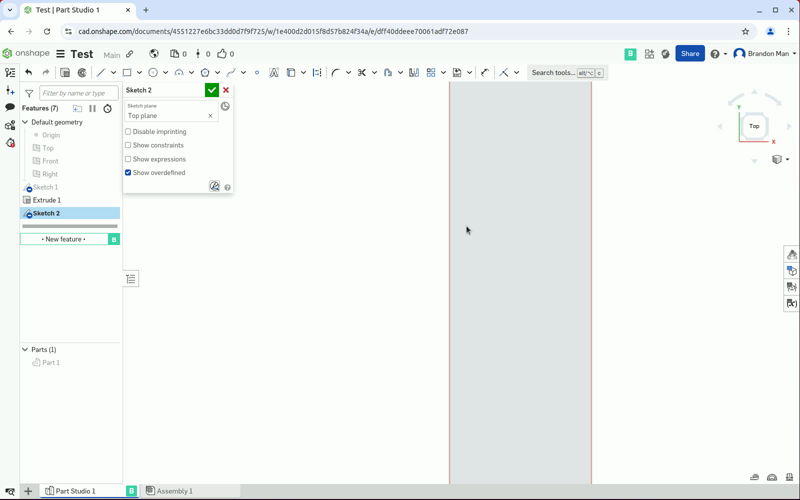
click(466, 225)
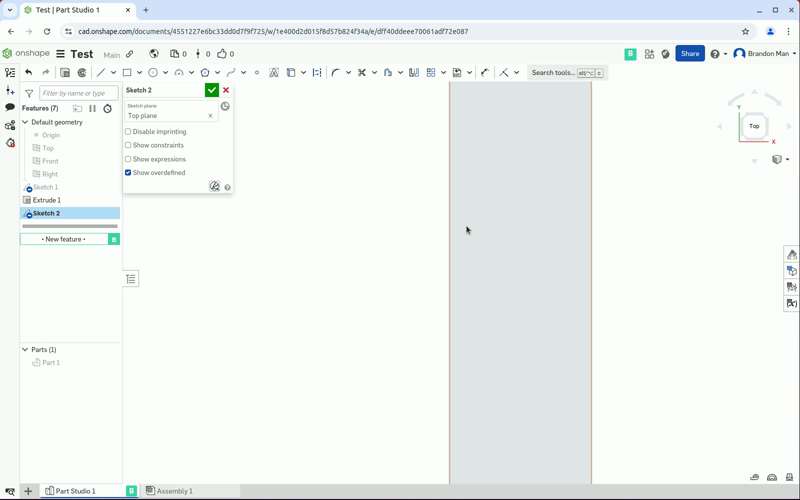
scroll(-6)
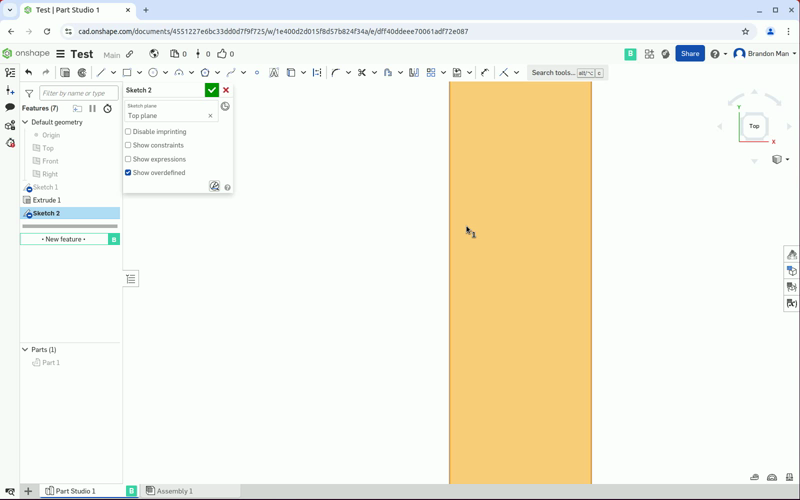
scroll(-6)
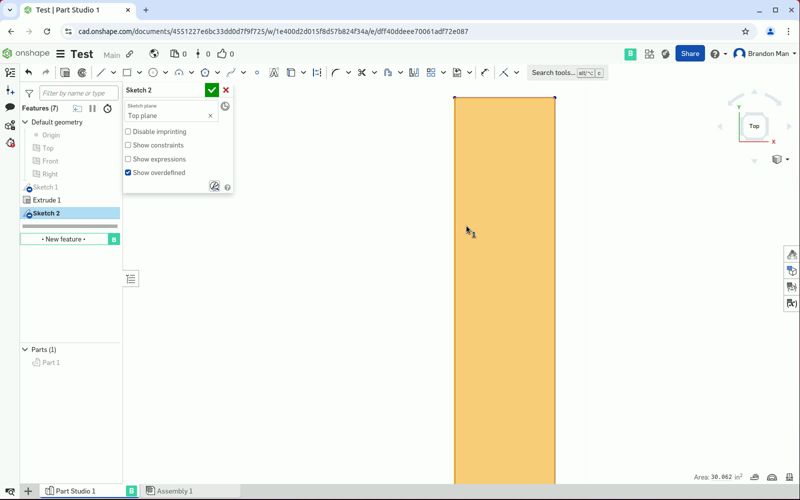
scroll(-6)
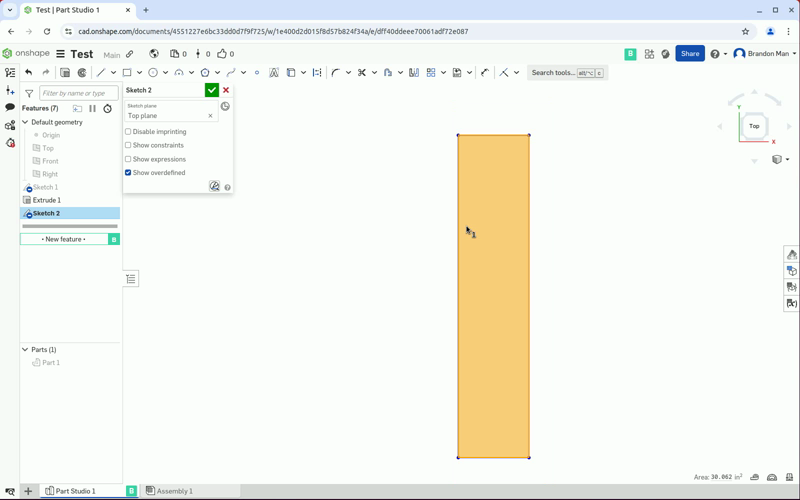
scroll(-6)
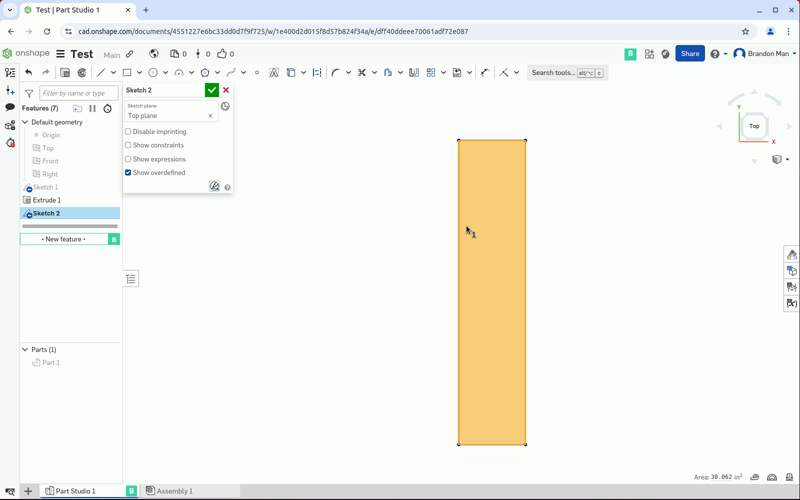
scroll(-6)
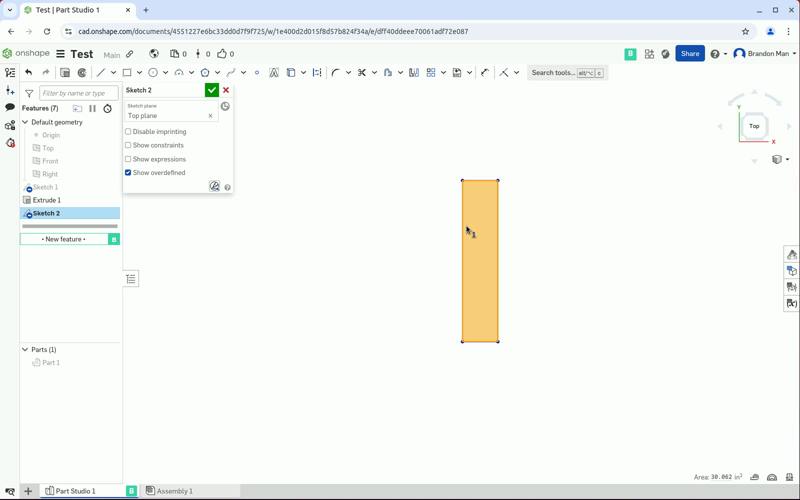
scroll(-6)
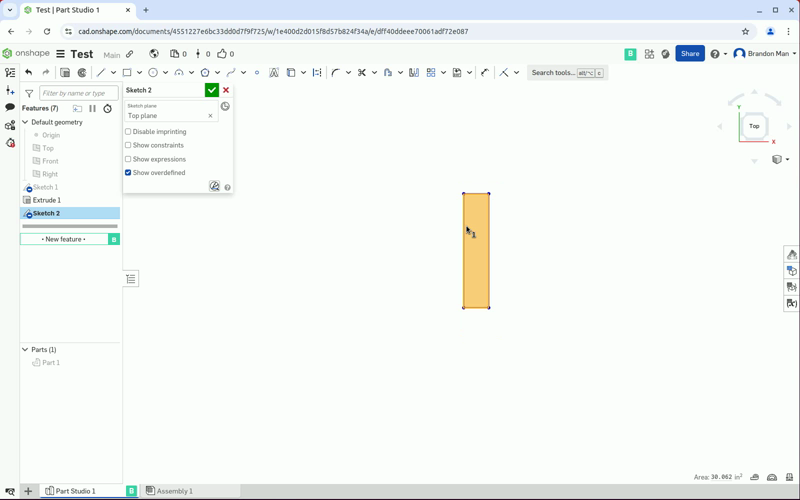
scroll(-6)
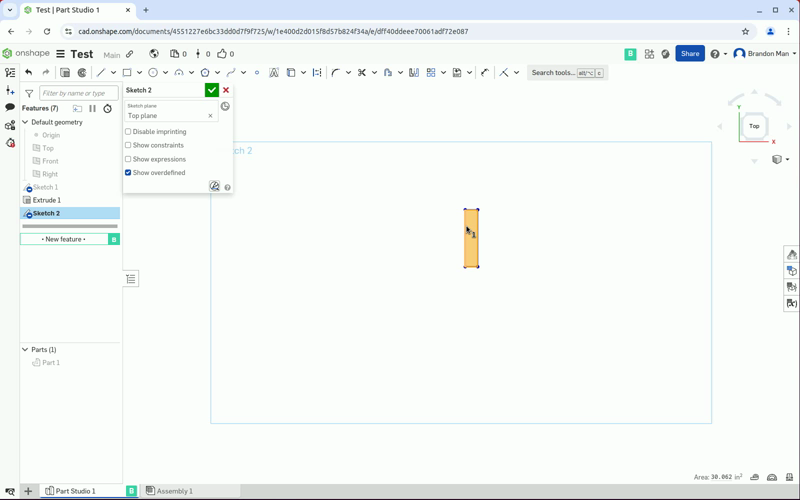
mouse_move(73, 352)
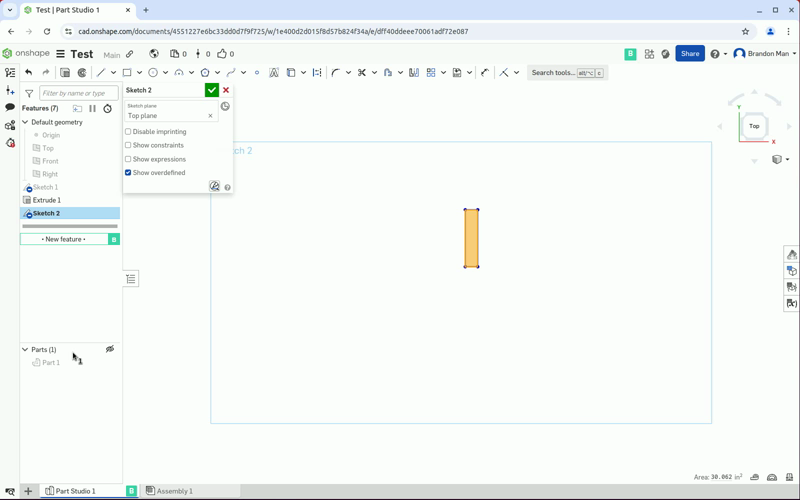
key(shift+y)
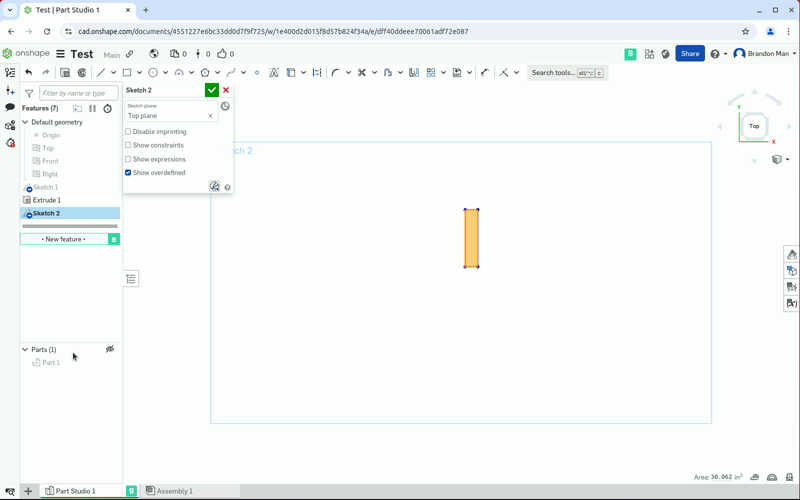
key(shift+e)
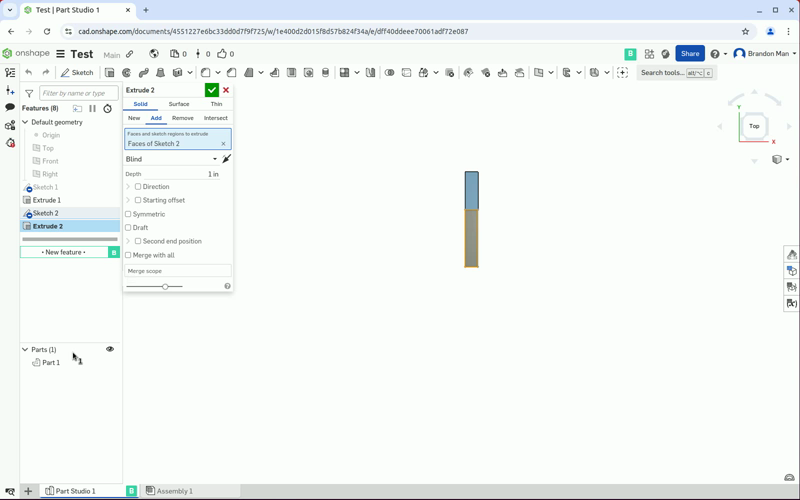
mouse_move(143, 106)
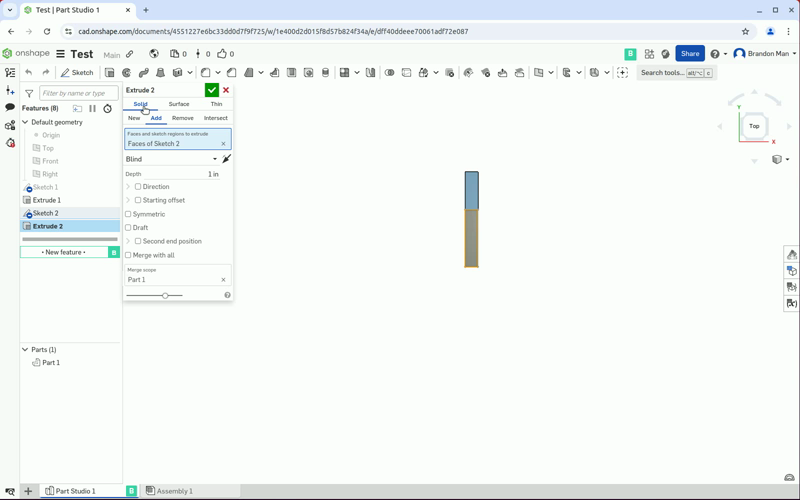
click(143, 106)
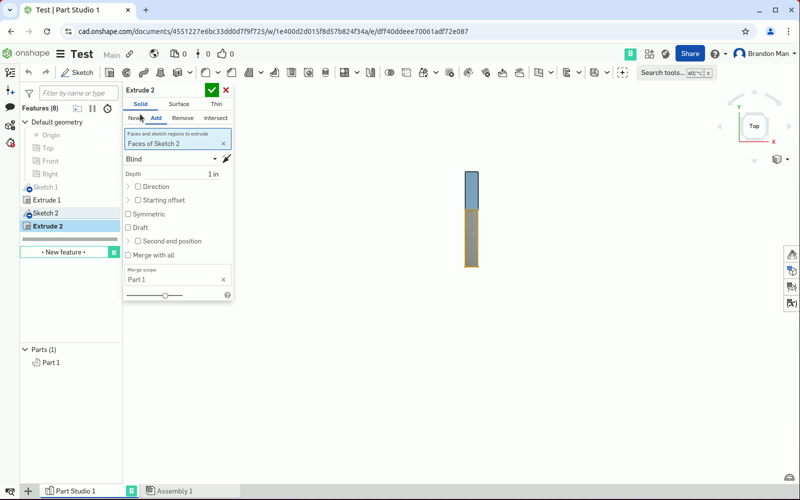
mouse_move(137, 120)
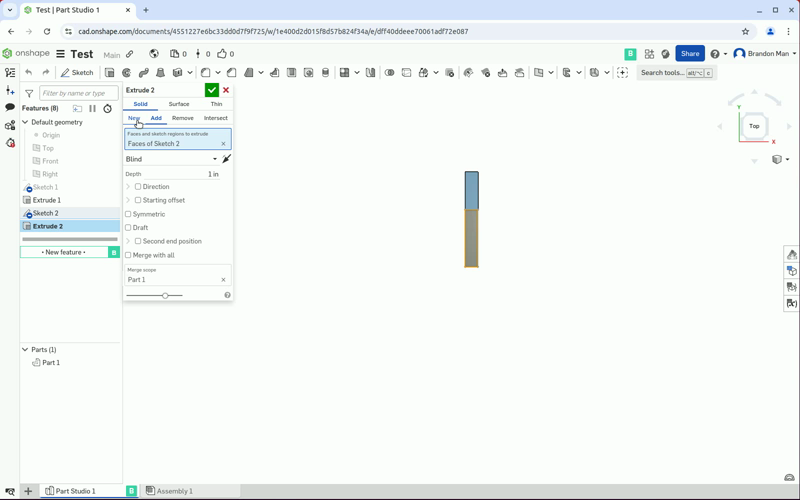
click(137, 120)
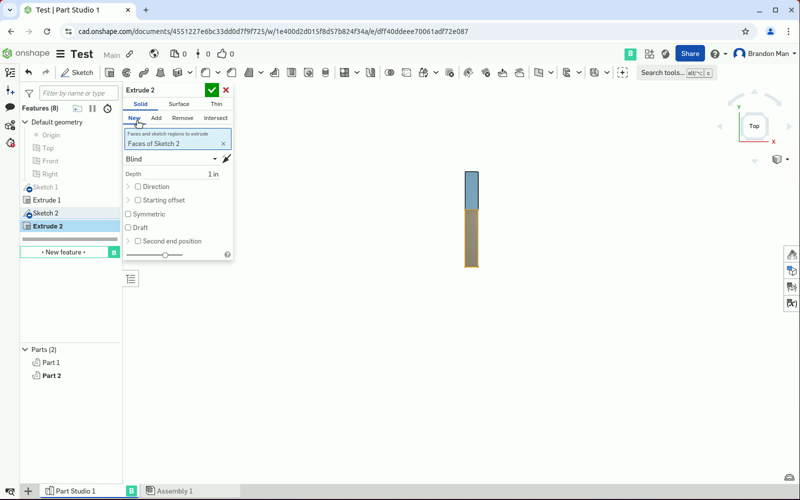
key(tab, 4)
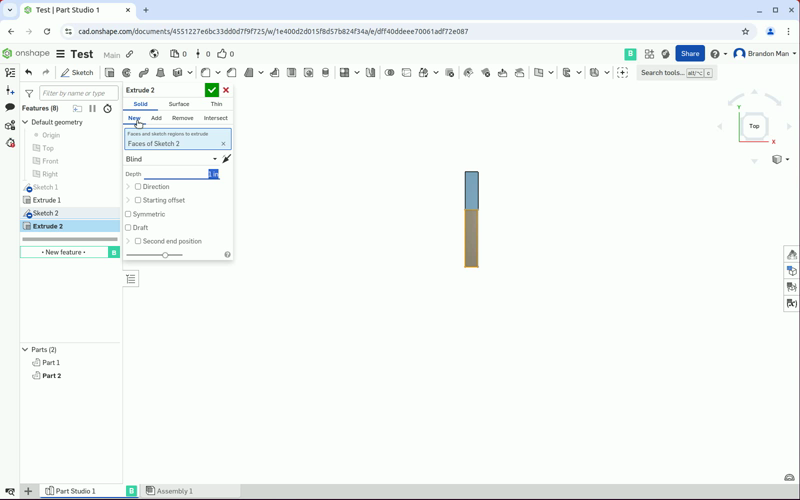
text(23.108)
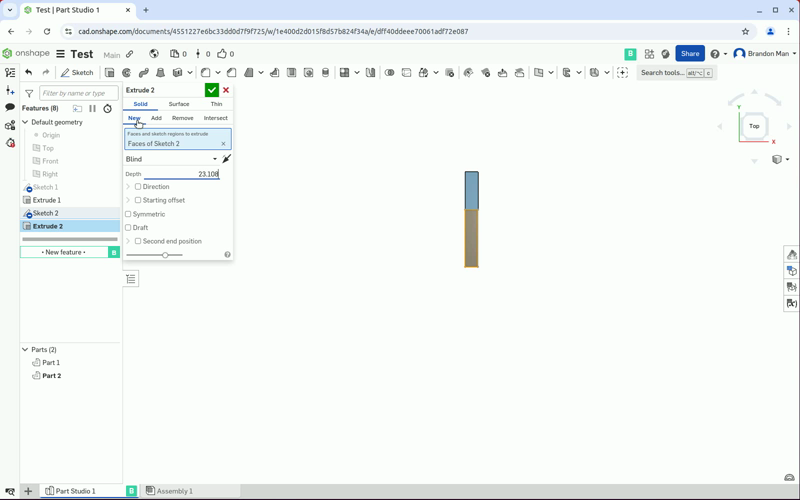
key(enter)
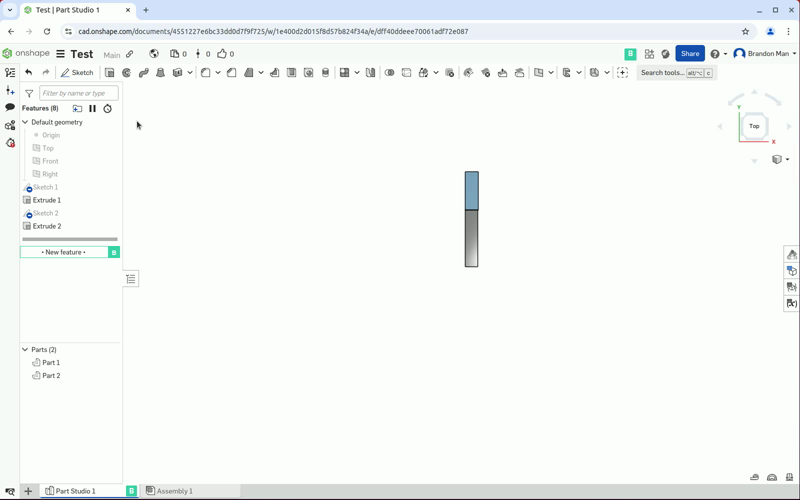
key(shift+h)
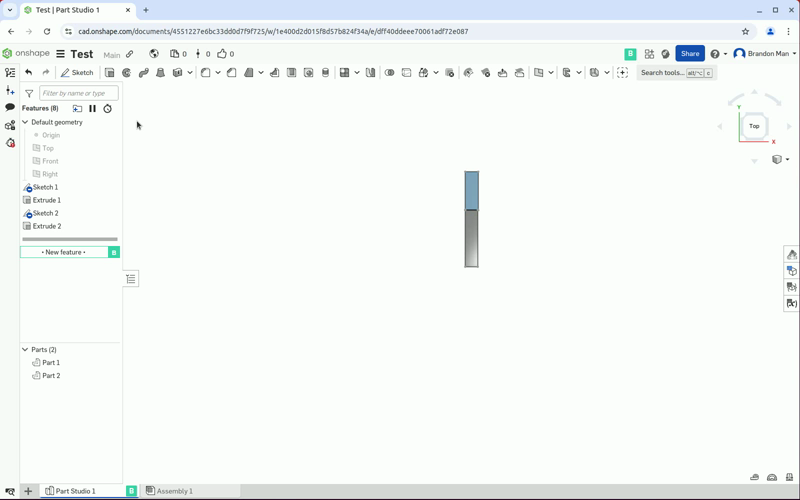
key(shift+h)
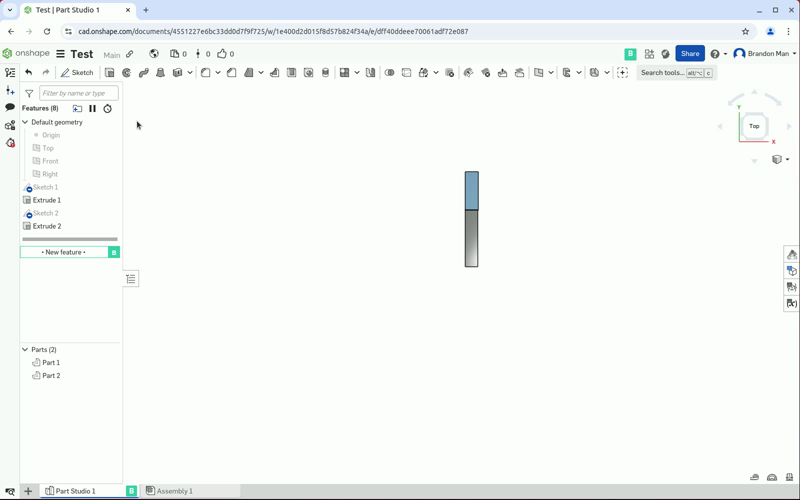
mouse_move(73, 189)
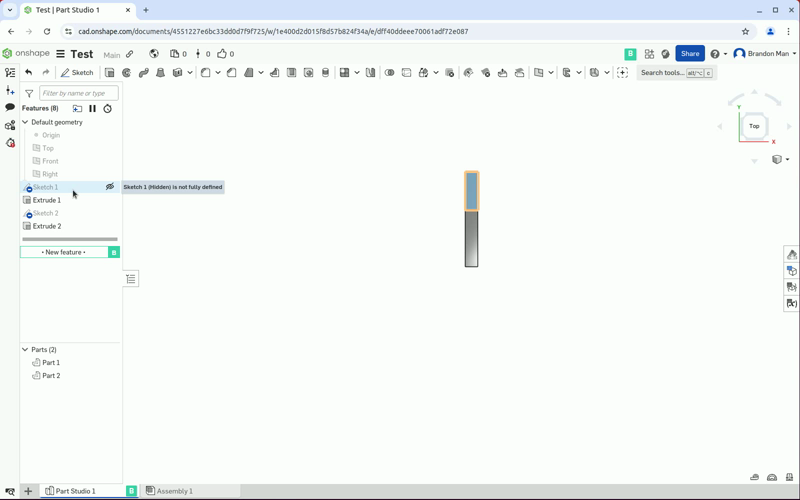
click(73, 189)
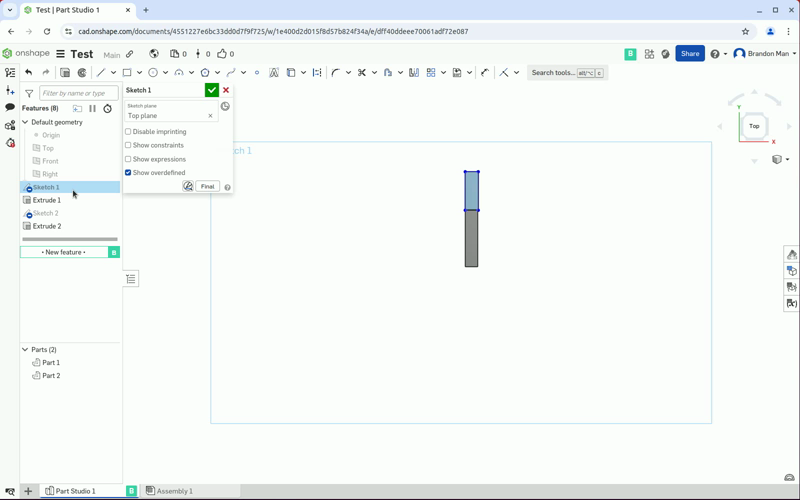
mouse_move(229, 92)
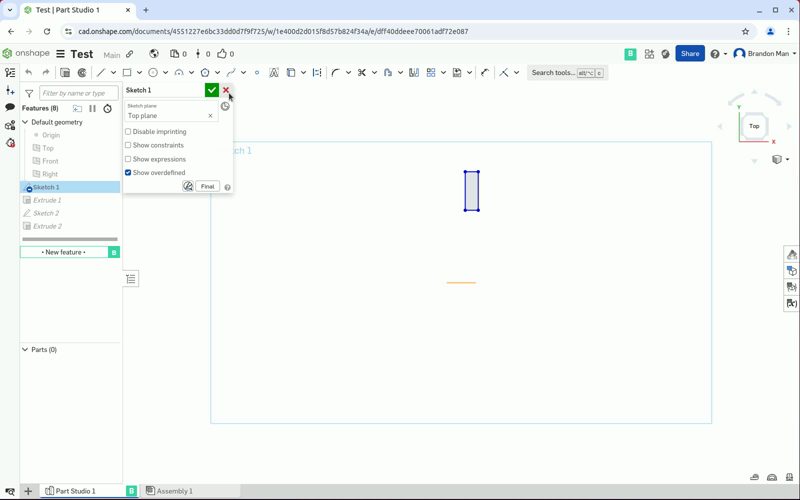
click(229, 92)
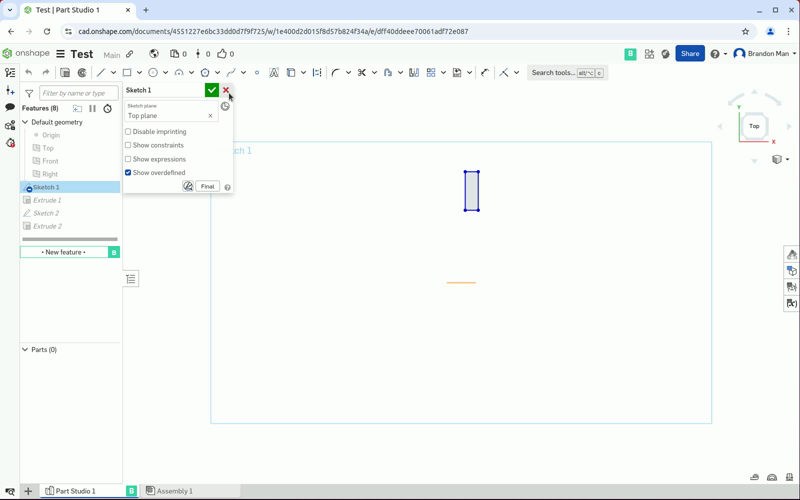
key(shift+s)
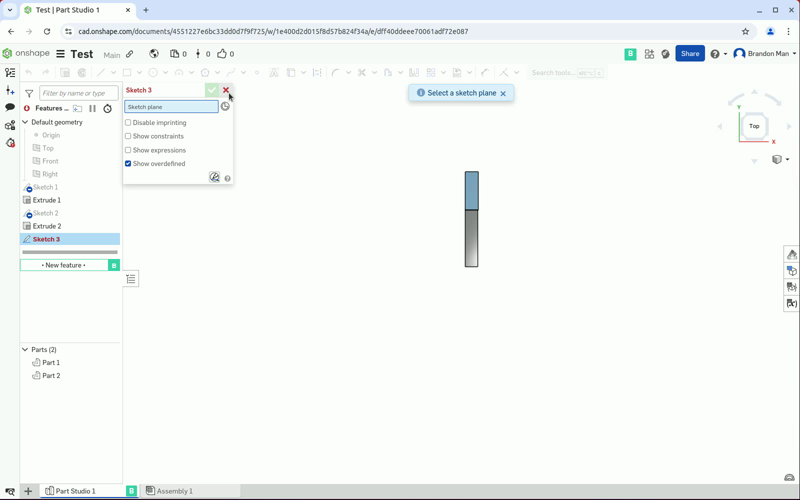
mouse_move(73, 150)
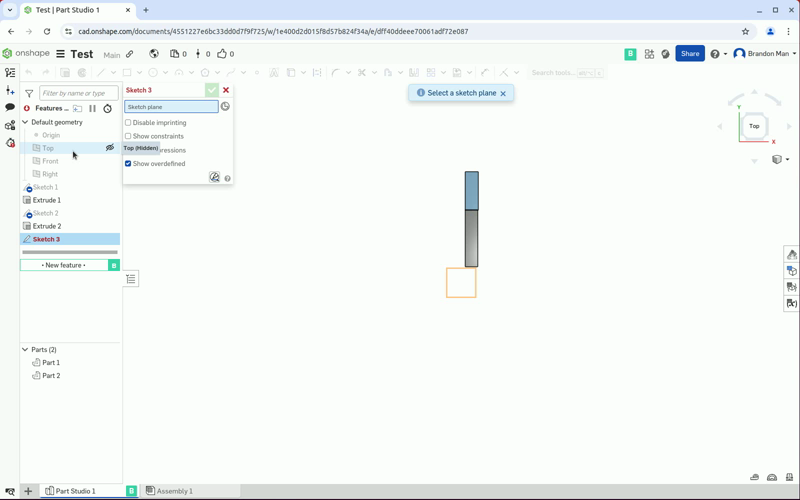
click(73, 150)
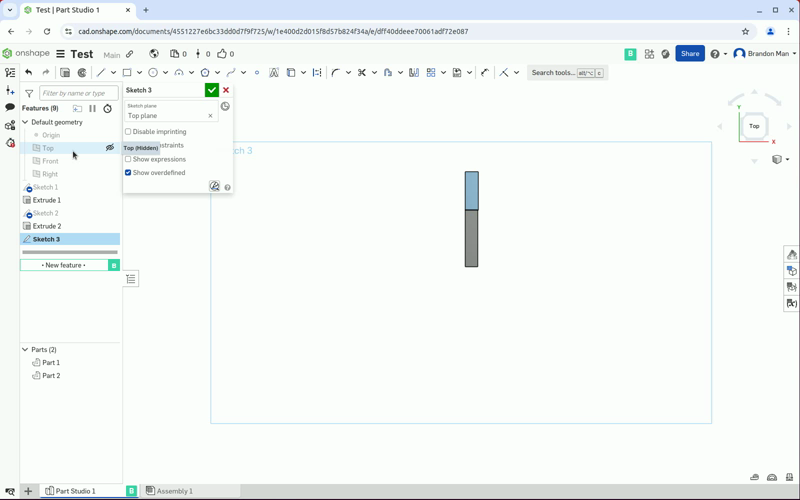
mouse_move(73, 352)
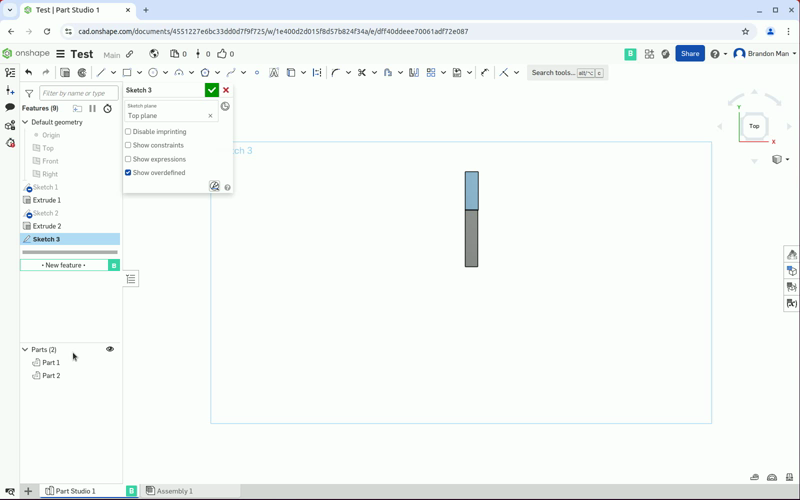
key(y)
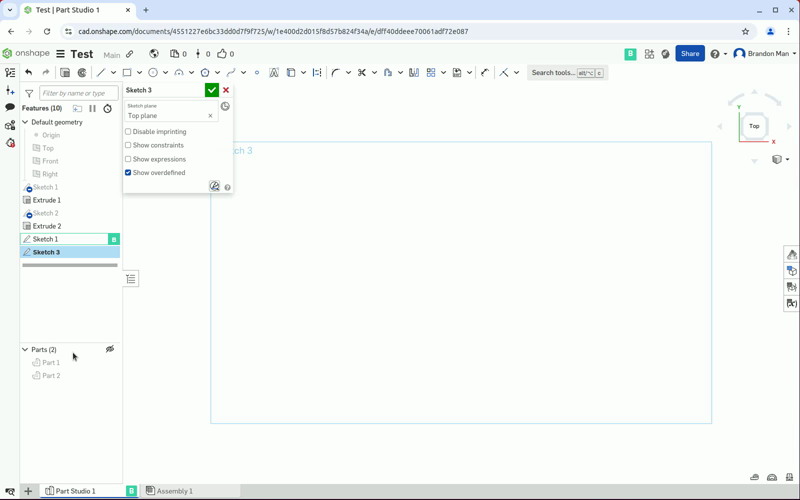
key(l)
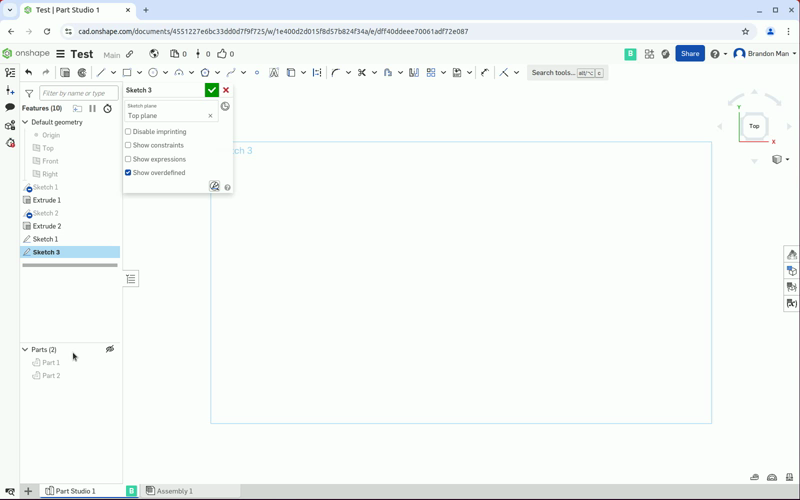
key_down(shift)
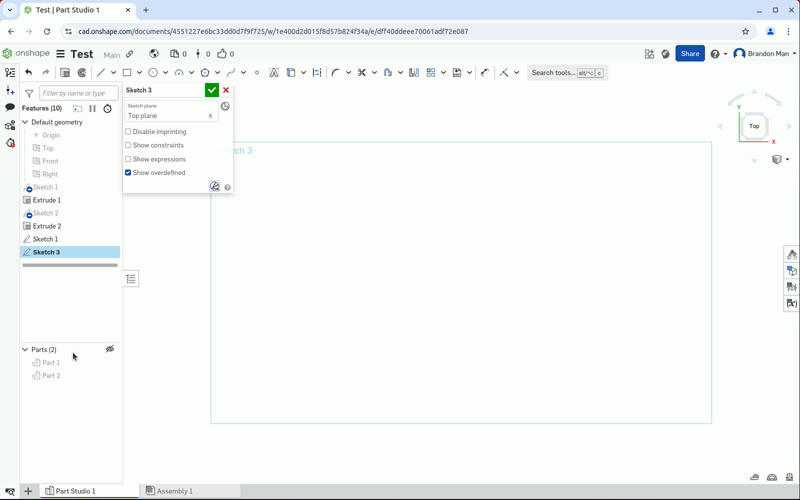
mouse_move(443, 393)
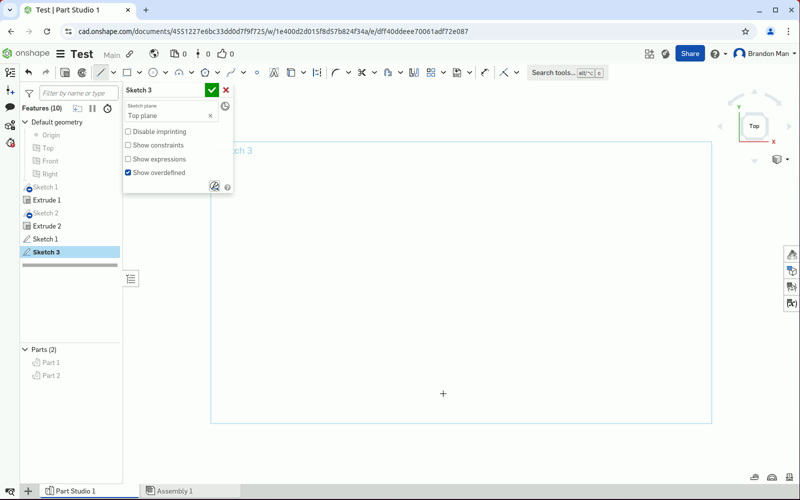
click(443, 393)
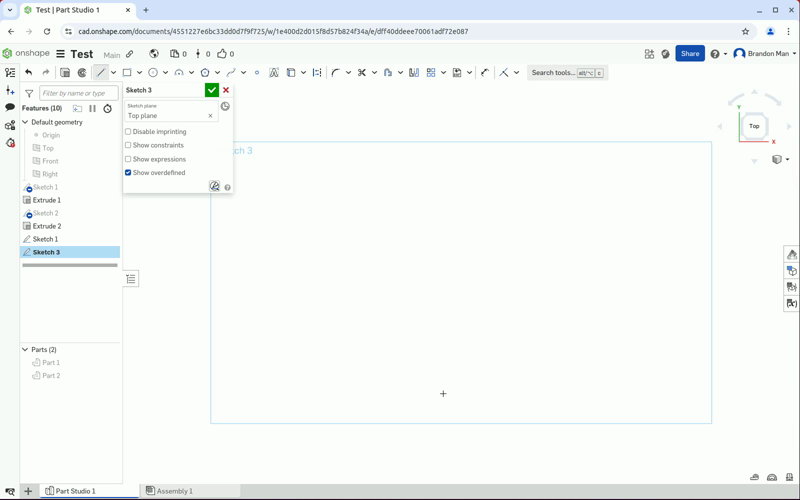
key_up(shift)
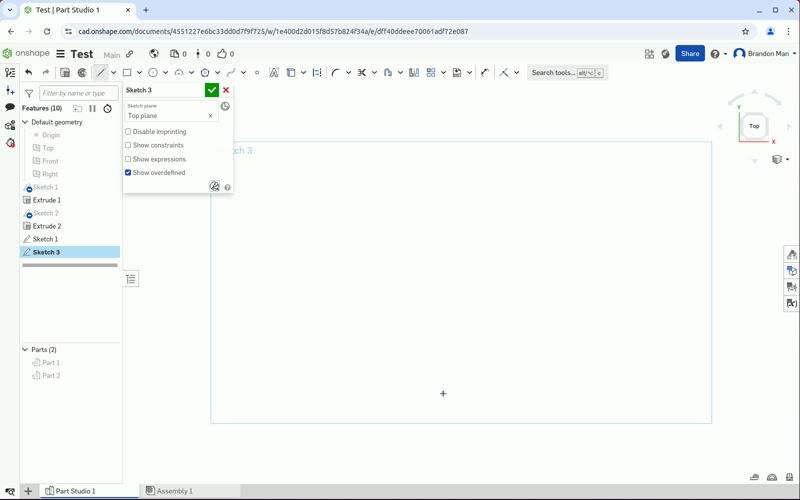
key_down(shift)
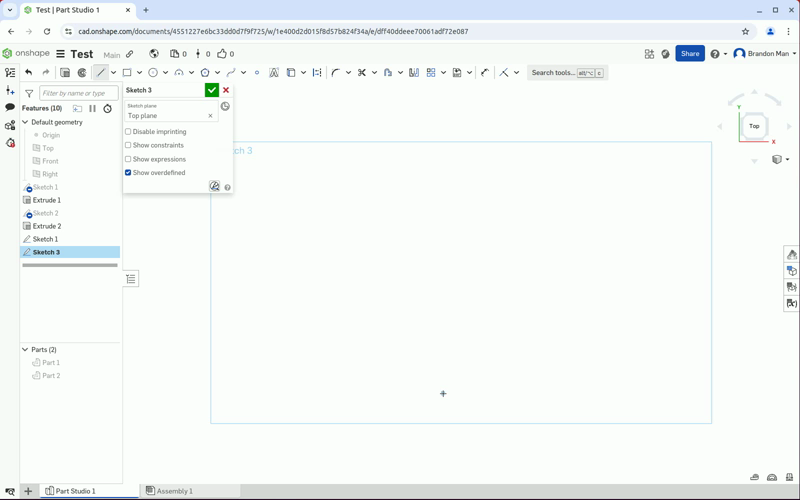
mouse_move(473, 393)
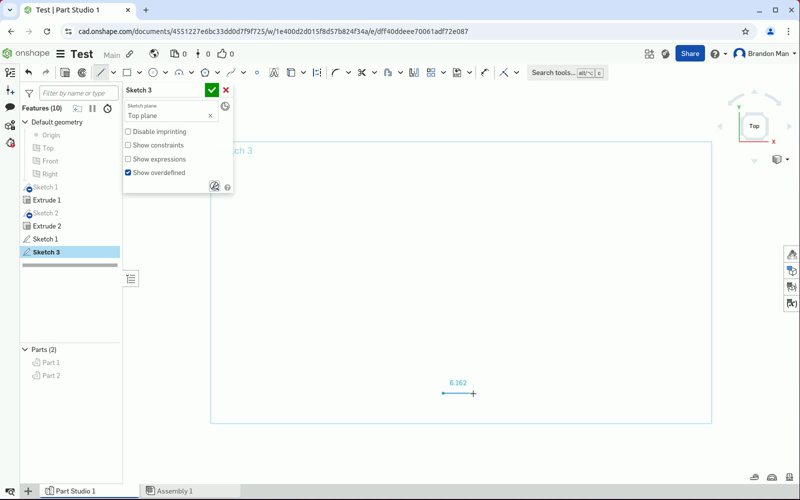
mouse_move(477, 393)
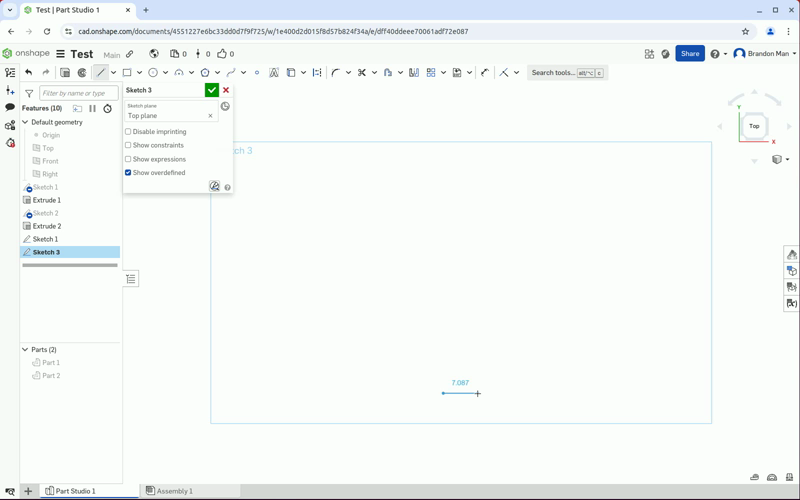
click(477, 393)
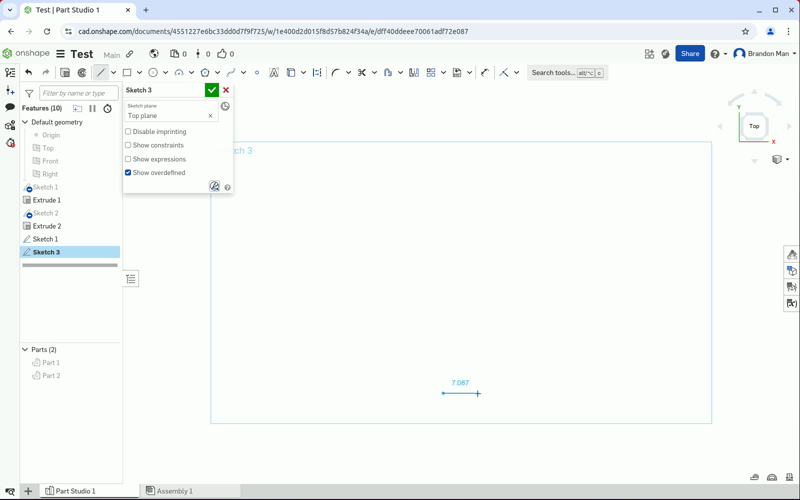
key_up(shift)
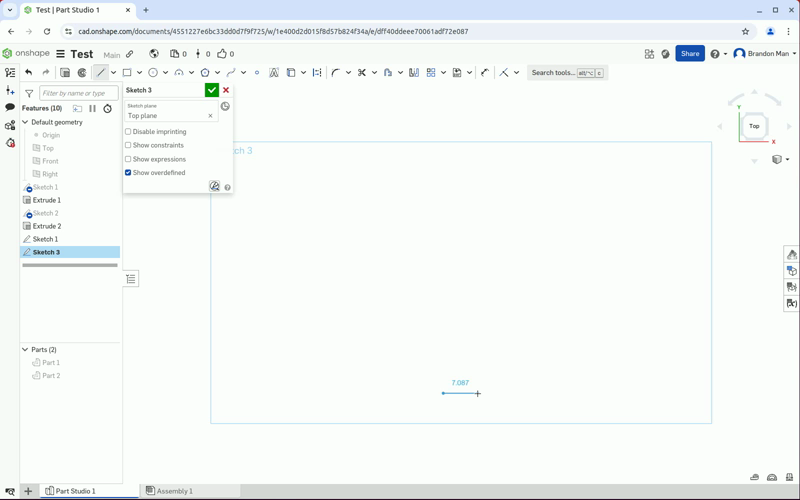
key_down(shift)
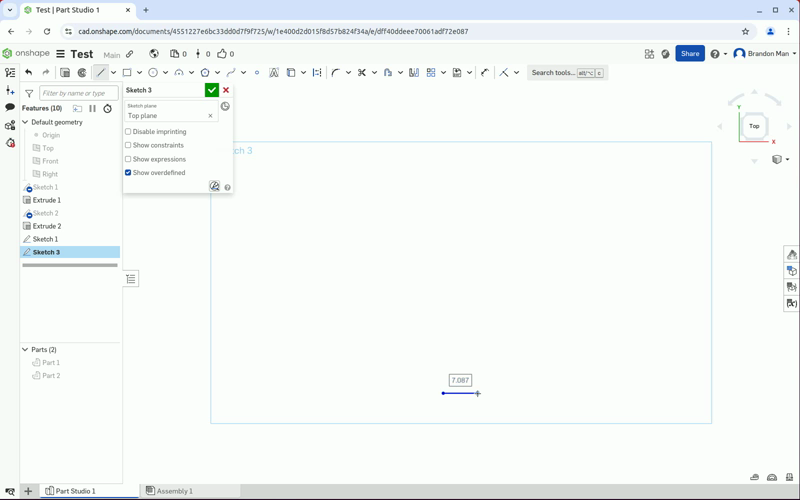
mouse_move(477, 266)
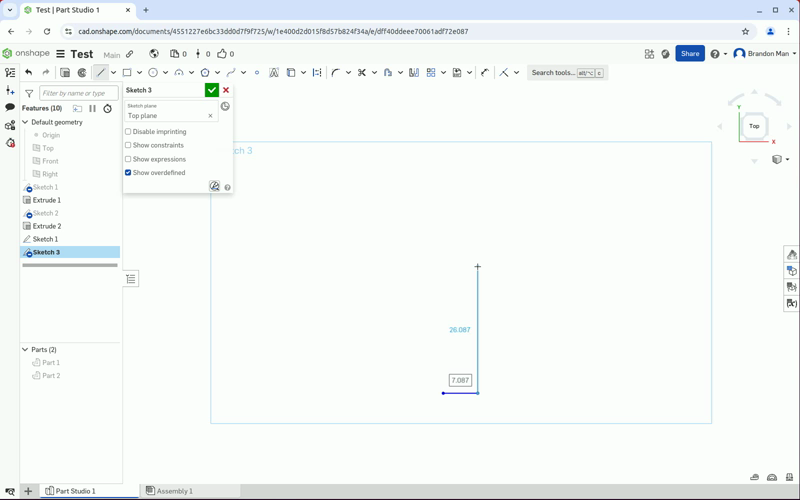
click(477, 266)
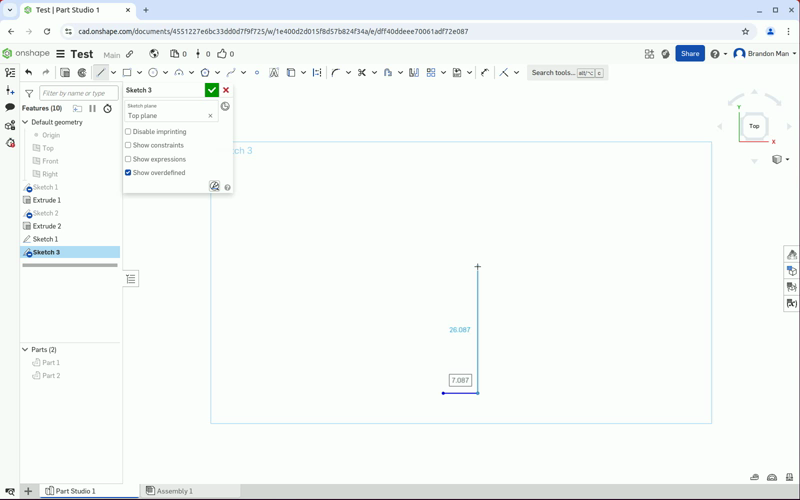
key_up(shift)
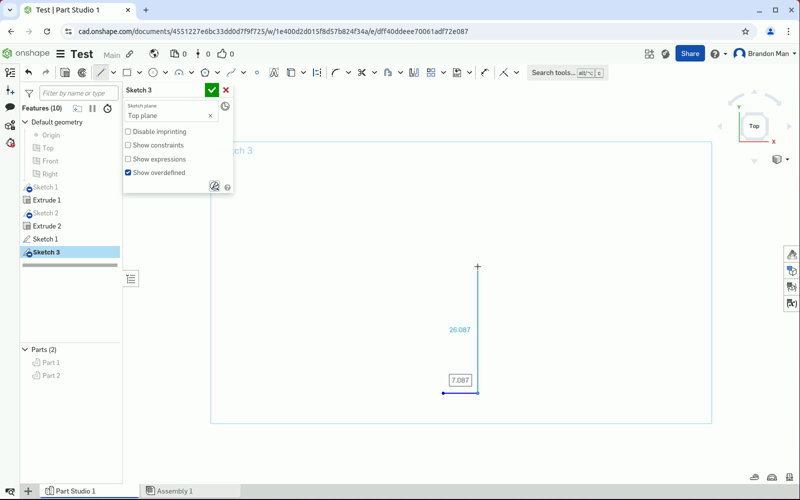
key_down(shift)
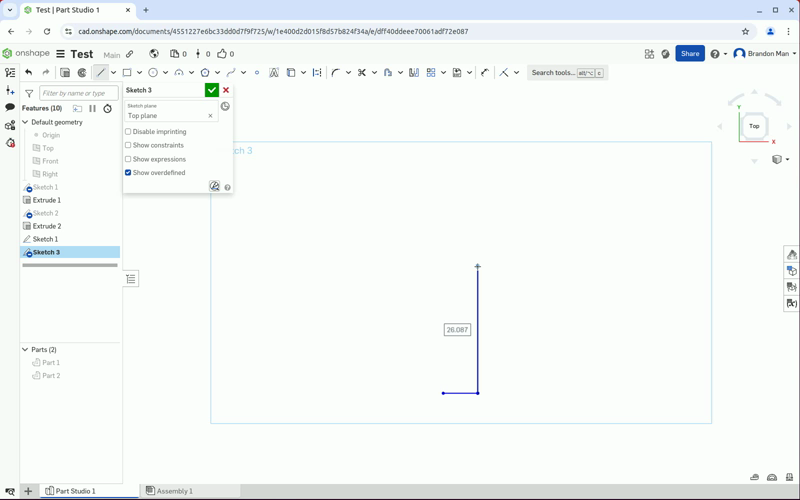
mouse_move(507, 266)
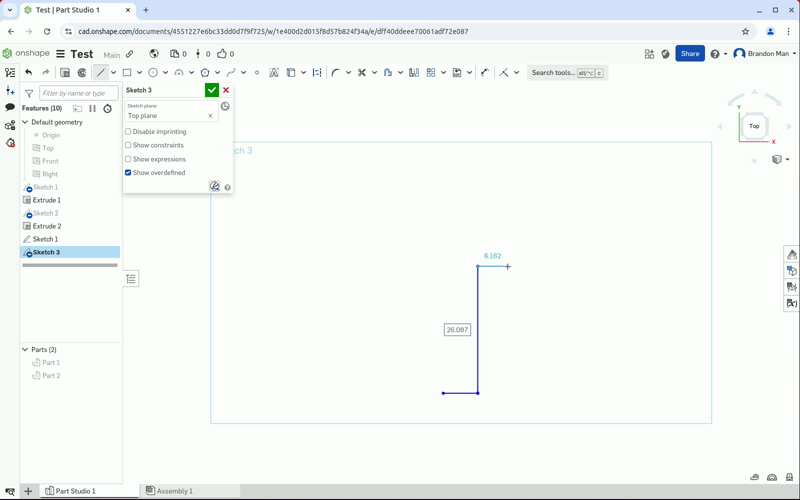
mouse_move(466, 266)
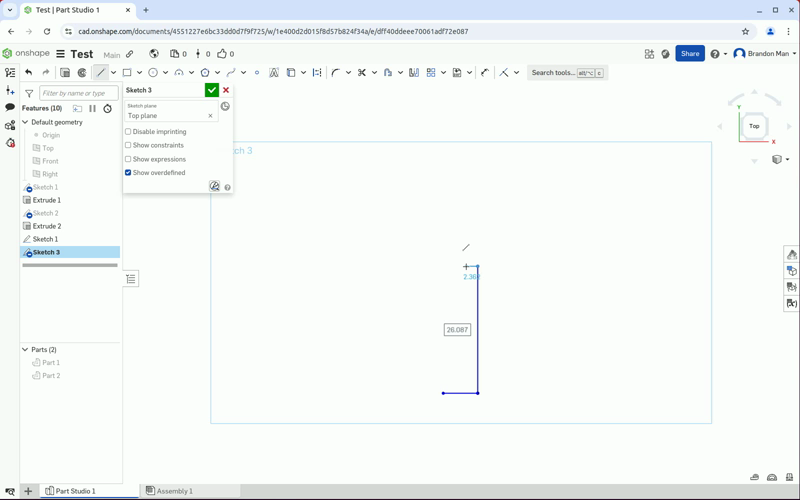
click(466, 266)
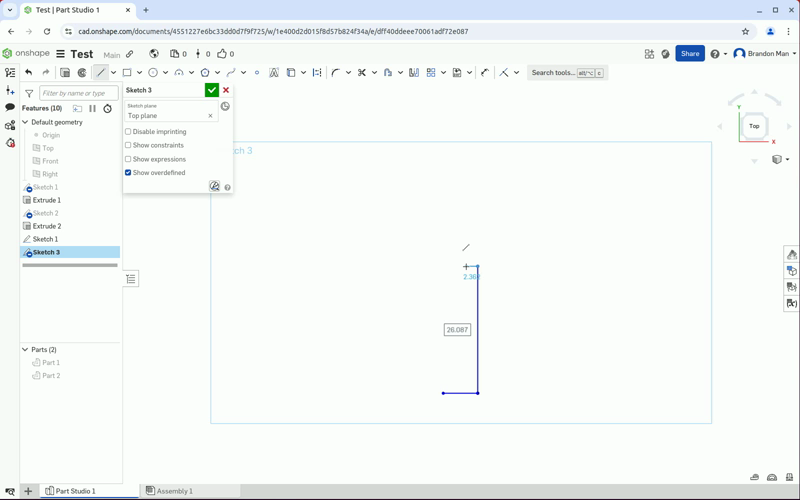
key_up(shift)
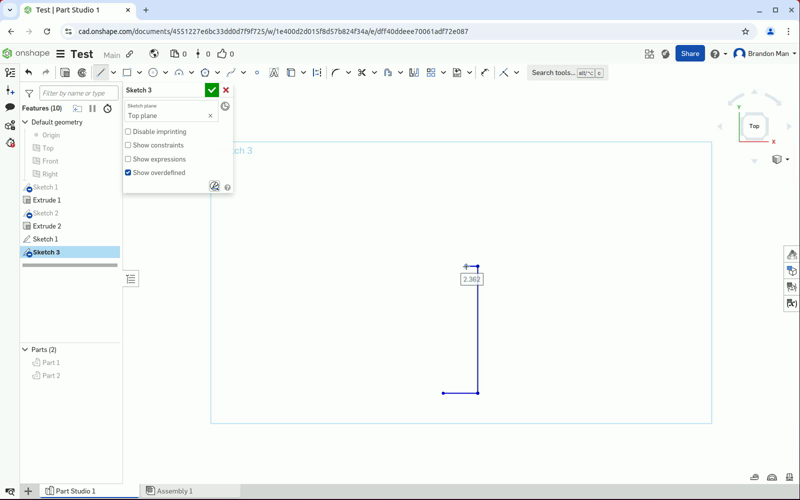
key_down(shift)
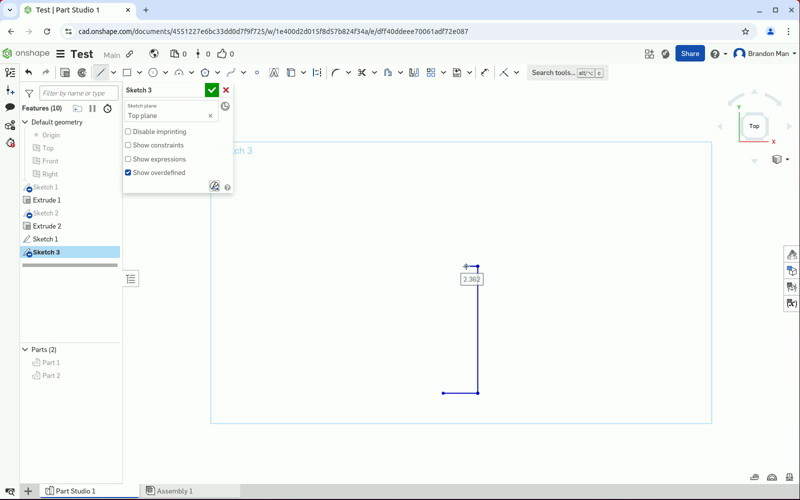
mouse_move(496, 266)
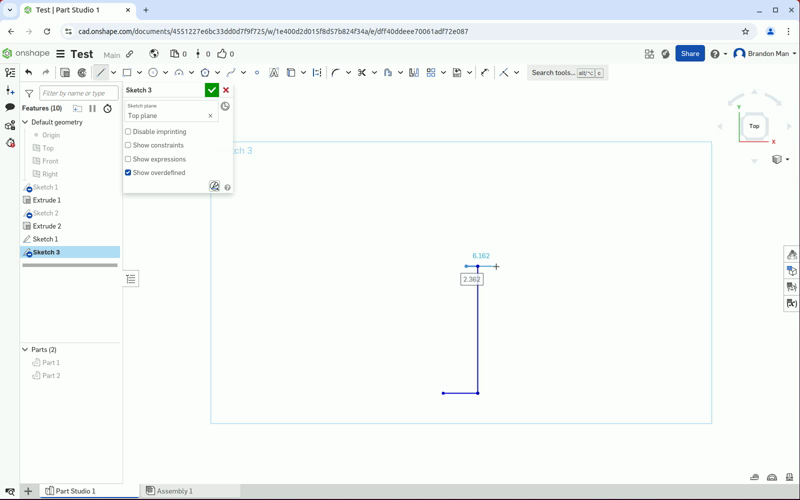
mouse_move(466, 210)
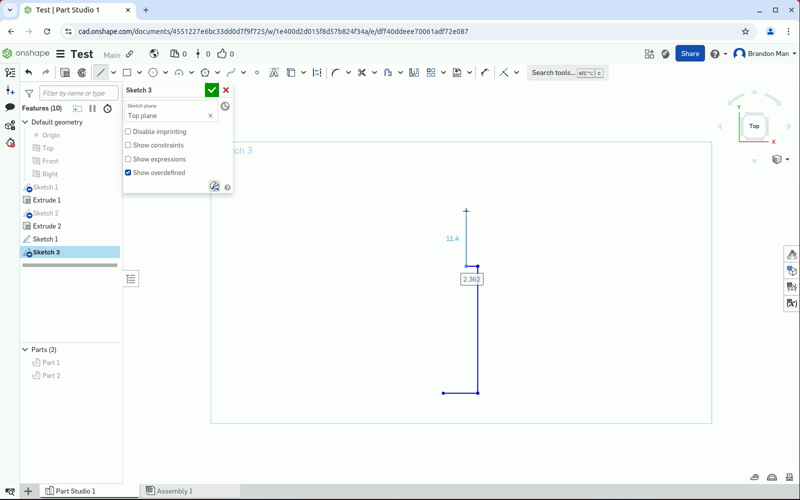
click(466, 210)
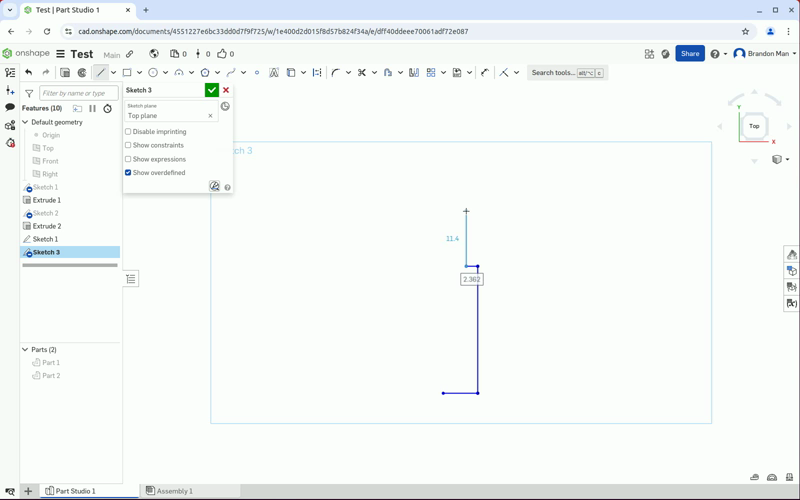
key_up(shift)
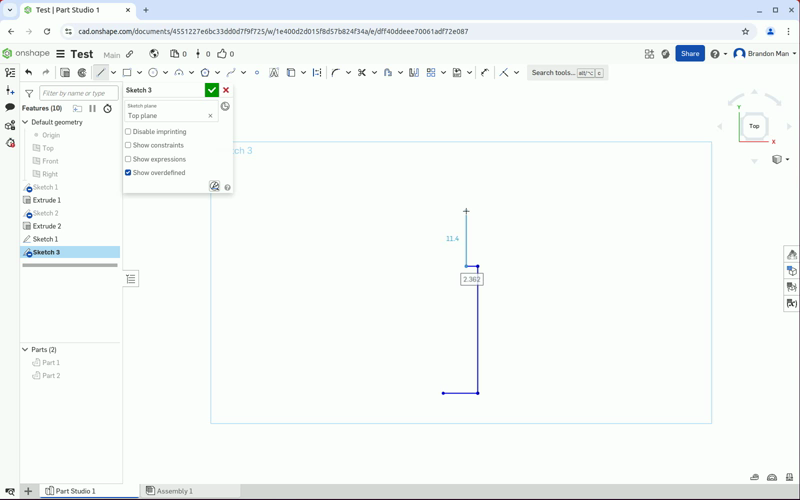
key_down(shift)
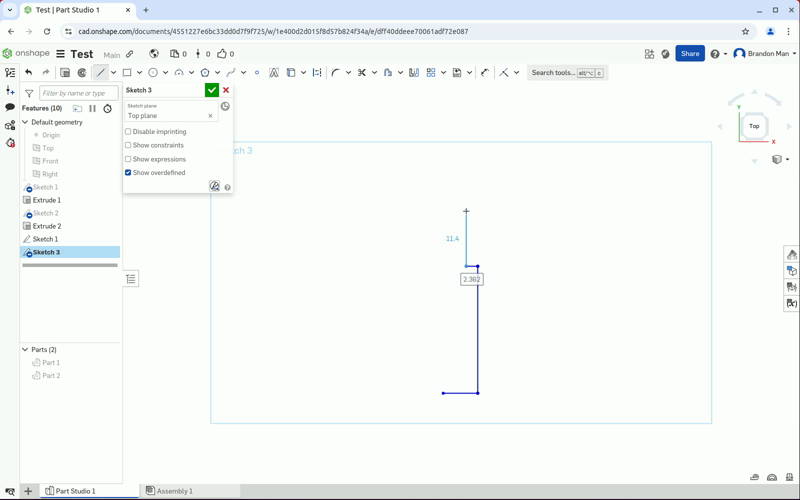
mouse_move(496, 210)
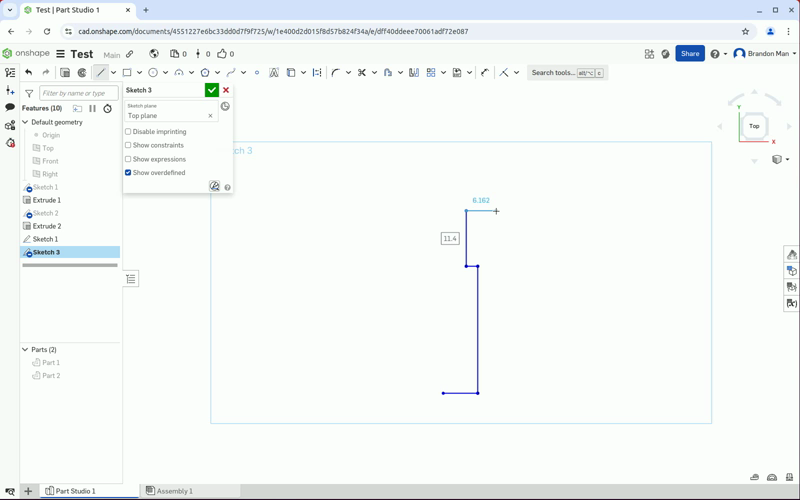
mouse_move(466, 173)
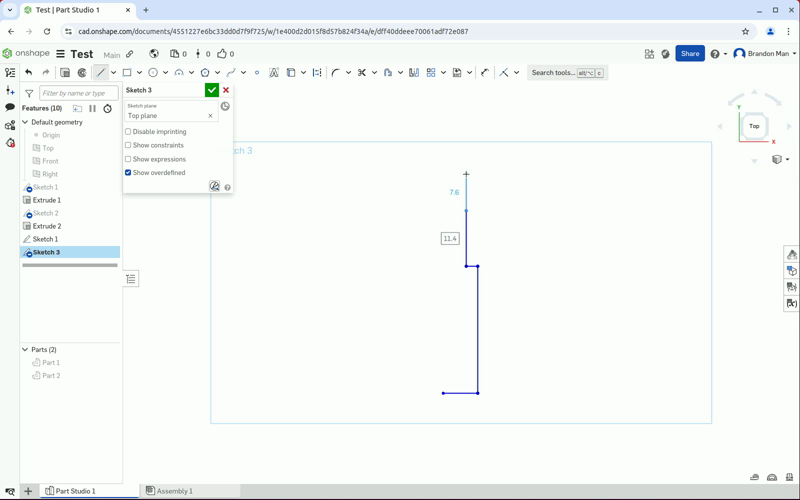
click(466, 173)
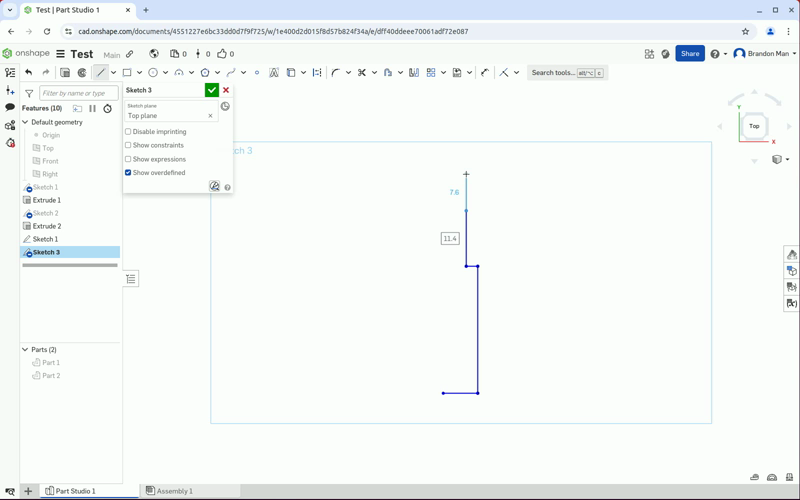
key_up(shift)
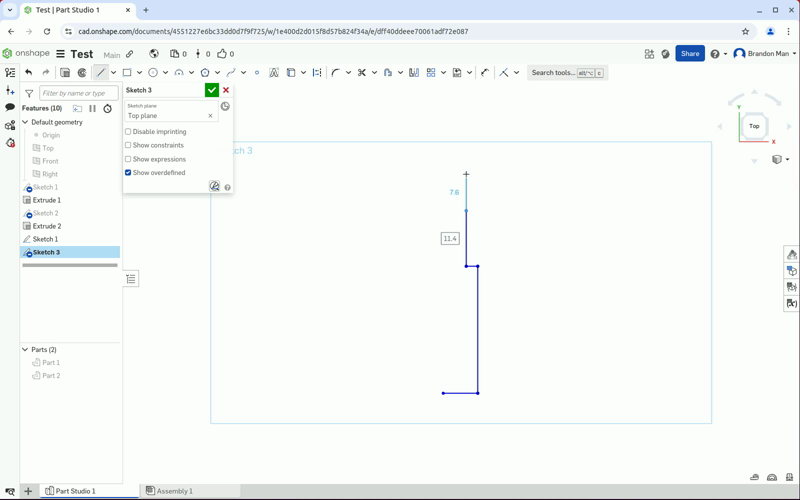
key_down(shift)
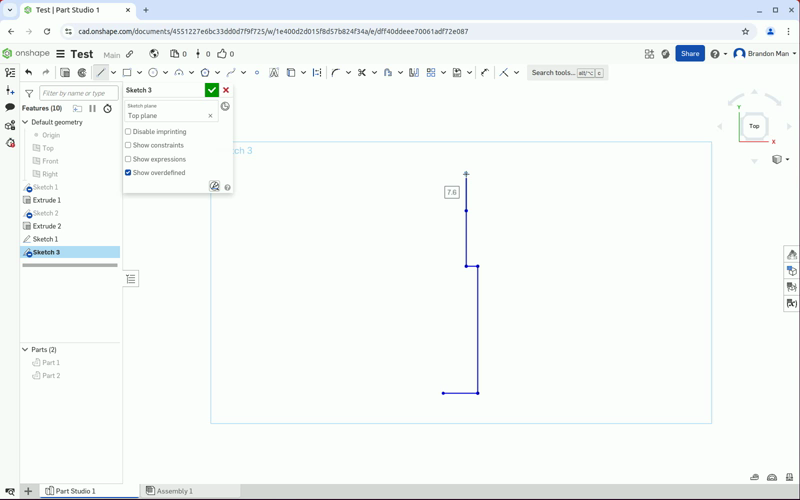
mouse_move(496, 173)
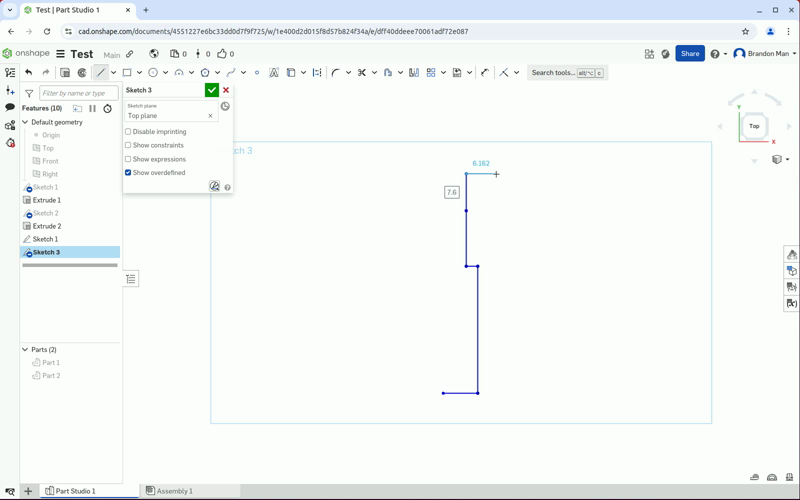
mouse_move(443, 173)
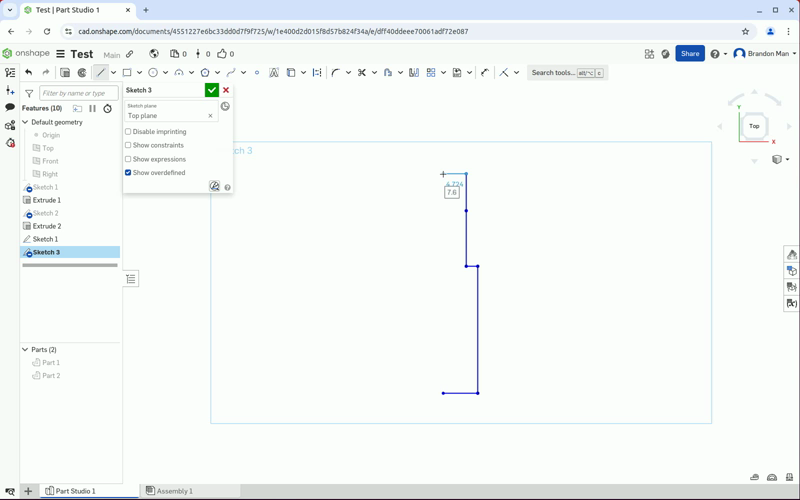
click(443, 173)
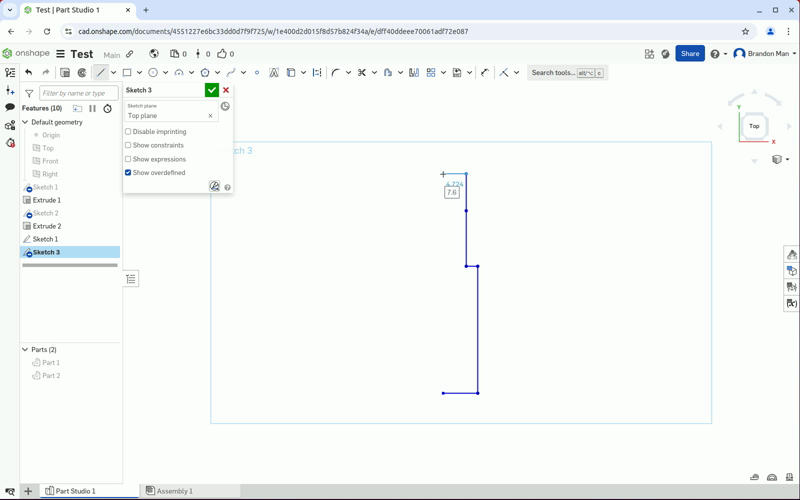
key_up(shift)
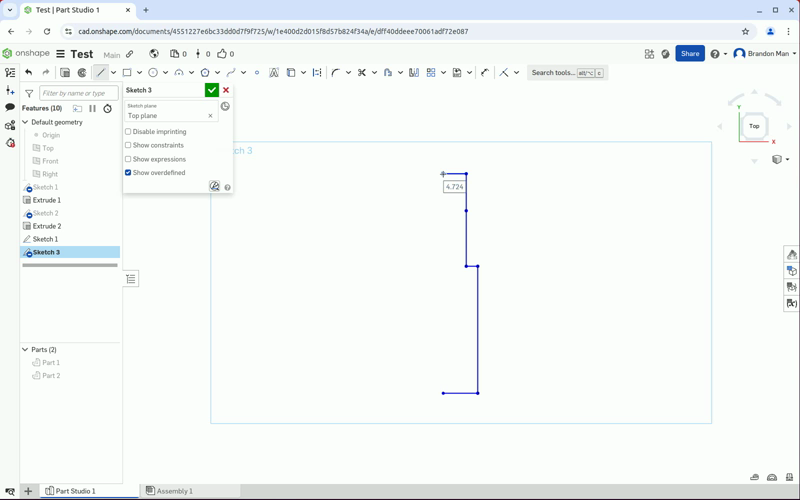
key_down(shift)
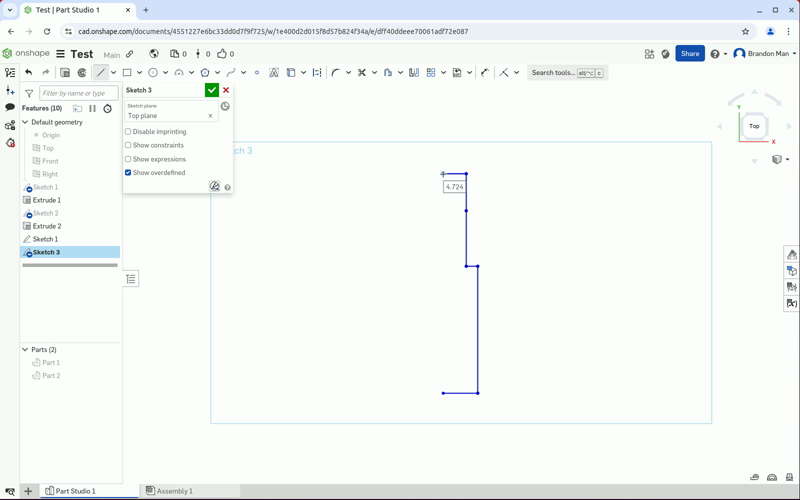
mouse_move(443, 393)
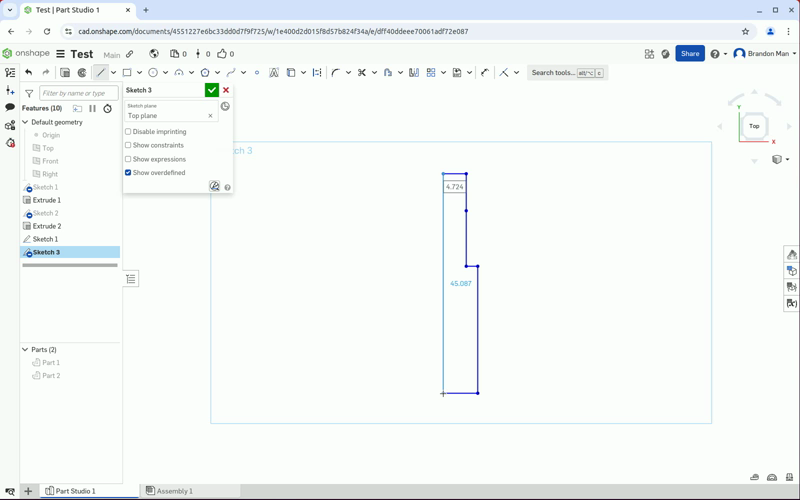
key_up(shift)
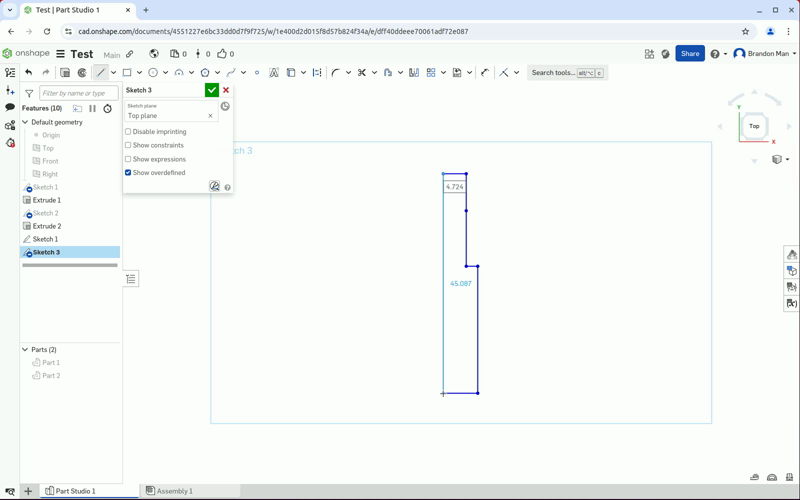
click(443, 393)
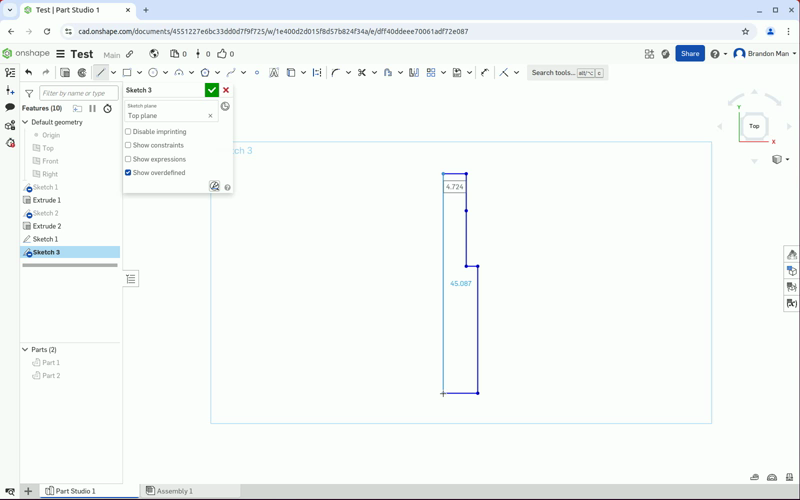
key(esc)
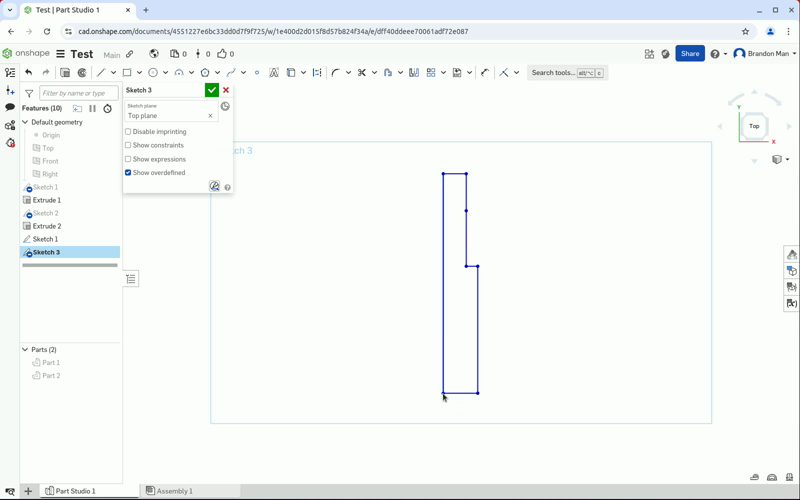
mouse_move(457, 269)
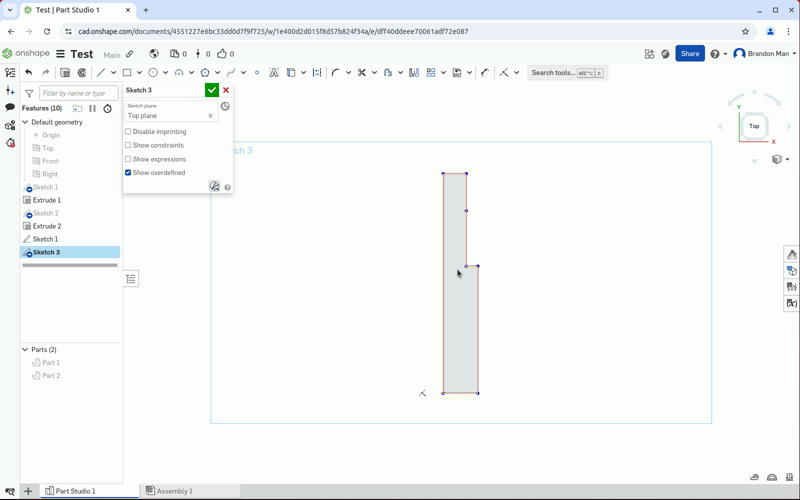
click(457, 269)
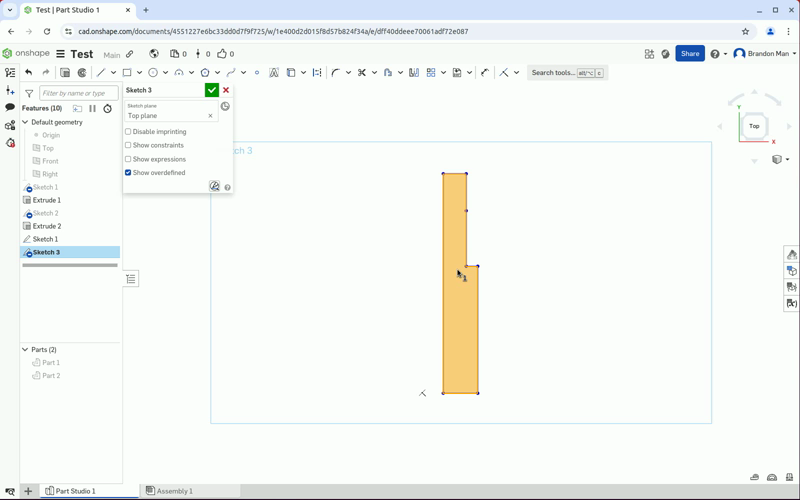
mouse_move(73, 352)
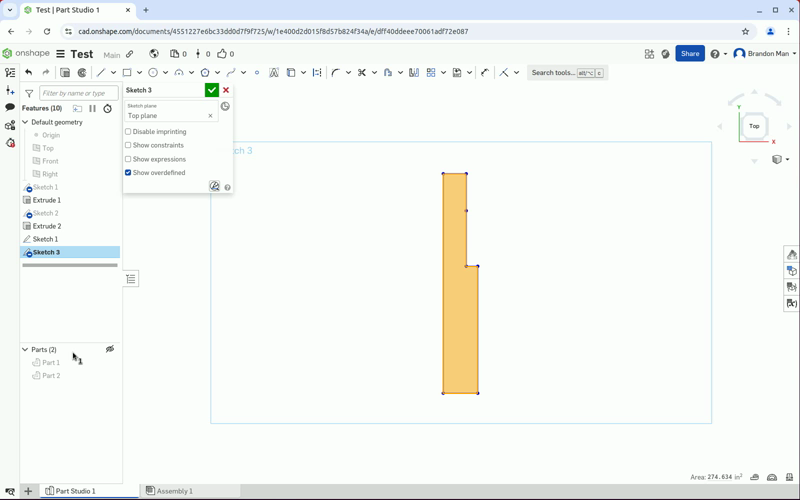
key(shift+y)
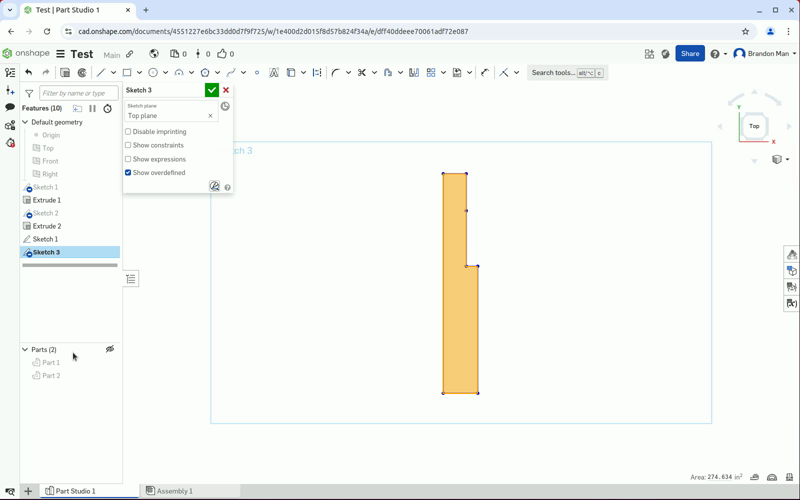
key(shift+e)
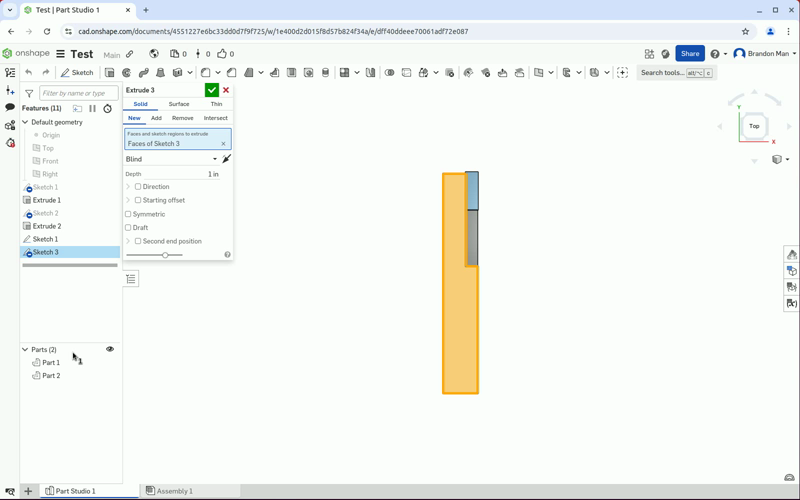
mouse_move(143, 106)
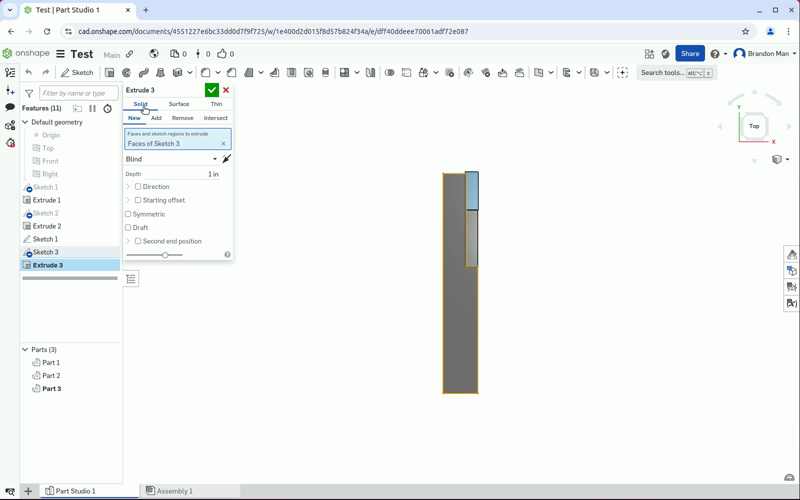
click(143, 106)
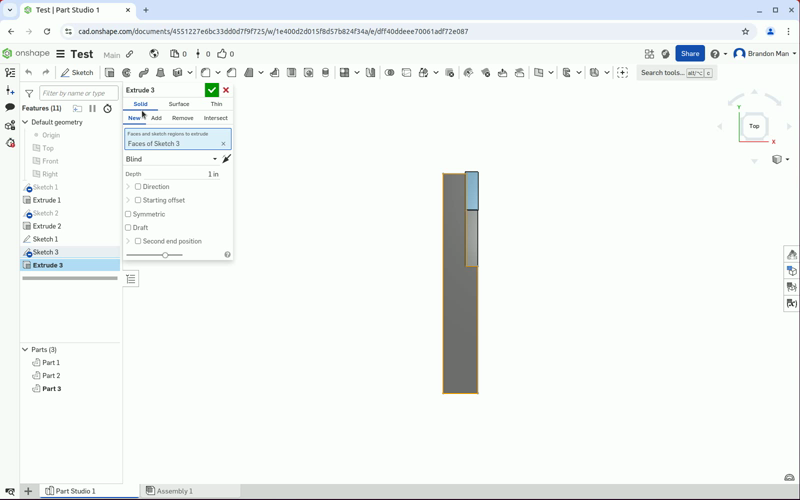
mouse_move(137, 120)
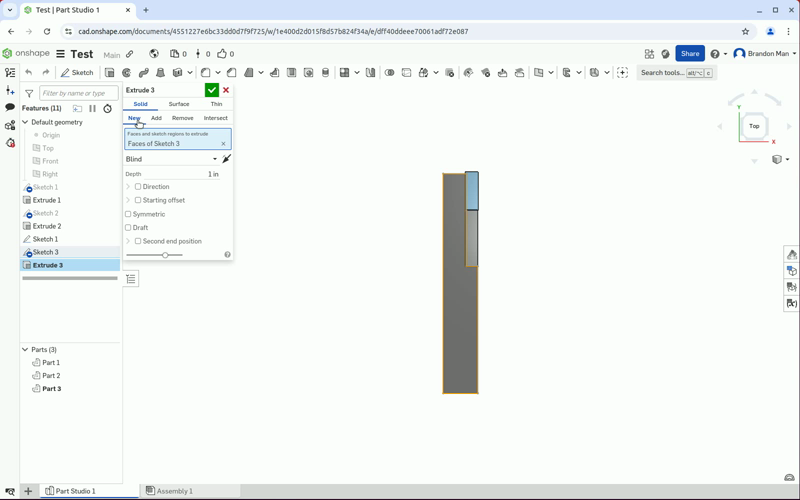
click(137, 120)
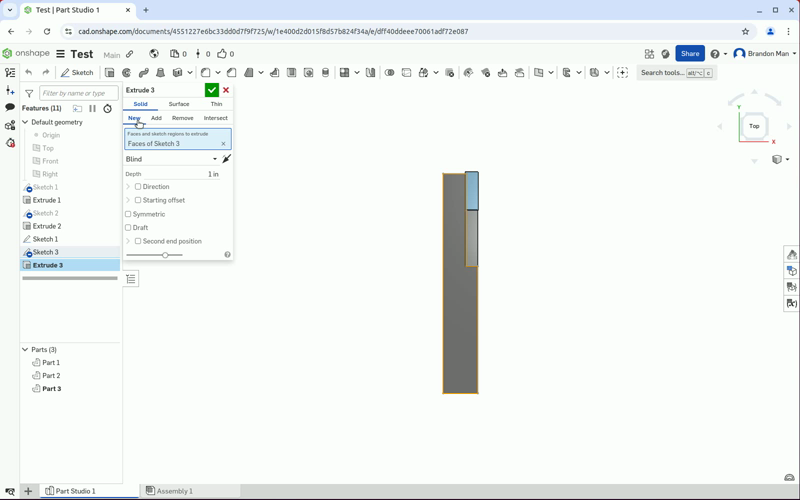
key(tab, 4)
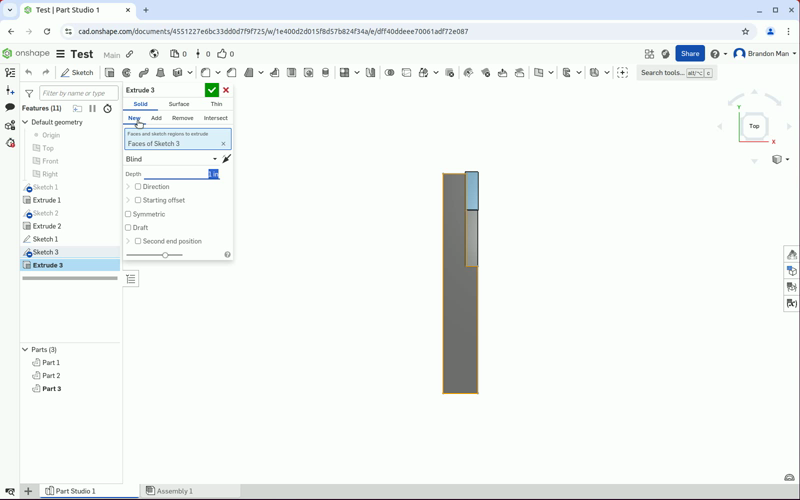
text(23.108)
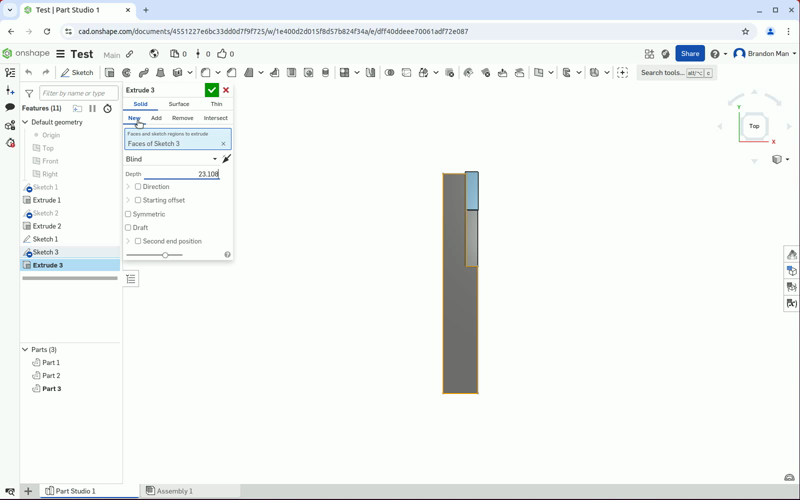
key(enter)
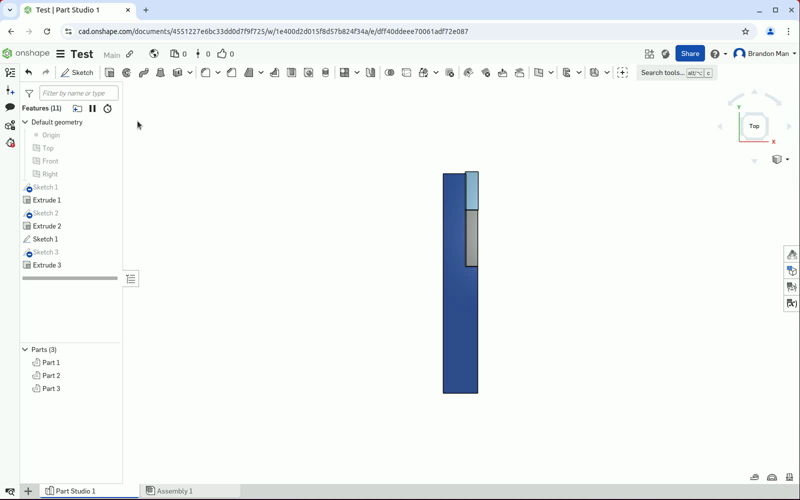
key(shift+h)
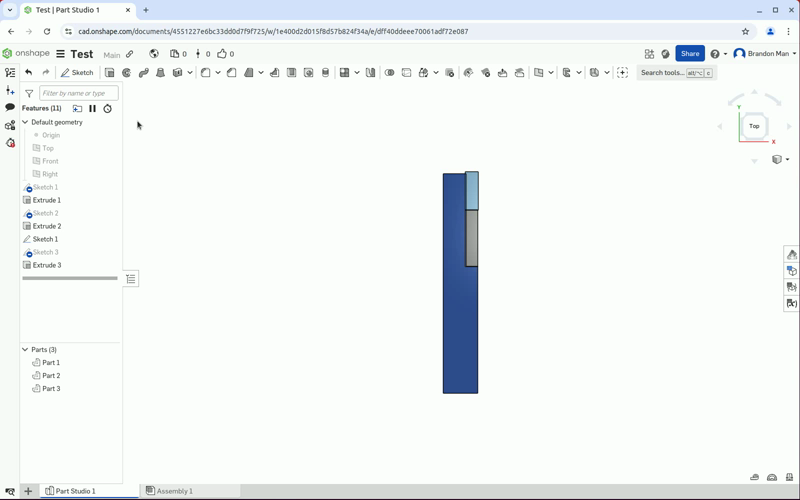
key(shift+h)
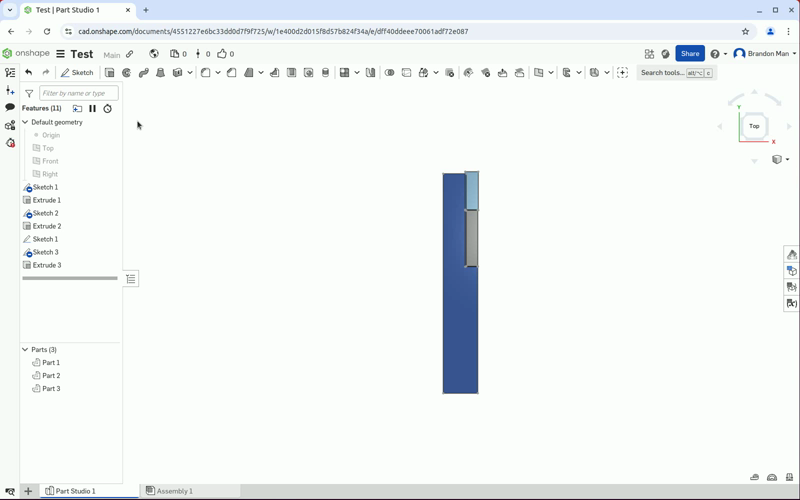
key(shift+7)
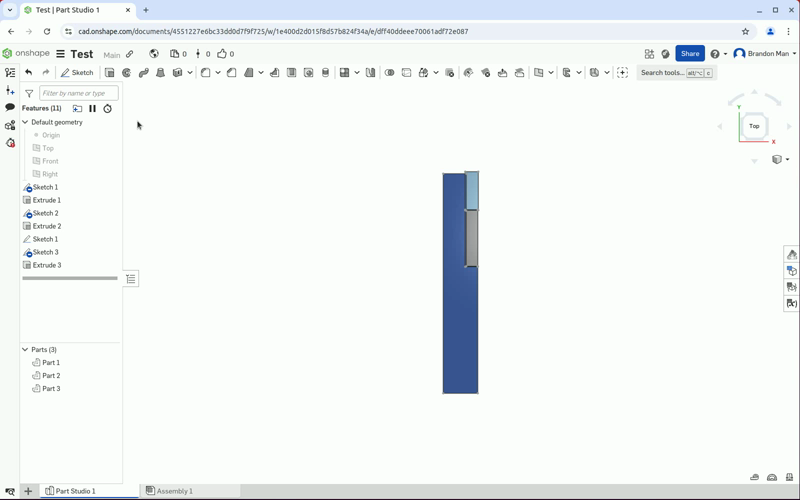
key(up, 3)
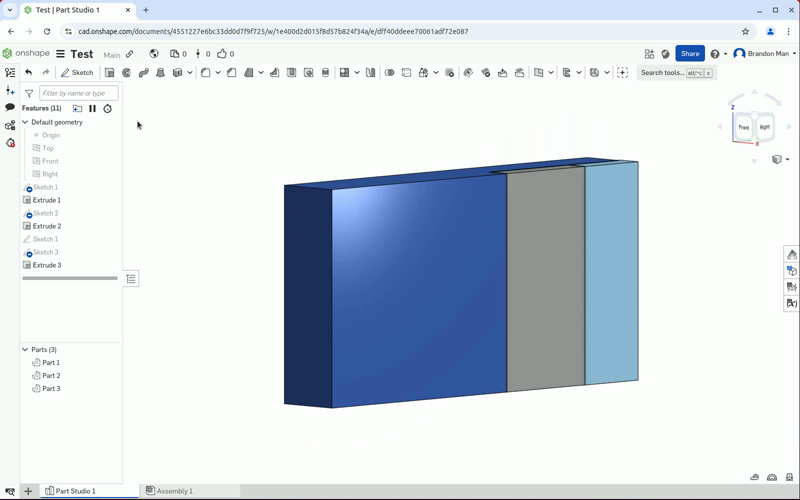
key(left, 3)
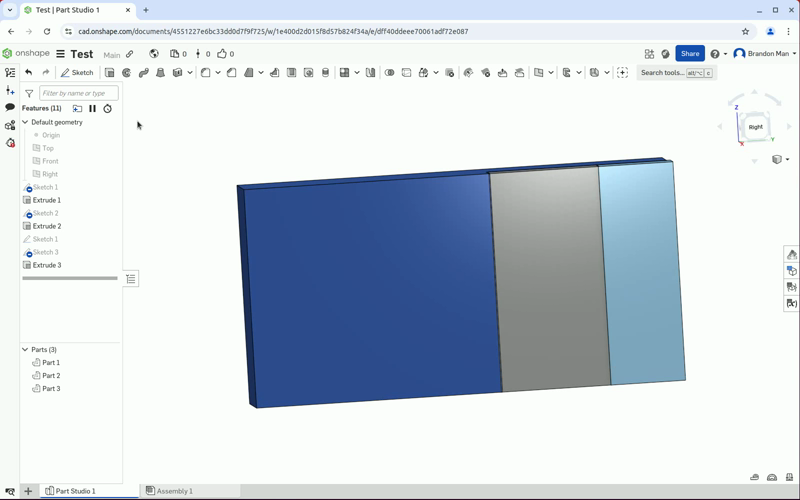
key(right, 3)
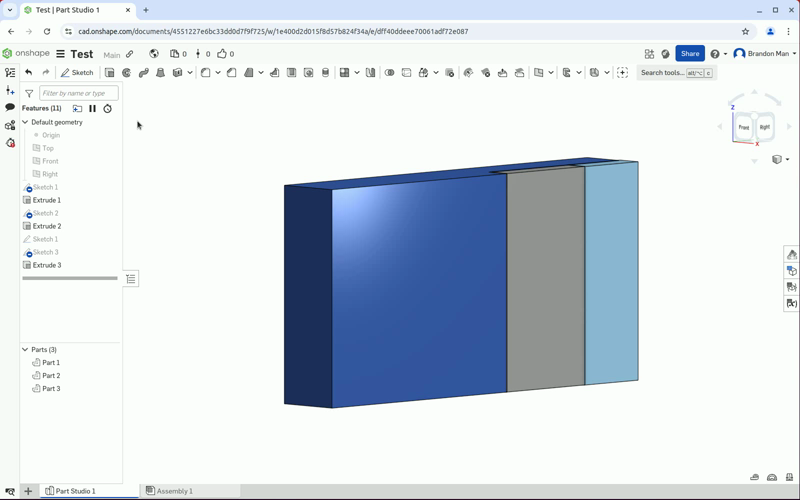
key(down, 3)
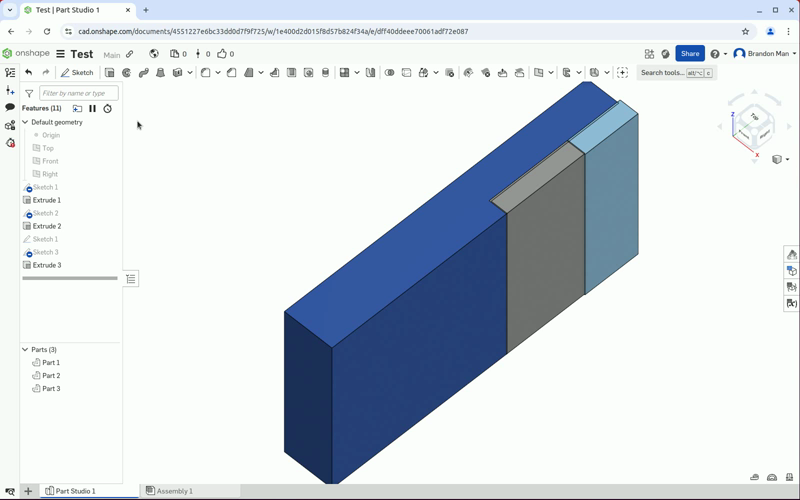
mouse_move(73, 189)
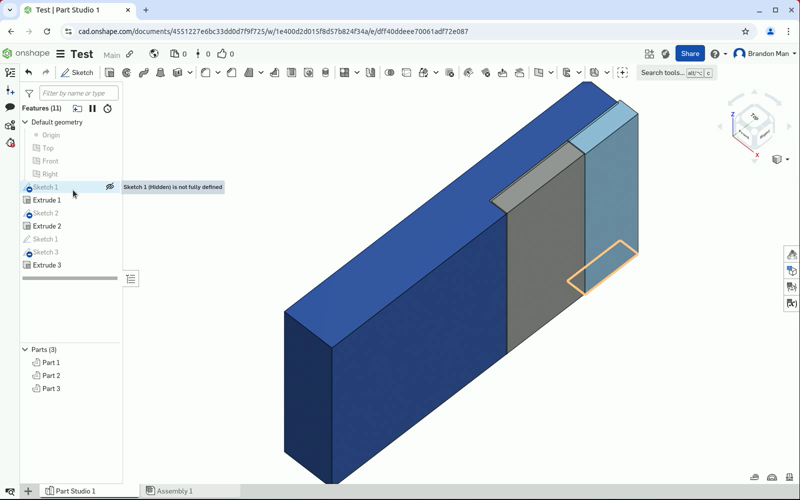
click(73, 189)